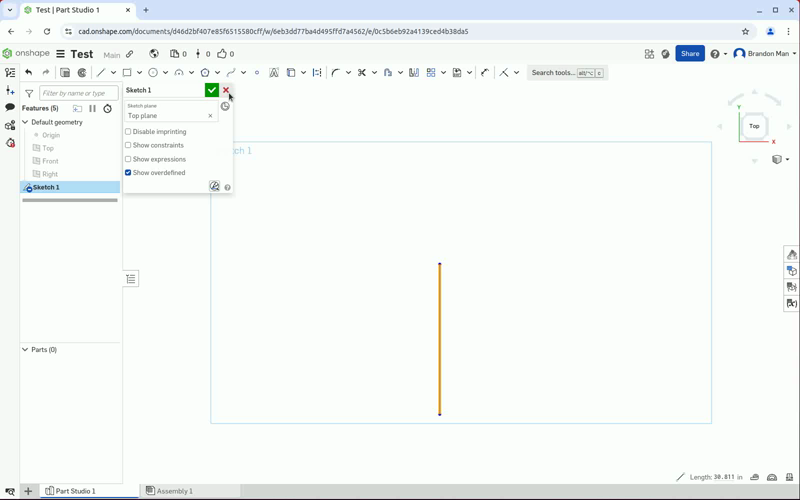
key(shift+h)
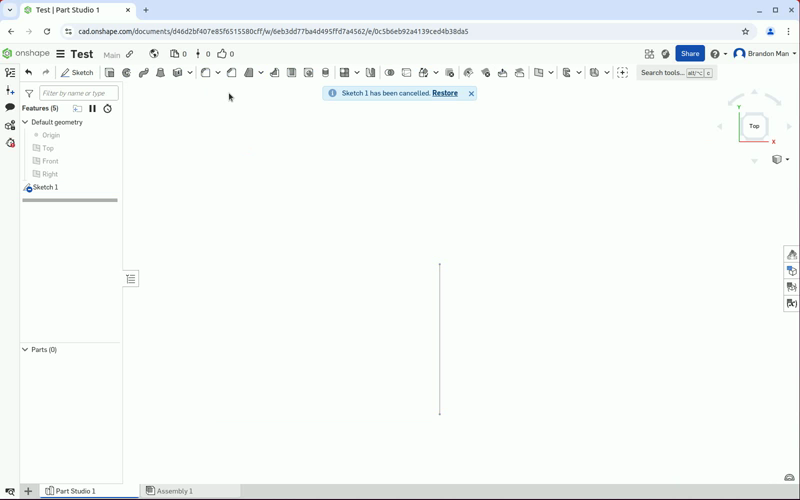
key(shift+s)
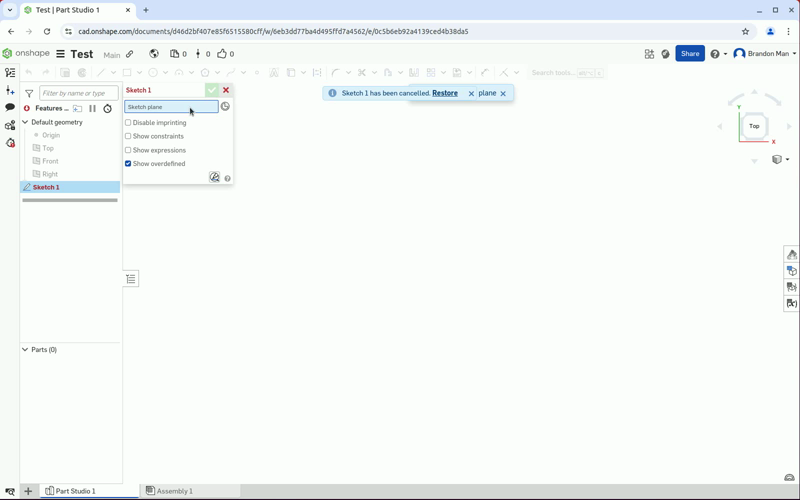
mouse_move(73, 150)
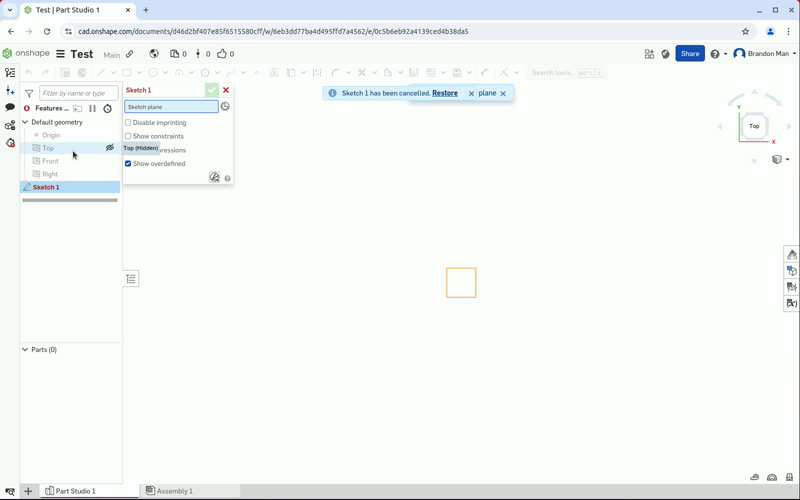
click(73, 150)
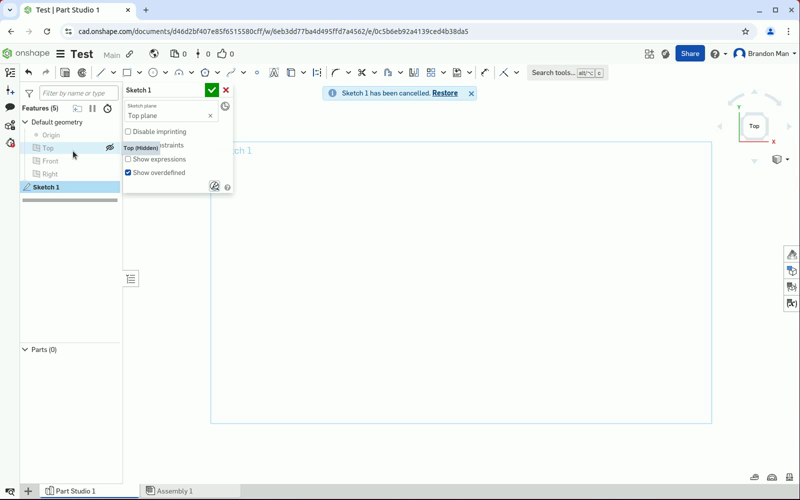
mouse_move(73, 352)
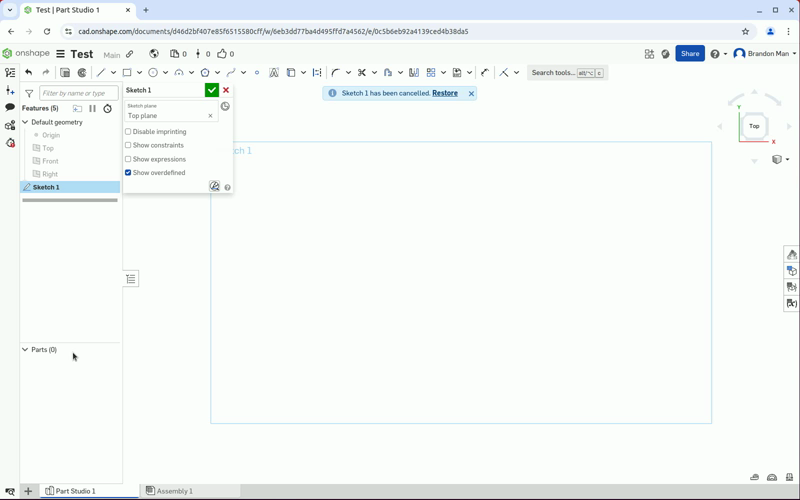
key(y)
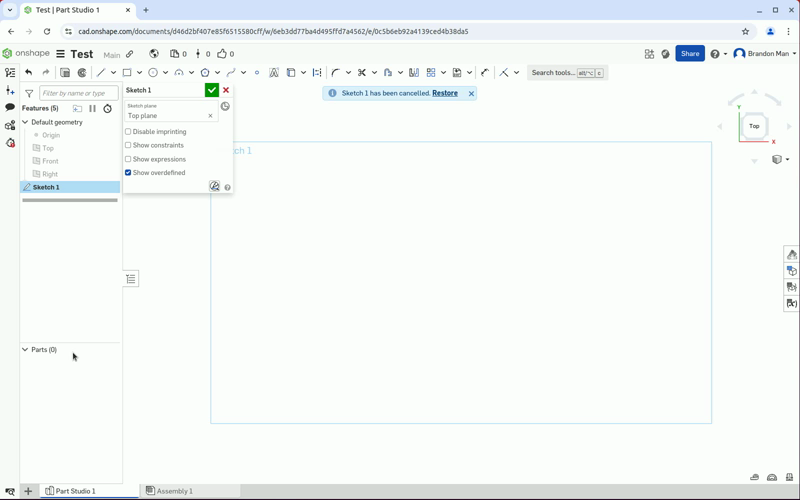
key(l)
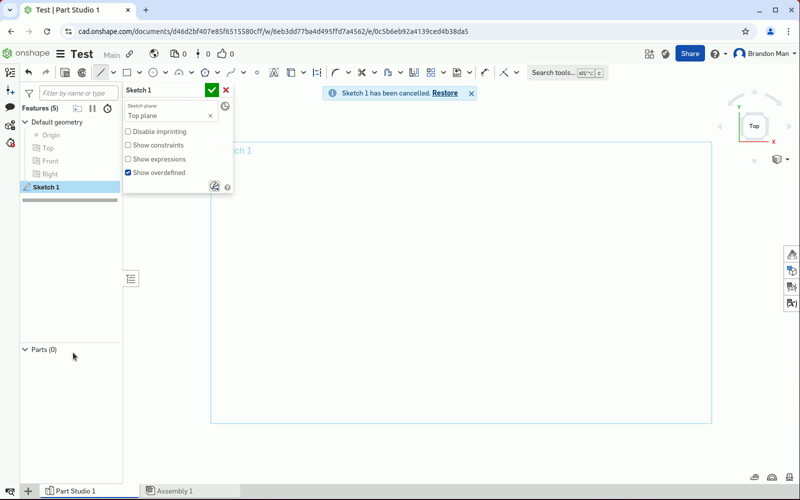
key_down(shift)
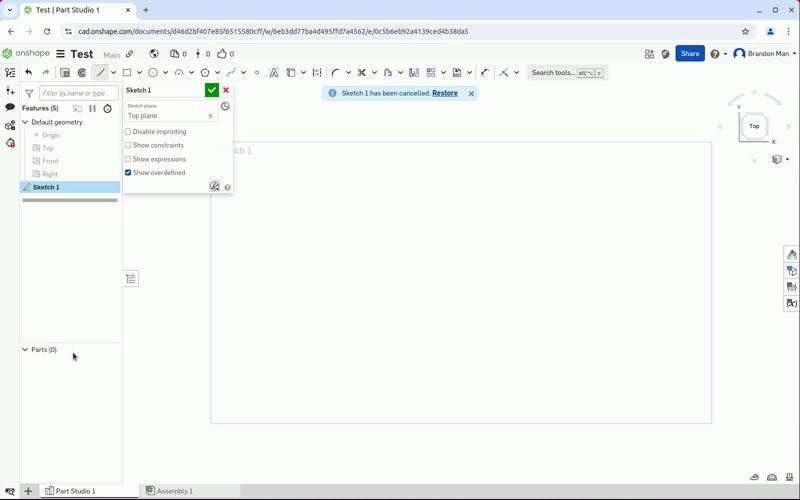
mouse_move(395, 333)
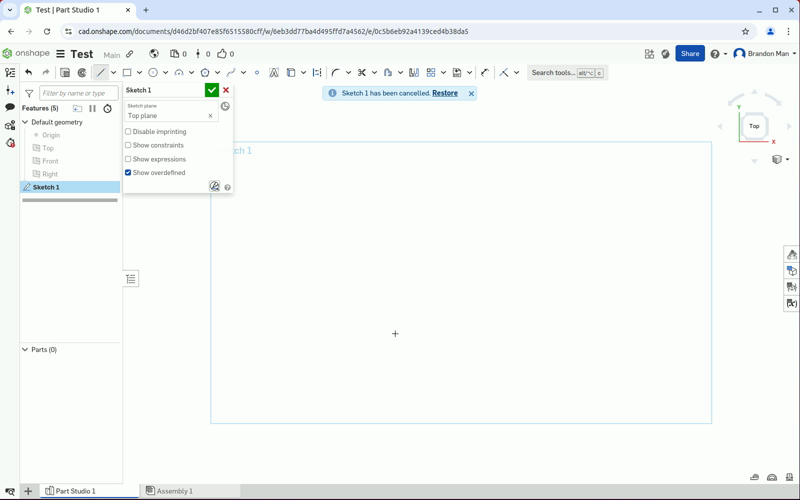
click(395, 333)
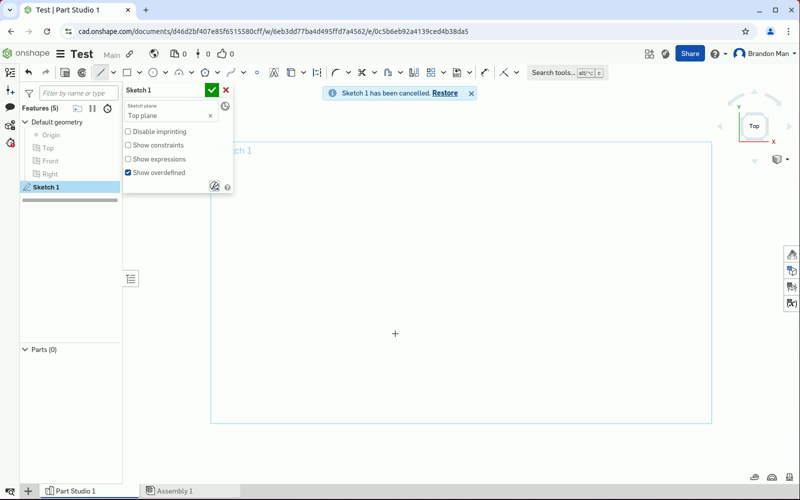
key_up(shift)
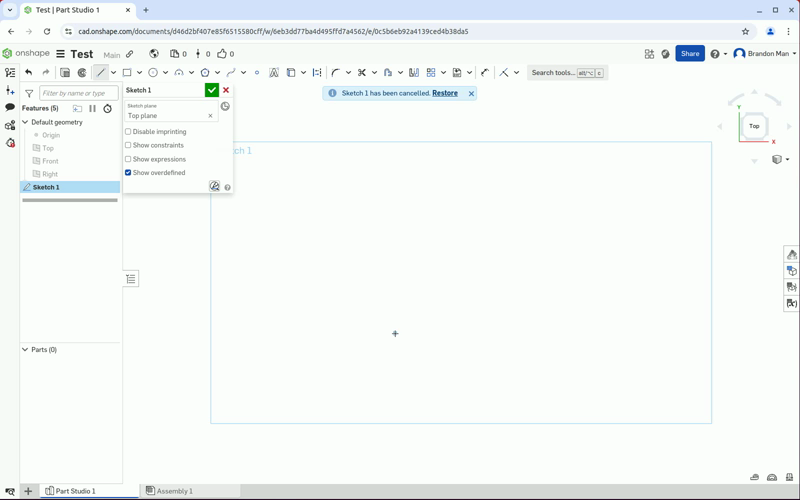
key_down(shift)
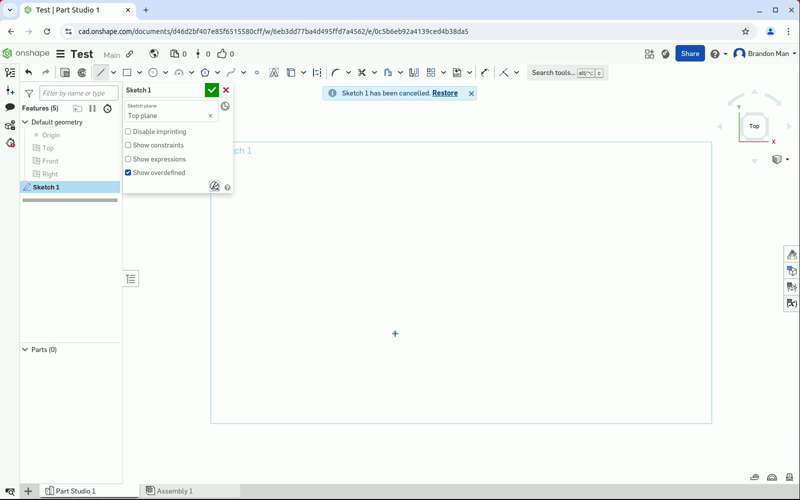
mouse_move(425, 333)
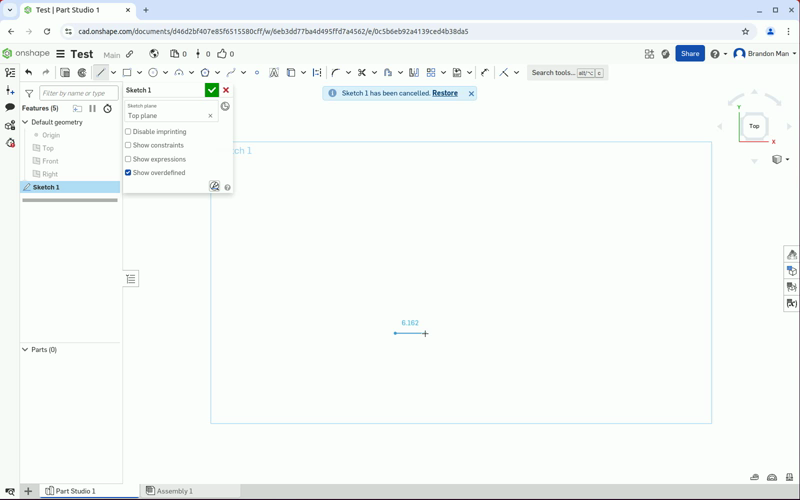
mouse_move(410, 319)
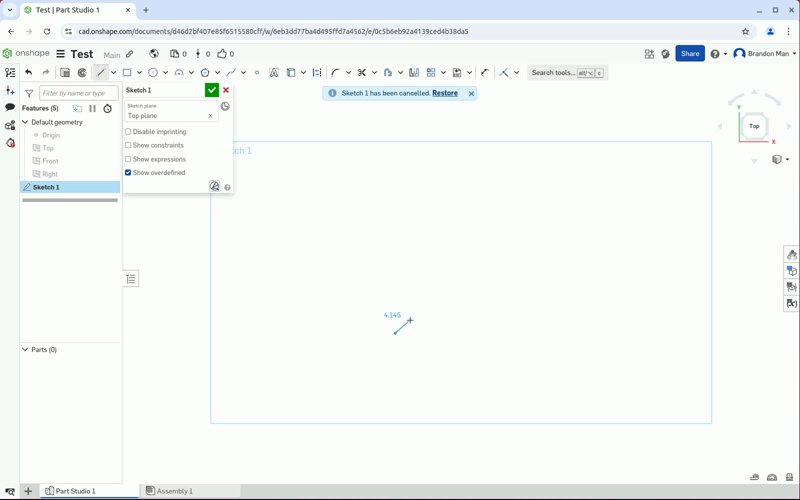
click(410, 319)
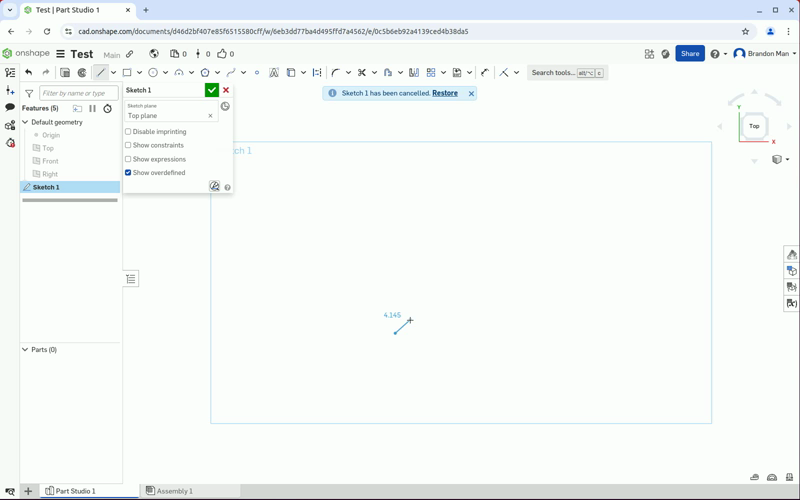
key_up(shift)
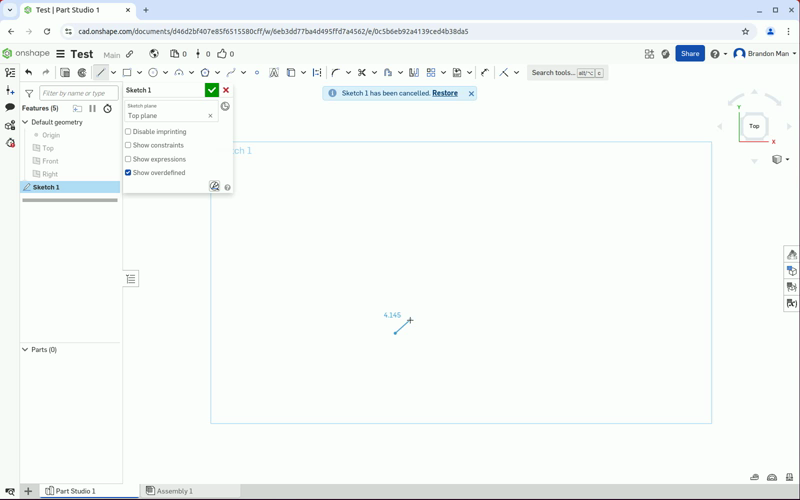
key_down(shift)
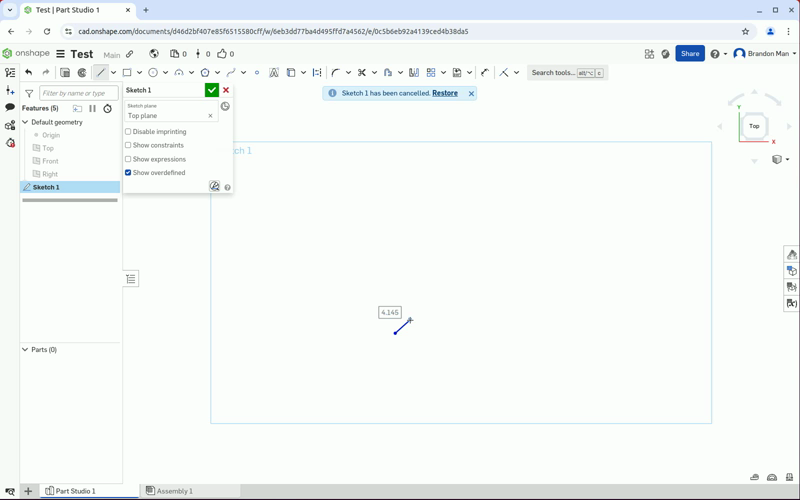
mouse_move(440, 319)
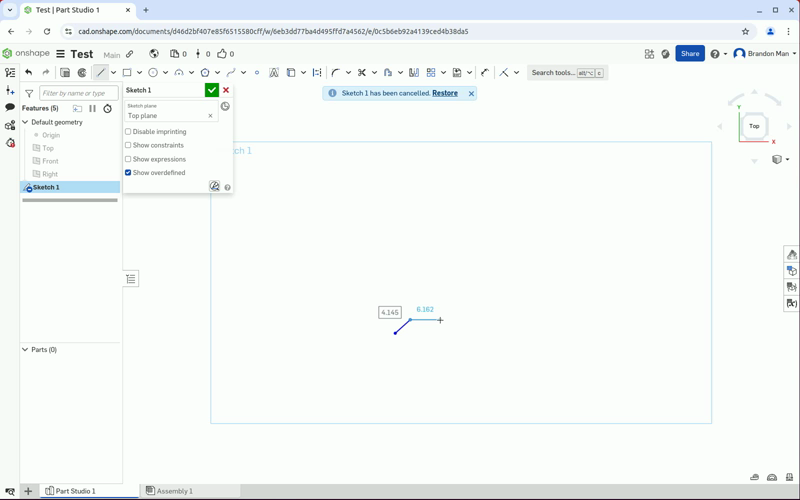
mouse_move(422, 319)
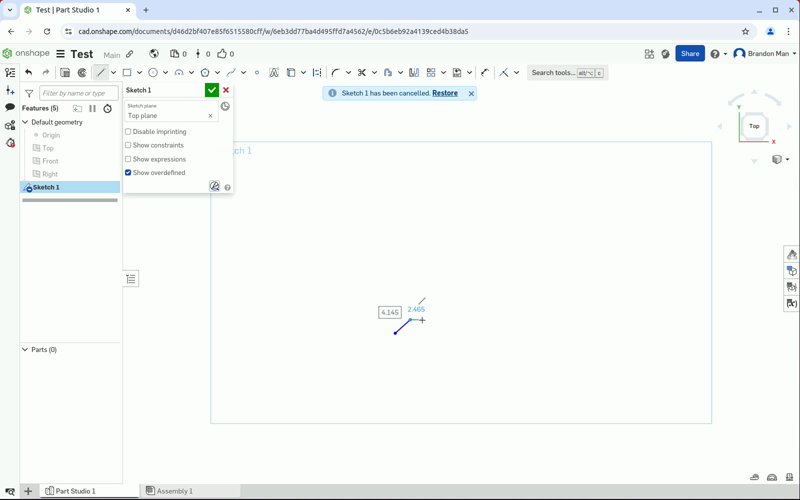
click(422, 319)
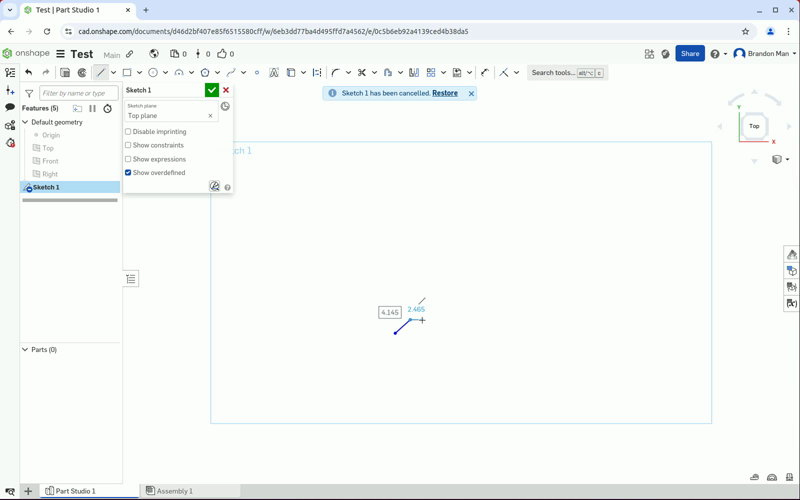
key_up(shift)
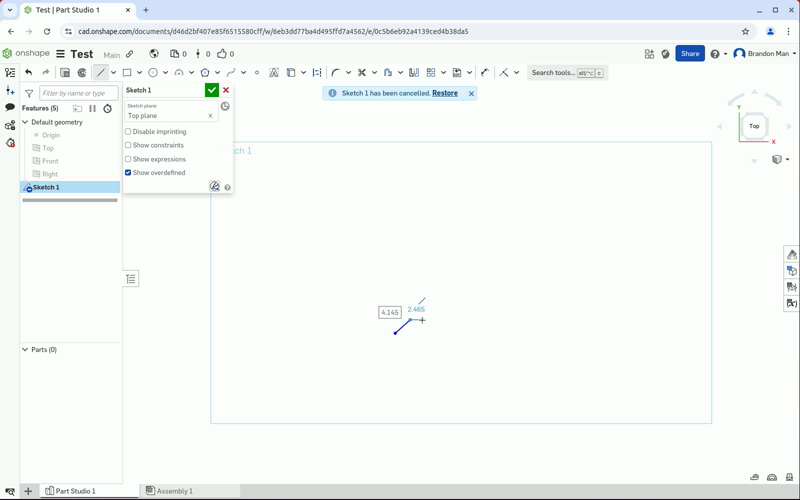
key_down(shift)
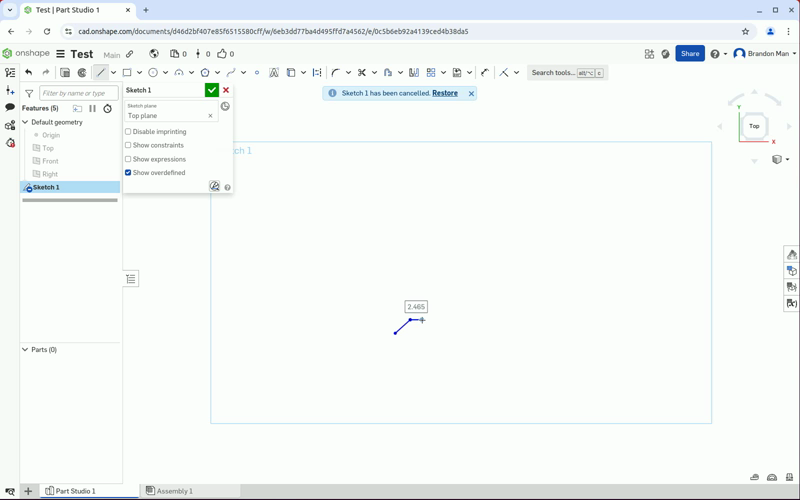
mouse_move(422, 170)
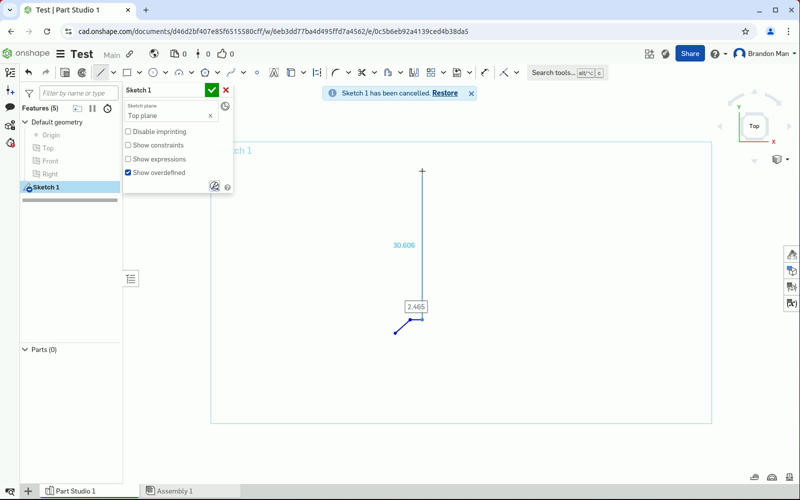
click(422, 170)
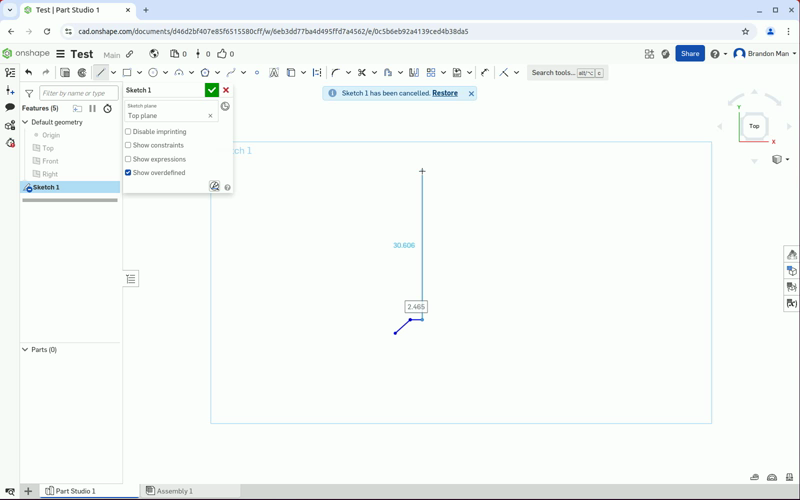
key_up(shift)
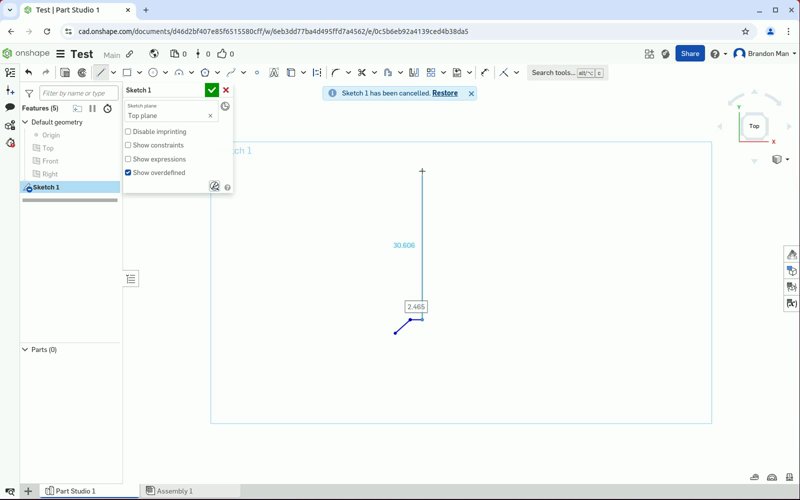
key_down(shift)
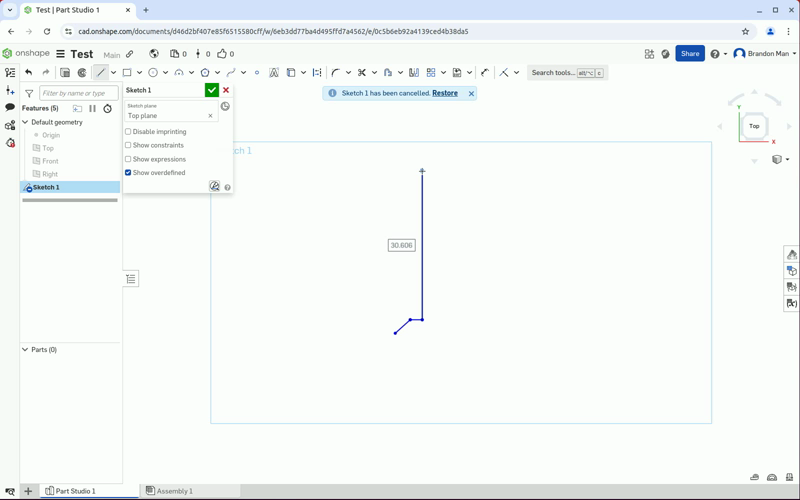
mouse_move(452, 170)
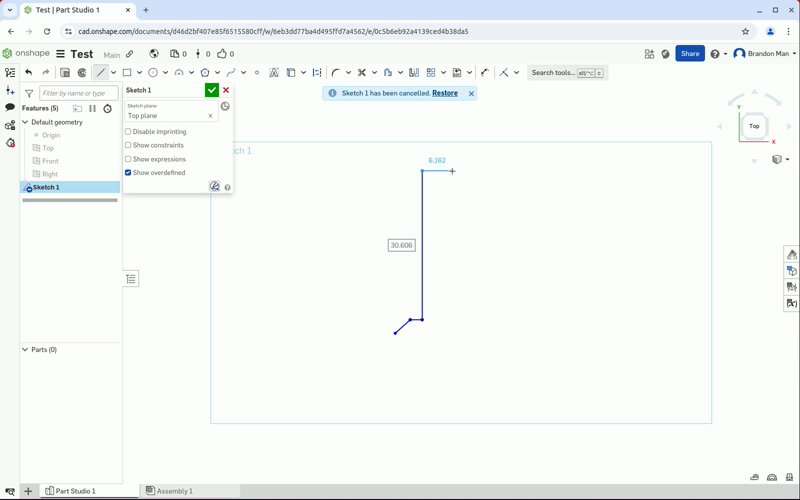
mouse_move(395, 170)
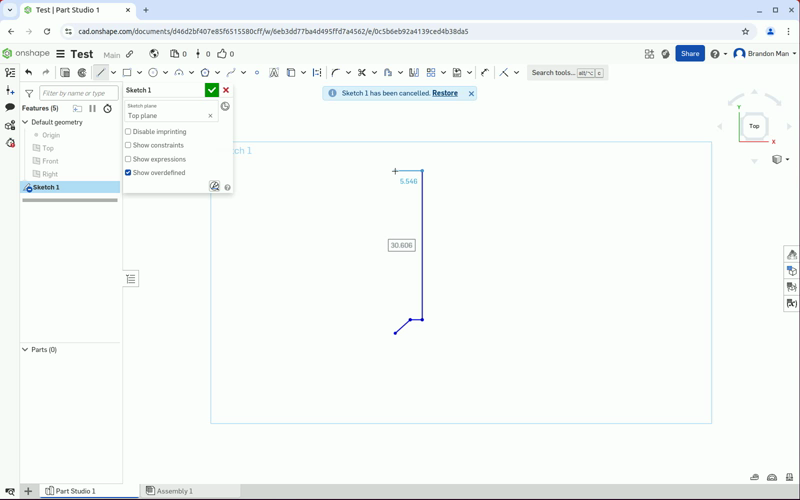
click(395, 170)
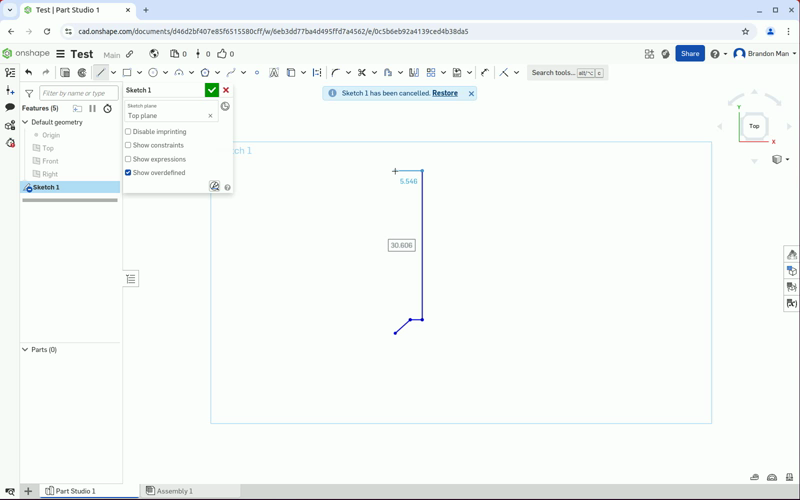
key_up(shift)
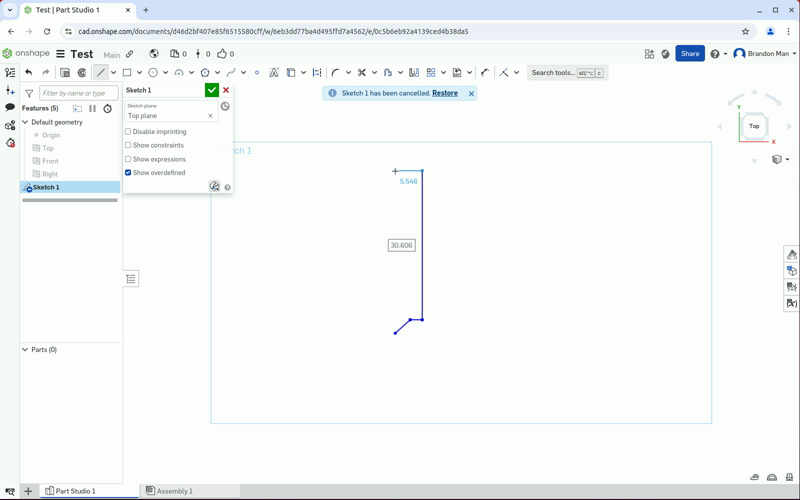
key_down(shift)
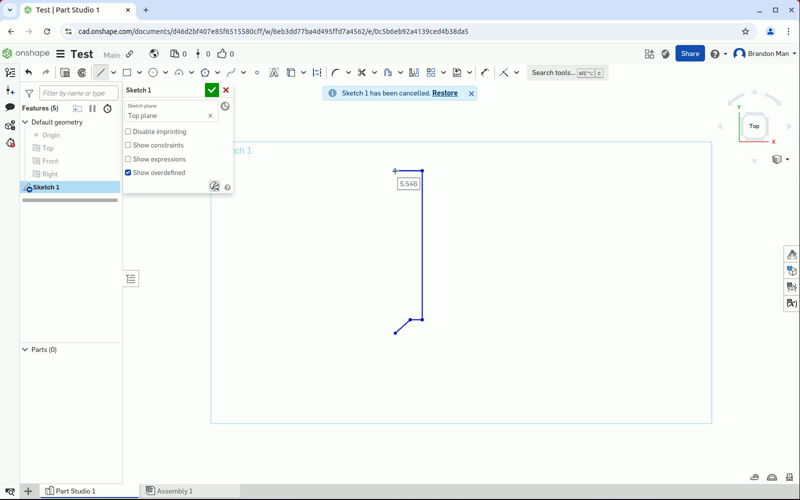
mouse_move(395, 333)
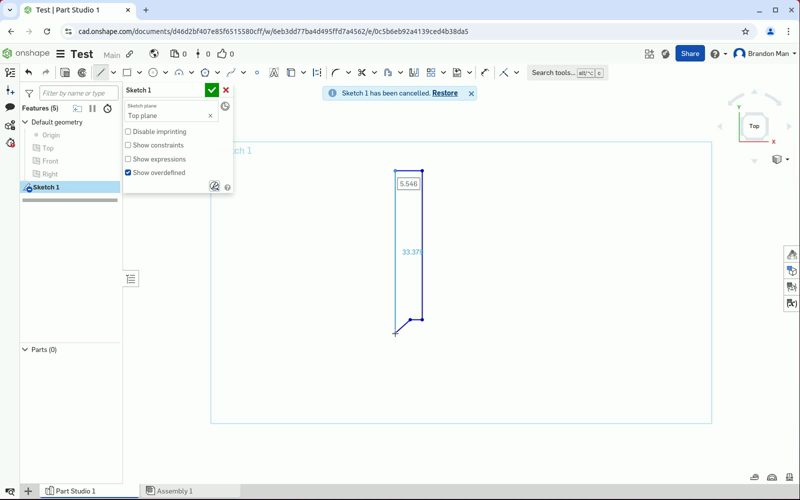
key_up(shift)
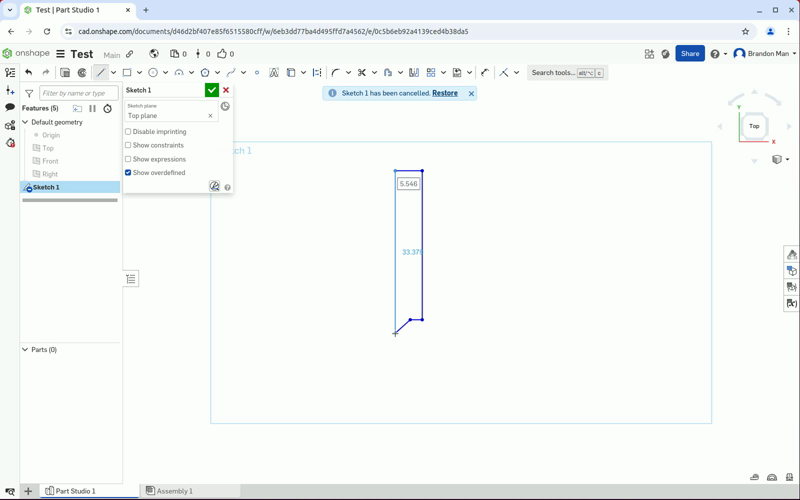
click(395, 333)
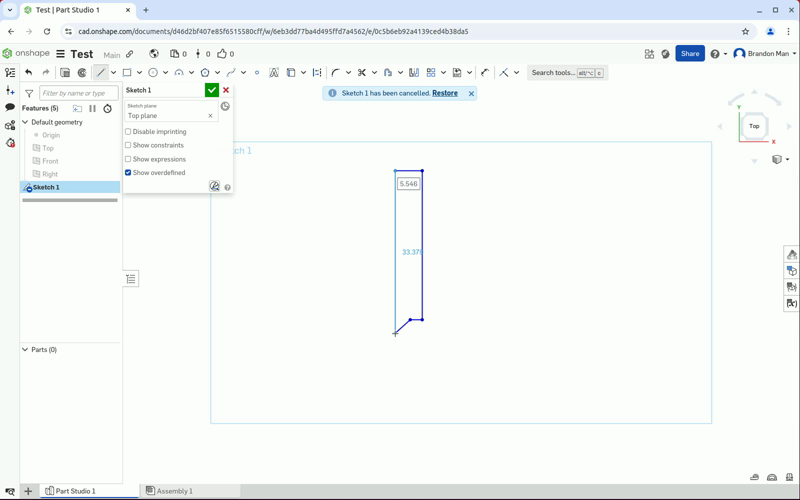
key(esc)
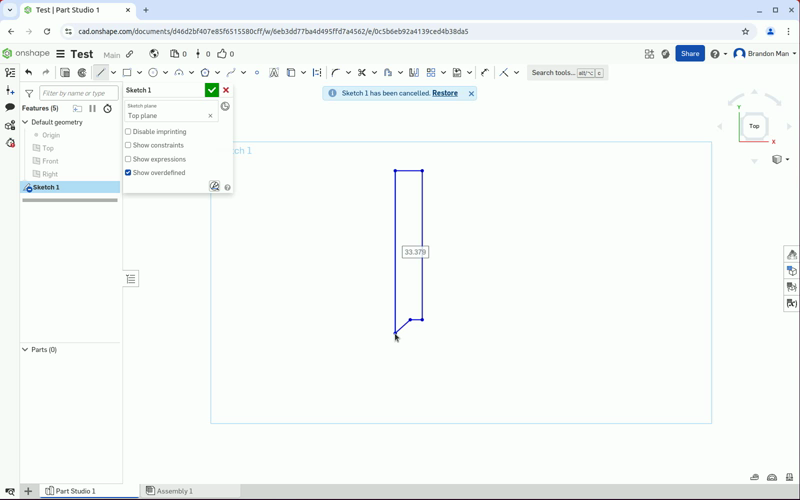
mouse_move(413, 227)
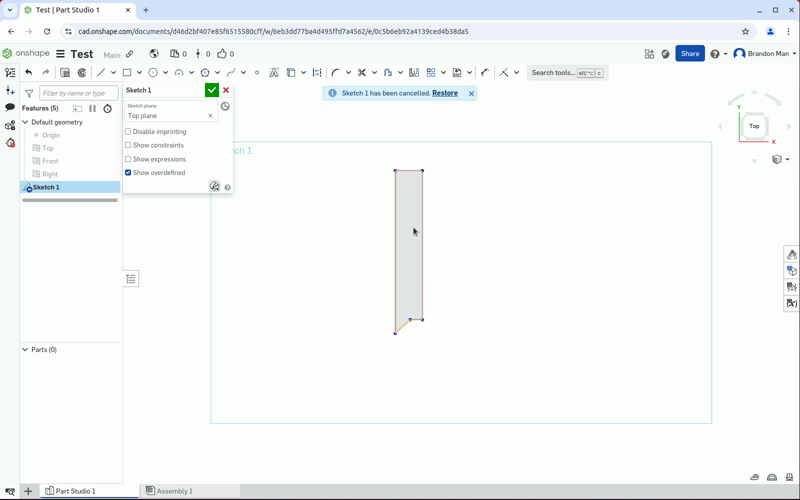
click(413, 227)
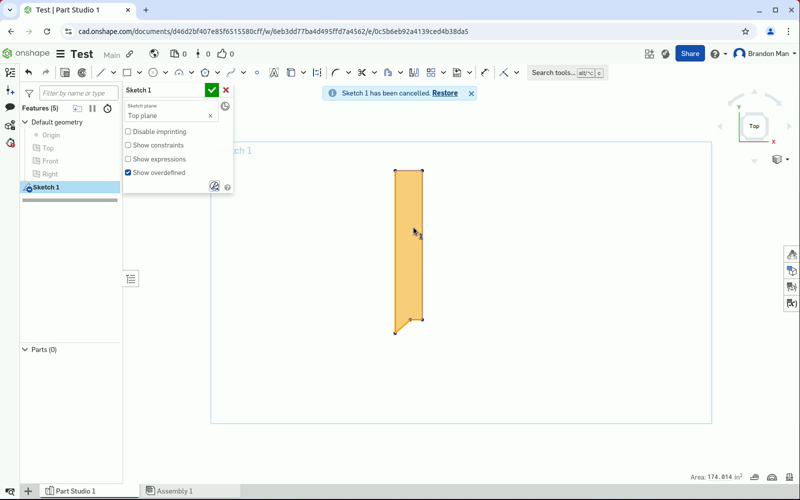
mouse_move(73, 352)
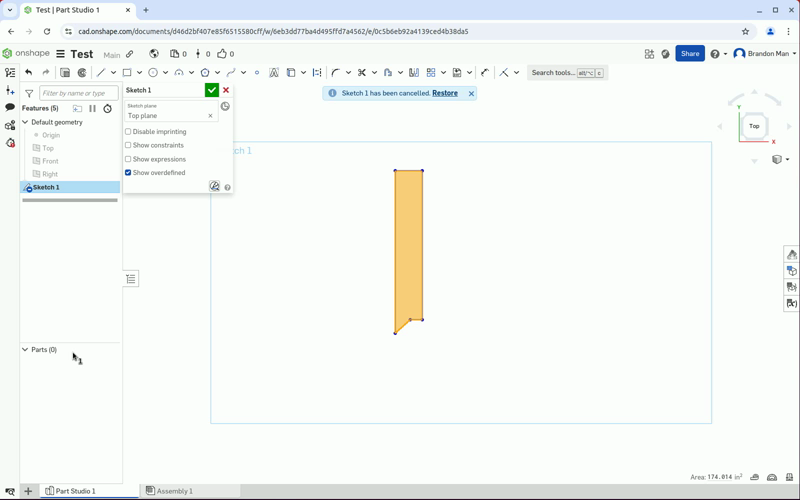
key(shift+y)
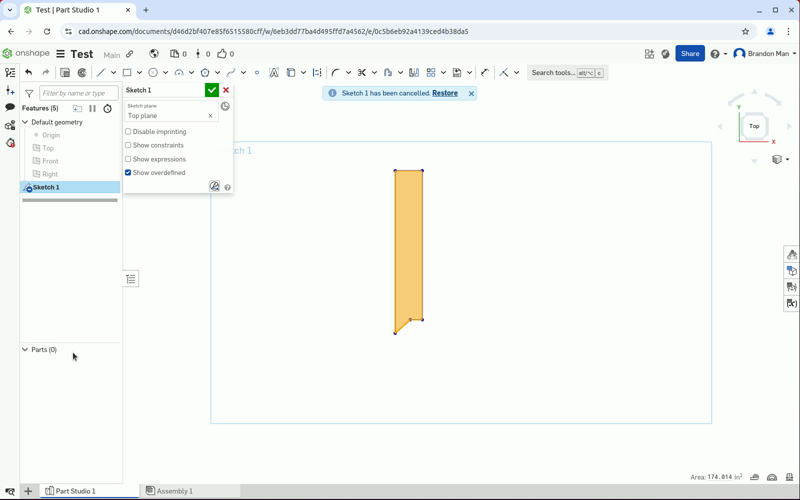
key(shift+e)
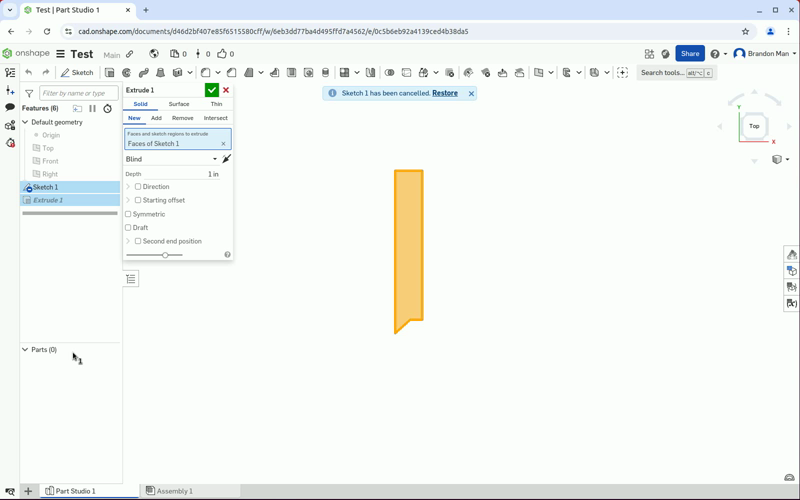
mouse_move(143, 106)
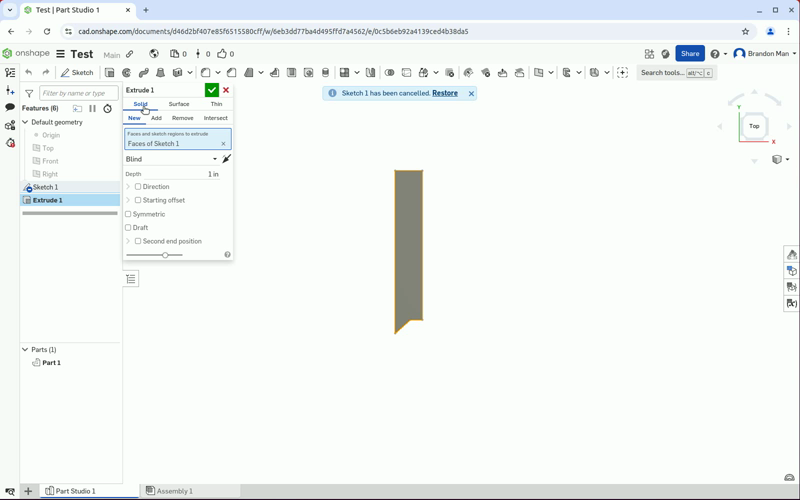
click(143, 106)
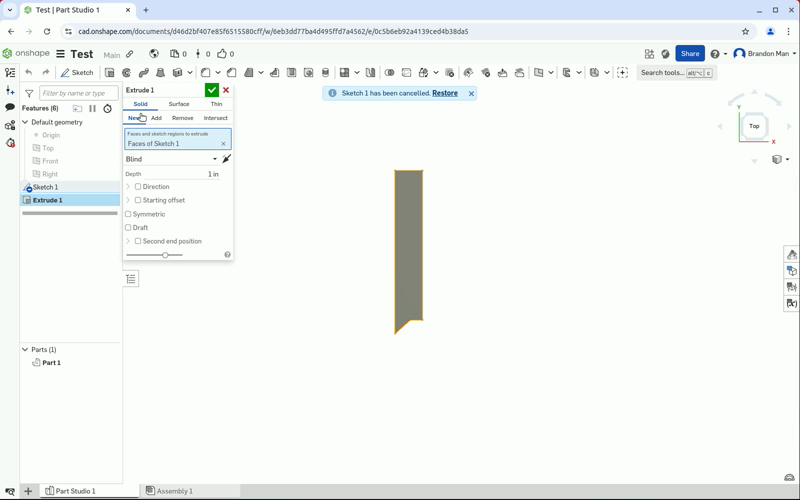
mouse_move(137, 120)
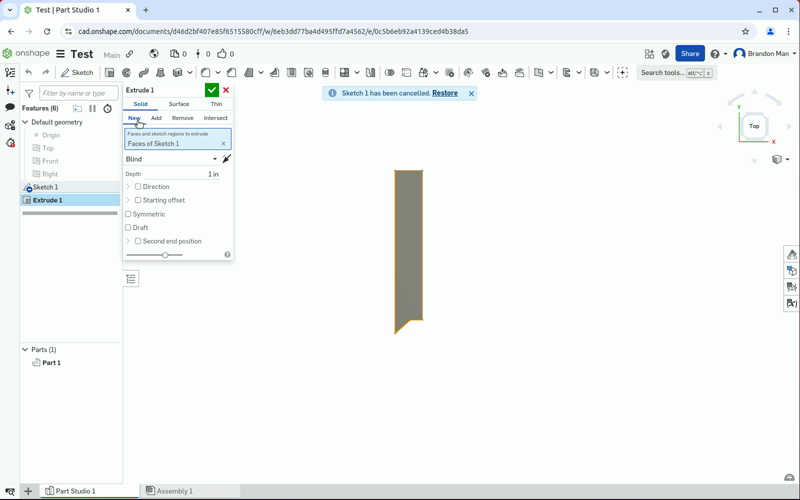
click(137, 120)
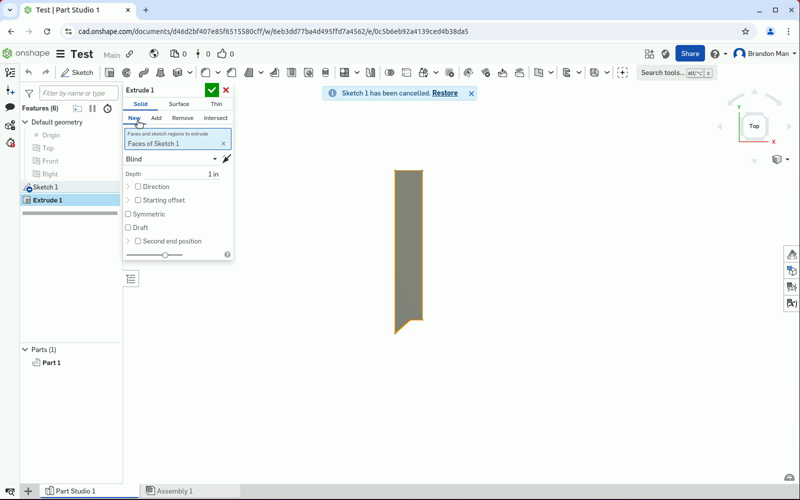
key(tab, 4)
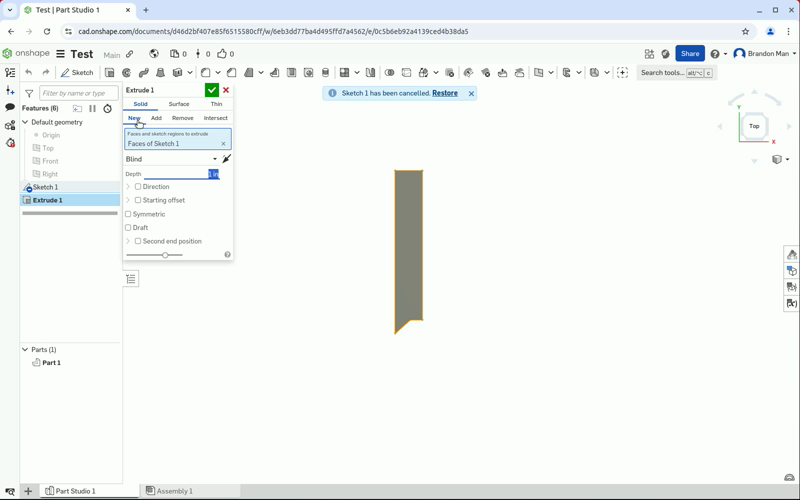
text(11.554)
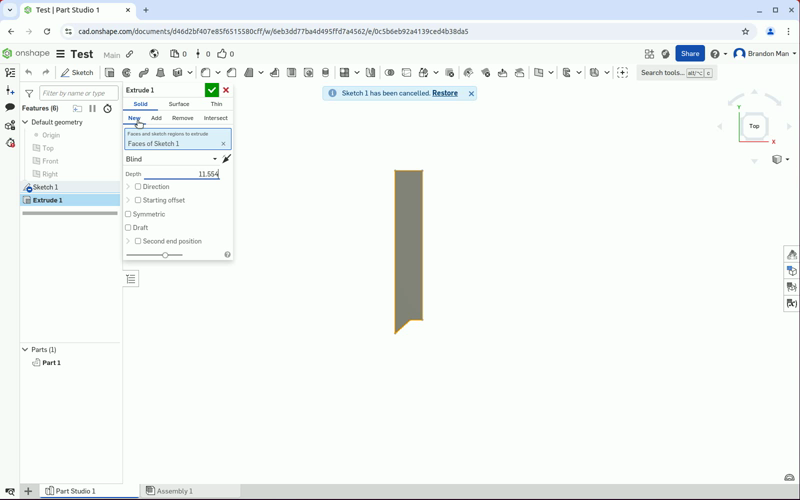
key(enter)
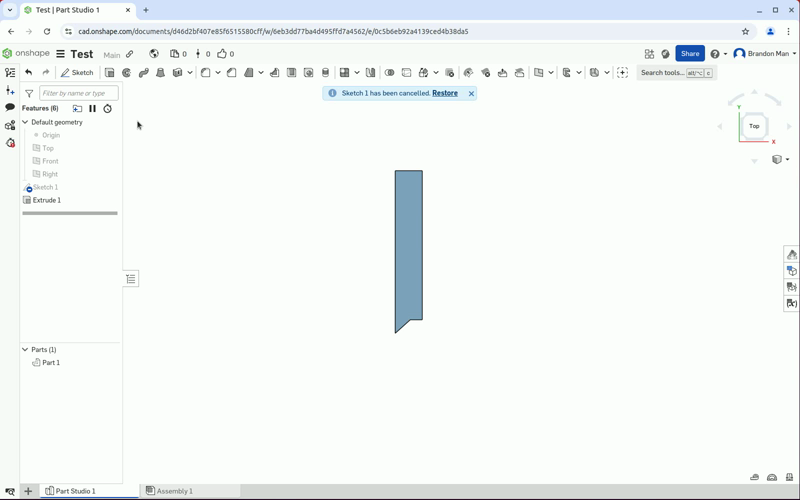
key(shift+h)
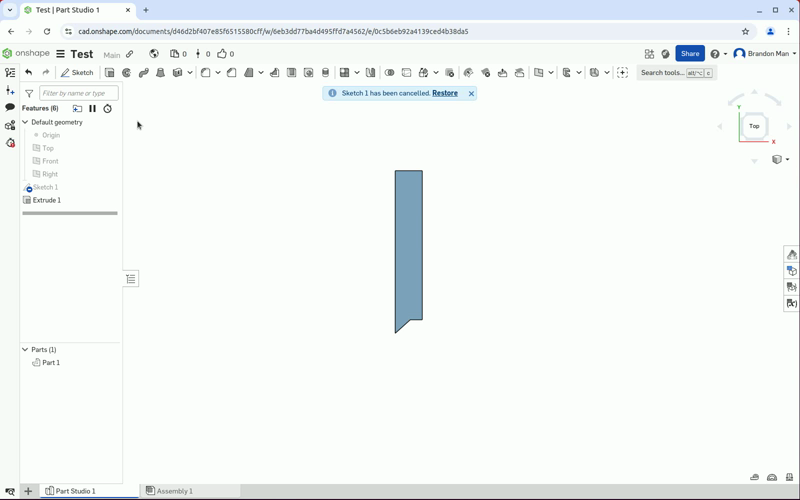
key(shift+h)
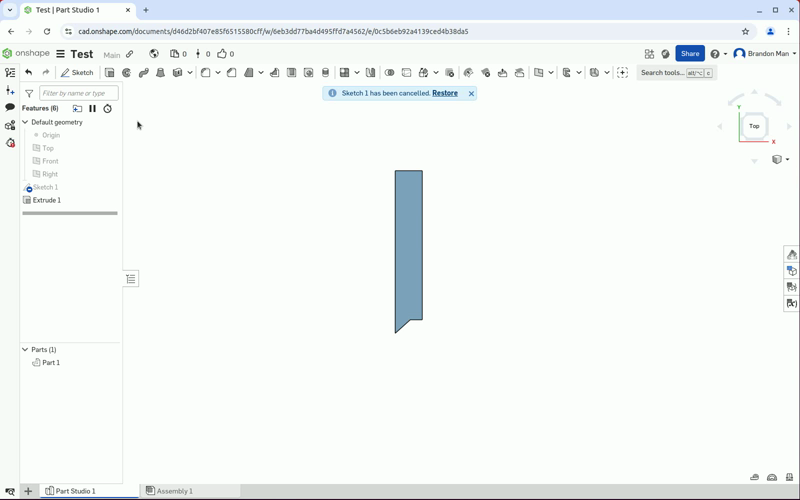
mouse_move(73, 189)
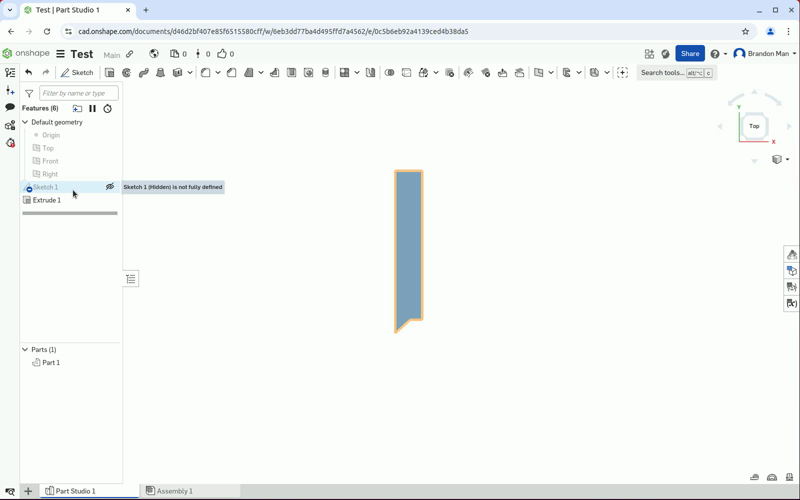
click(73, 189)
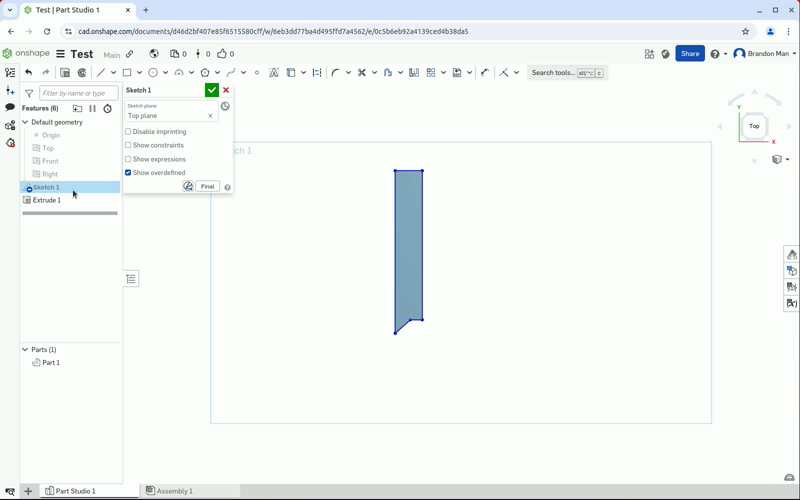
mouse_move(229, 92)
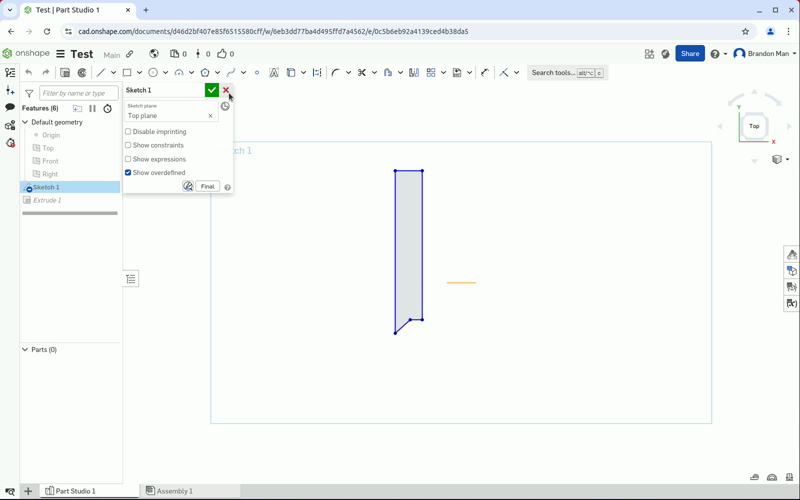
click(229, 92)
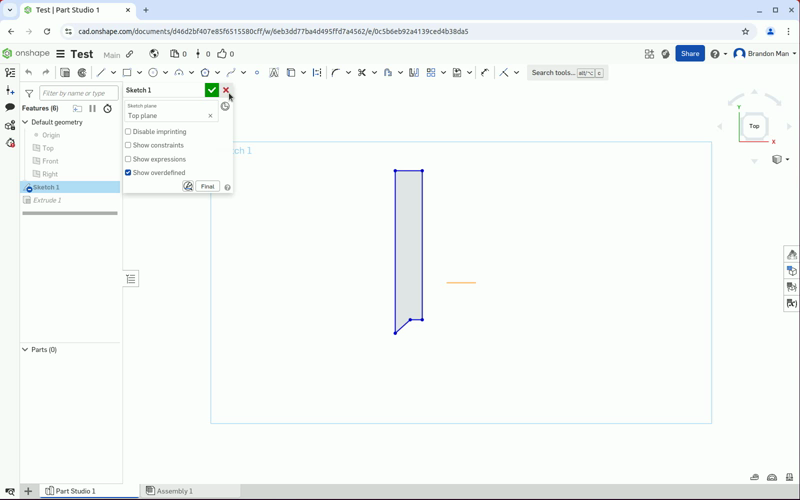
key(shift+s)
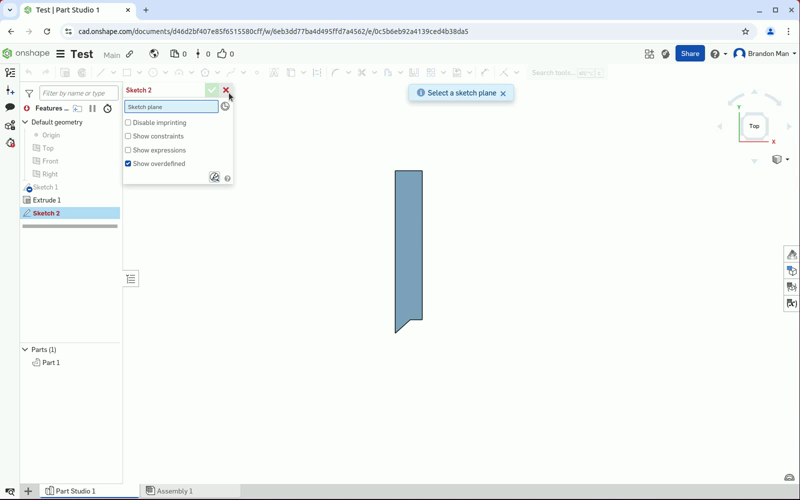
mouse_move(73, 150)
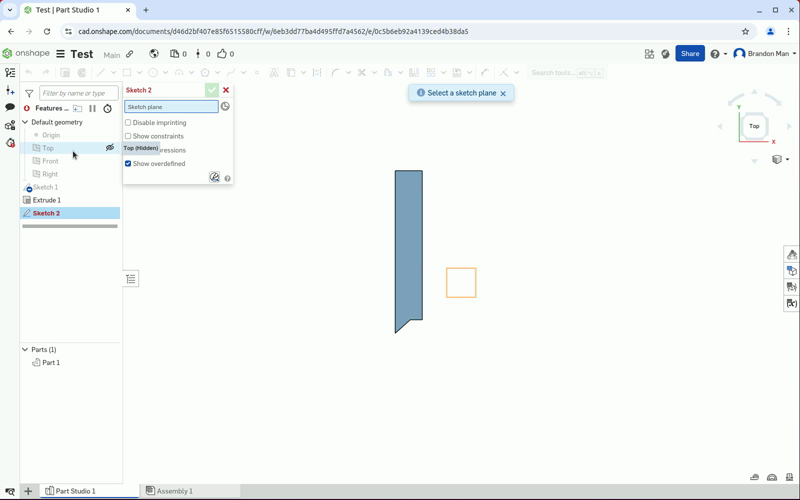
click(73, 150)
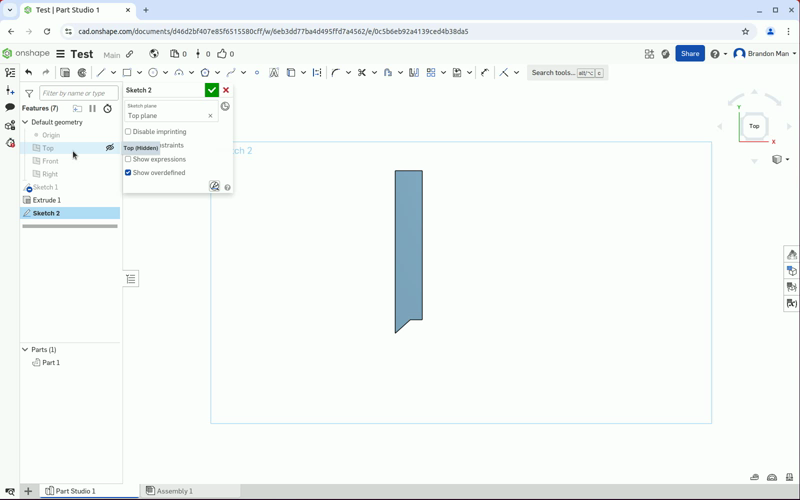
mouse_move(73, 352)
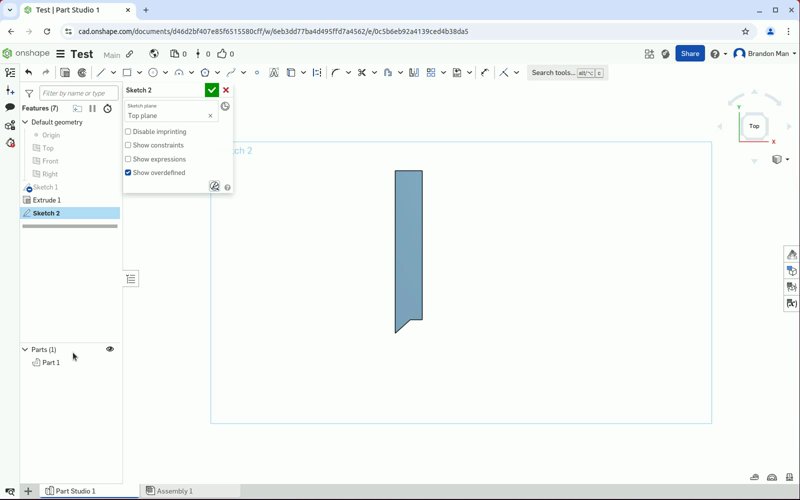
key(y)
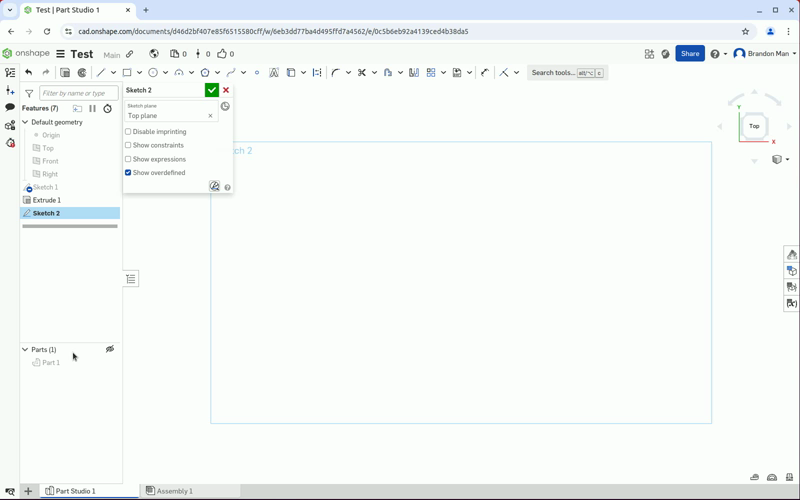
key(l)
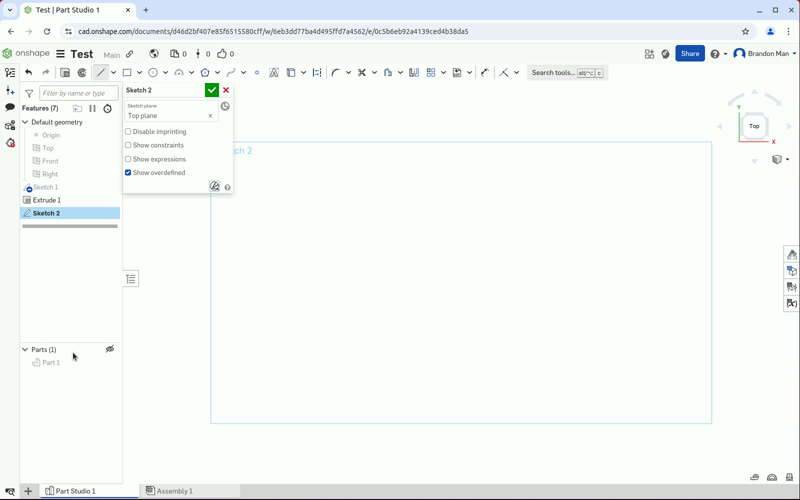
key_down(shift)
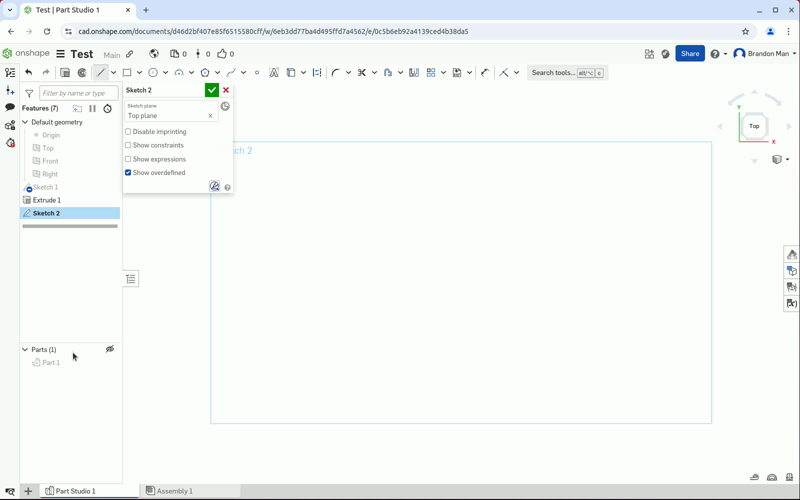
mouse_move(486, 319)
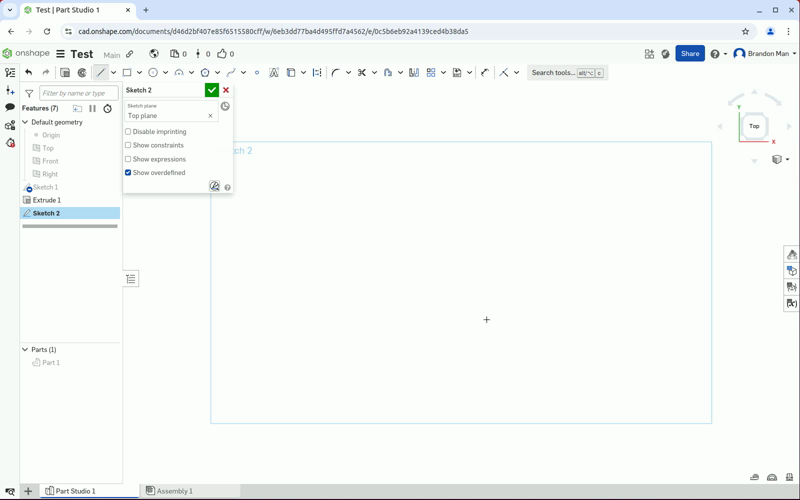
click(486, 319)
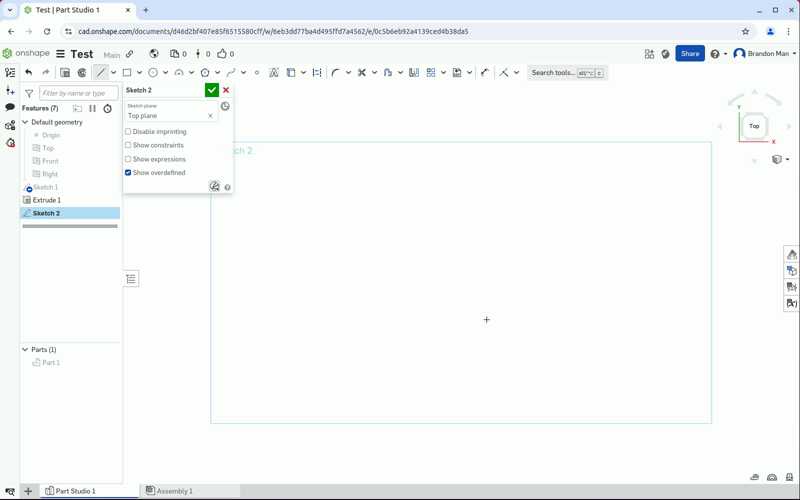
key_up(shift)
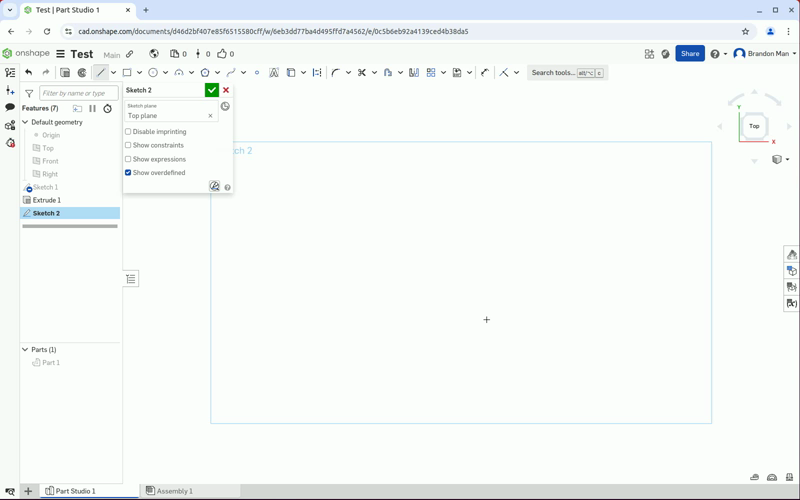
key_down(shift)
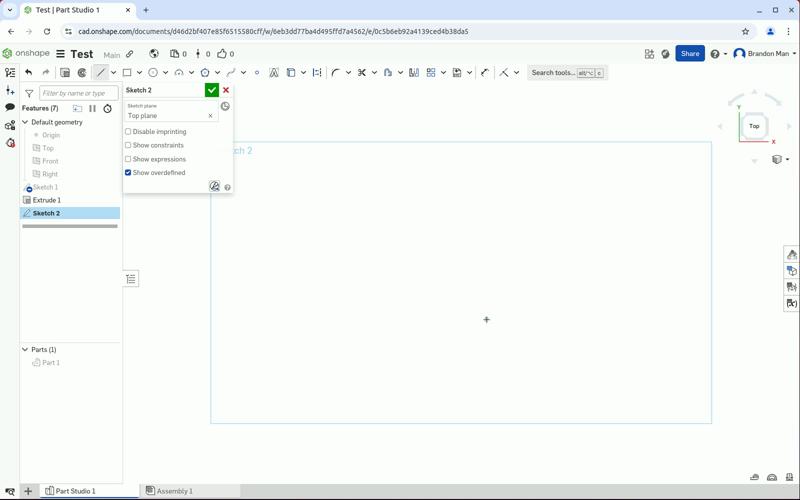
mouse_move(516, 319)
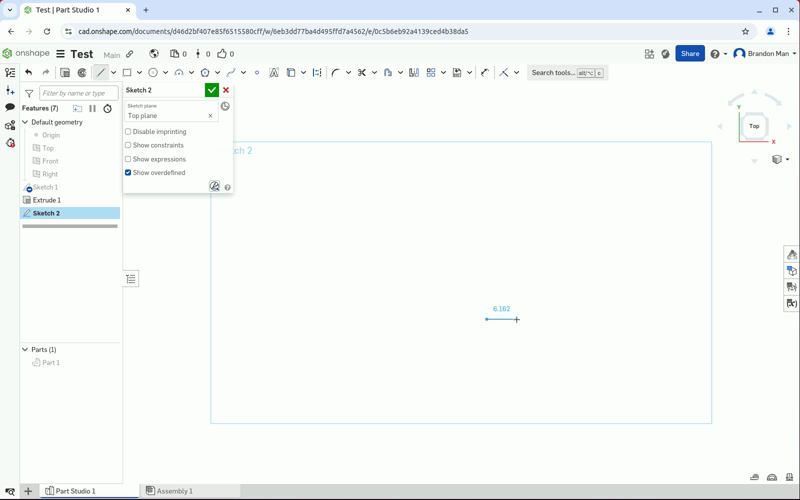
mouse_move(503, 319)
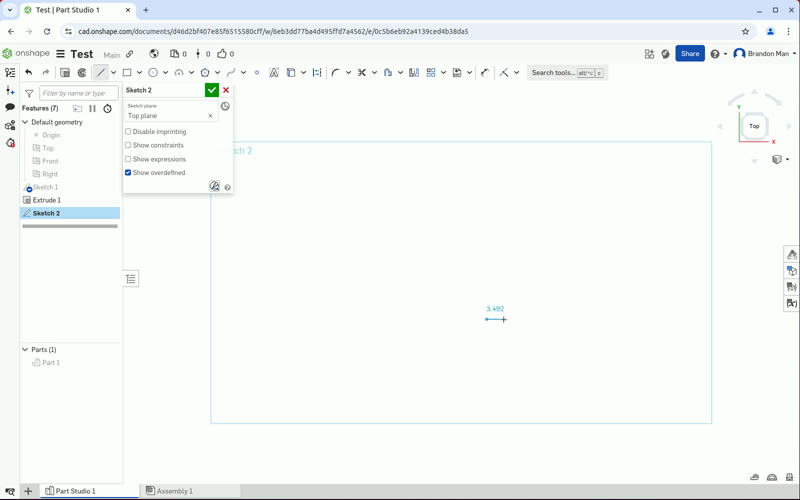
click(503, 319)
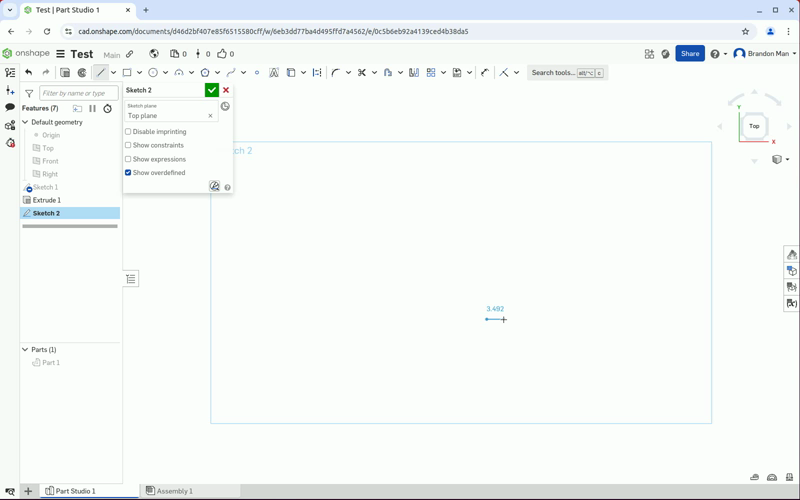
key_up(shift)
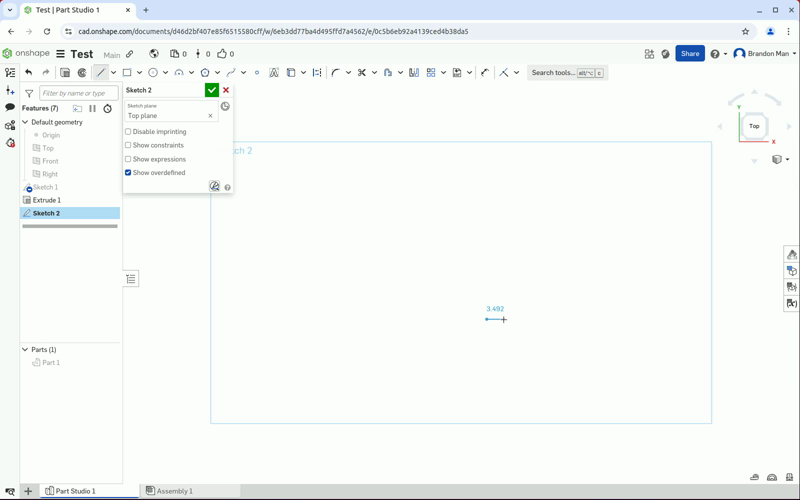
key_down(shift)
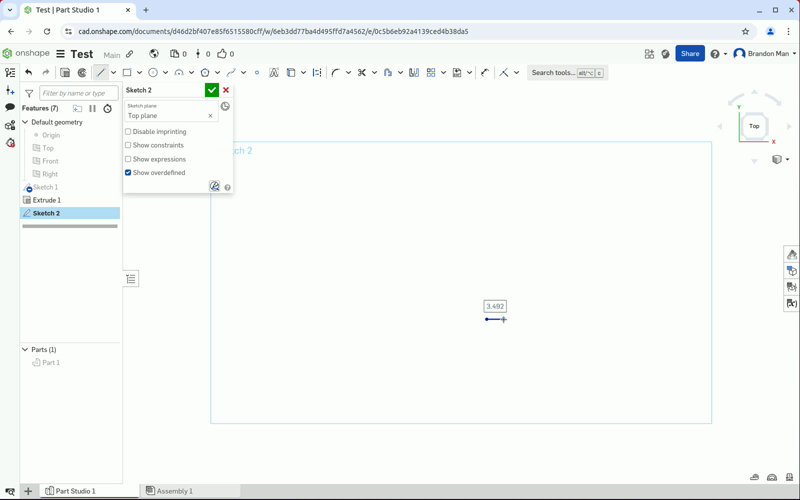
mouse_move(533, 319)
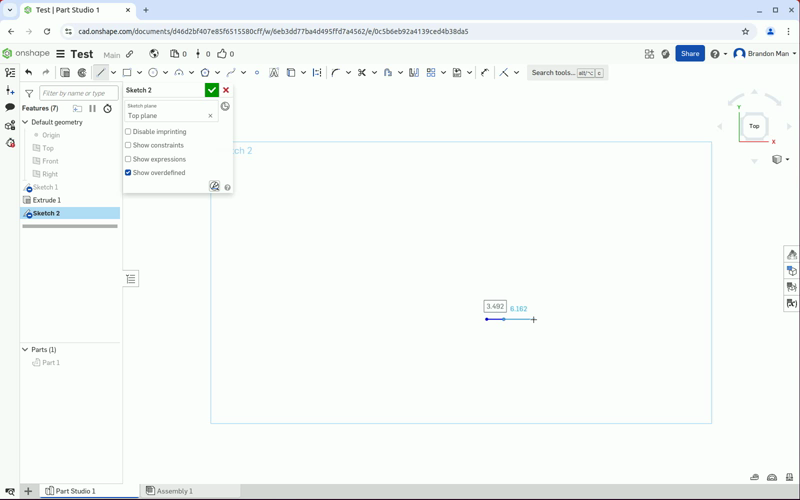
mouse_move(522, 333)
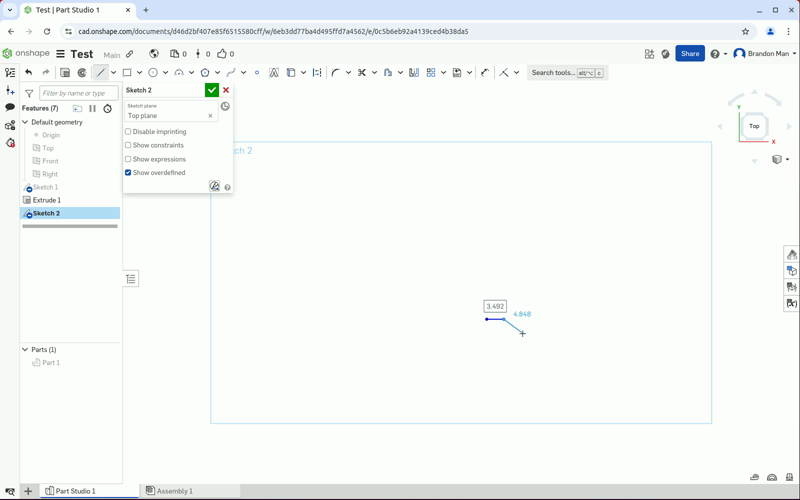
click(522, 333)
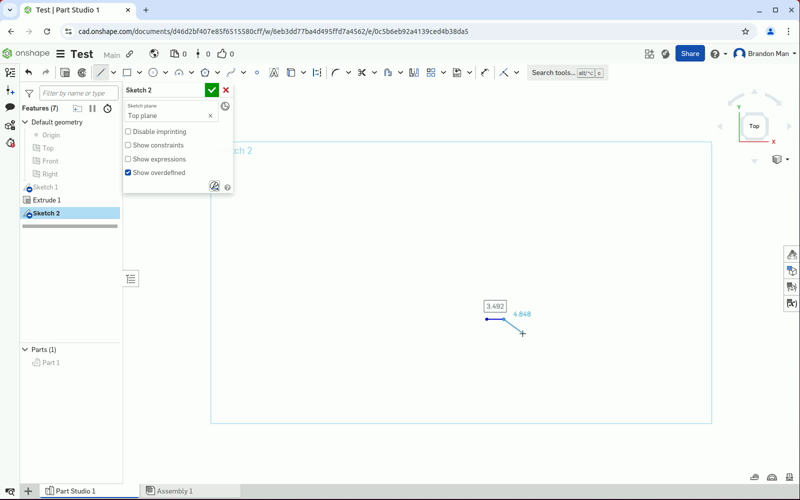
key_up(shift)
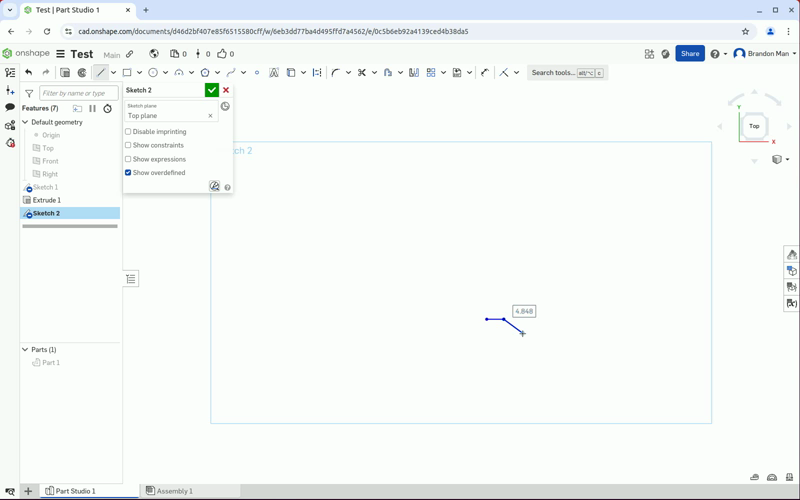
key_down(shift)
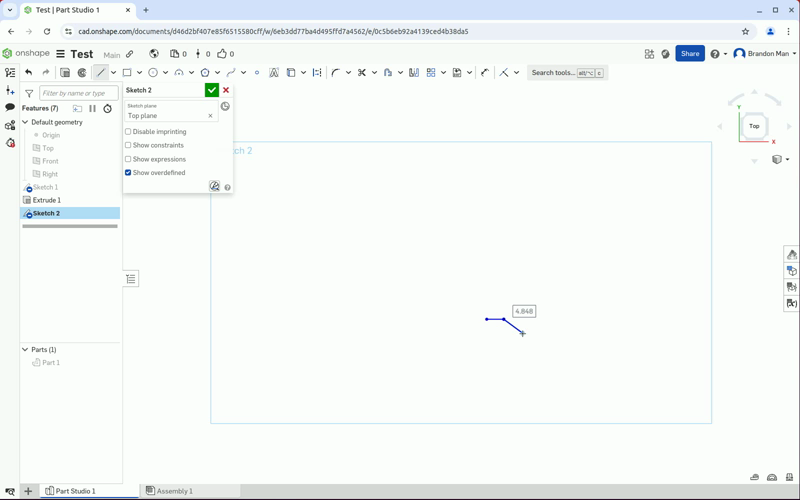
mouse_move(522, 170)
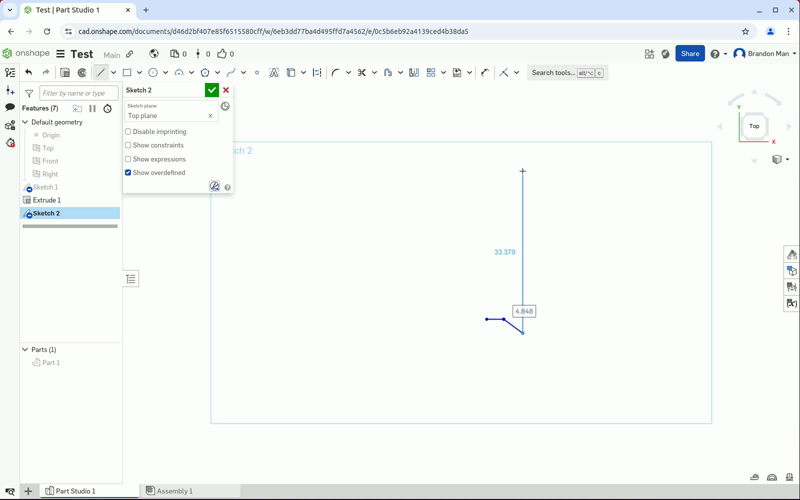
click(522, 170)
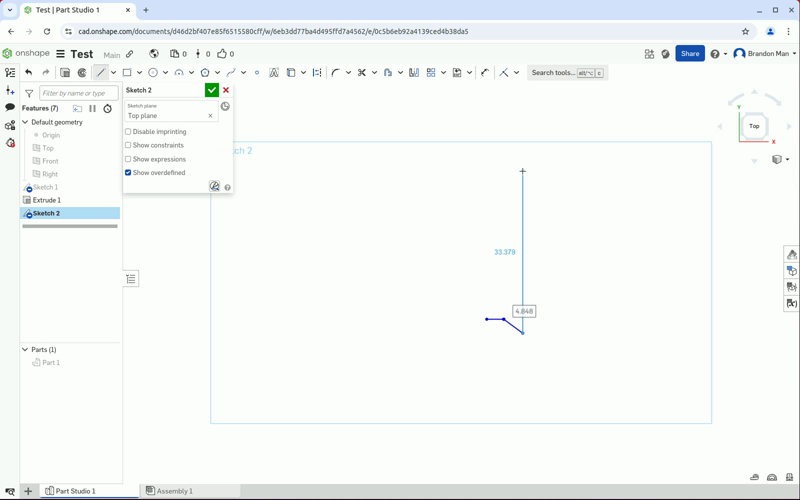
key_up(shift)
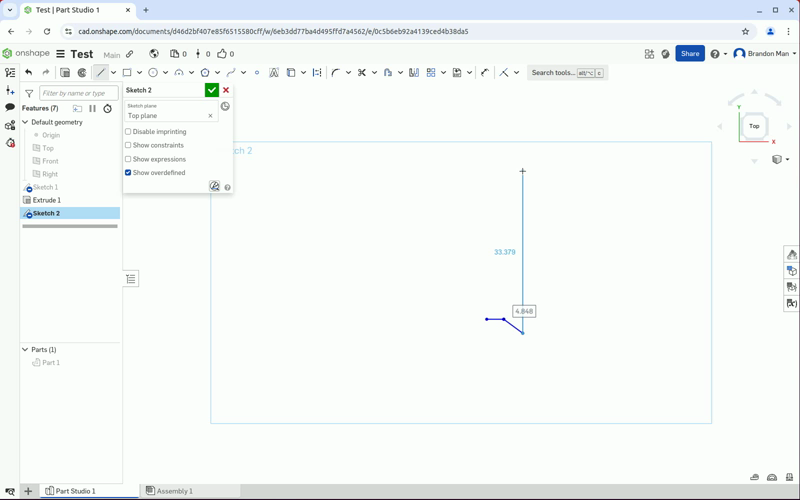
key_down(shift)
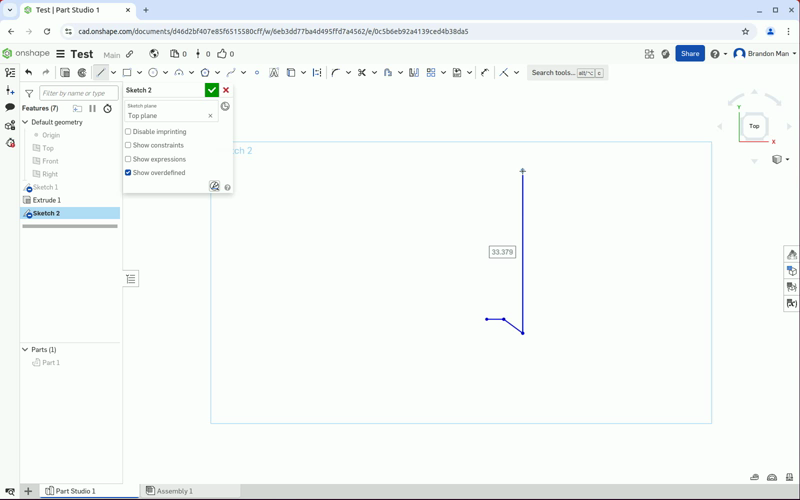
mouse_move(552, 170)
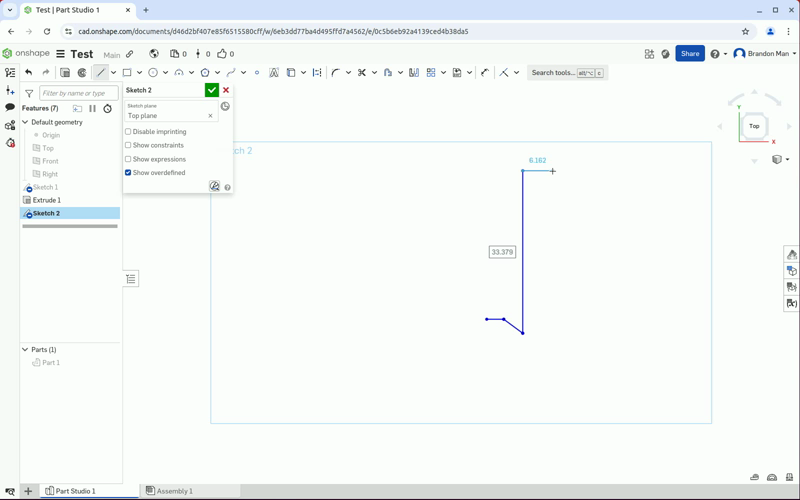
mouse_move(486, 170)
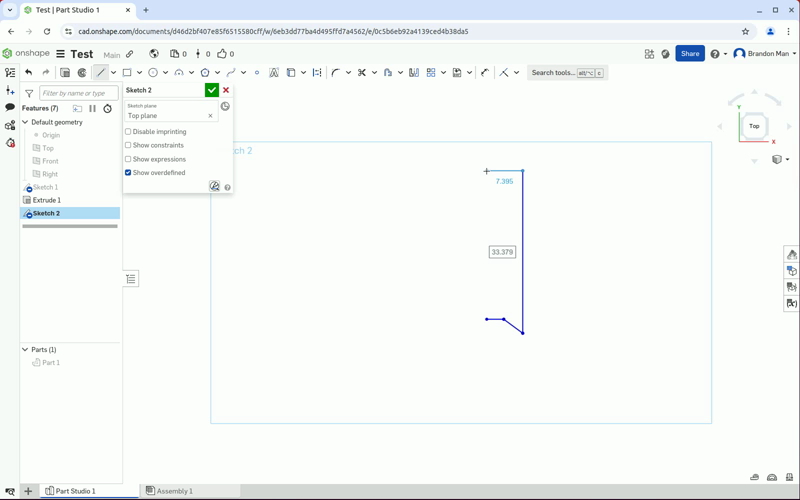
click(486, 170)
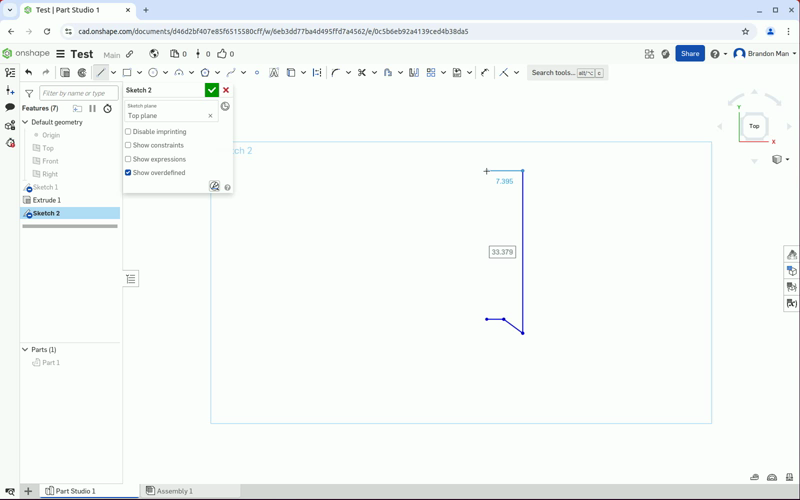
key_up(shift)
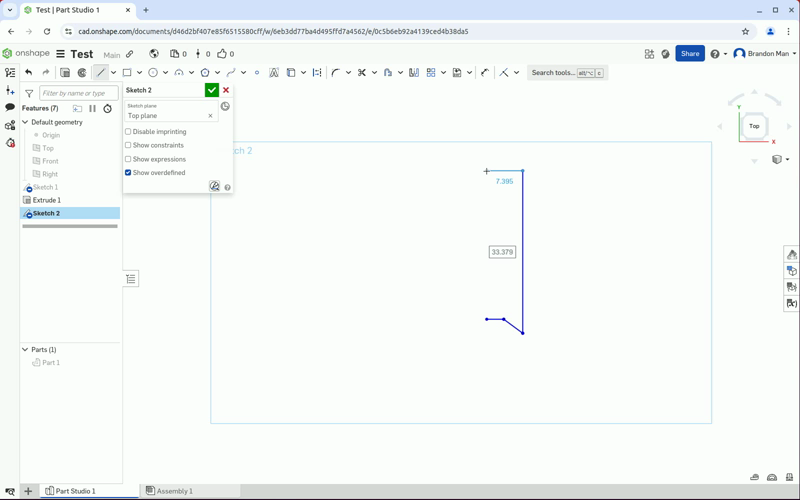
key_down(shift)
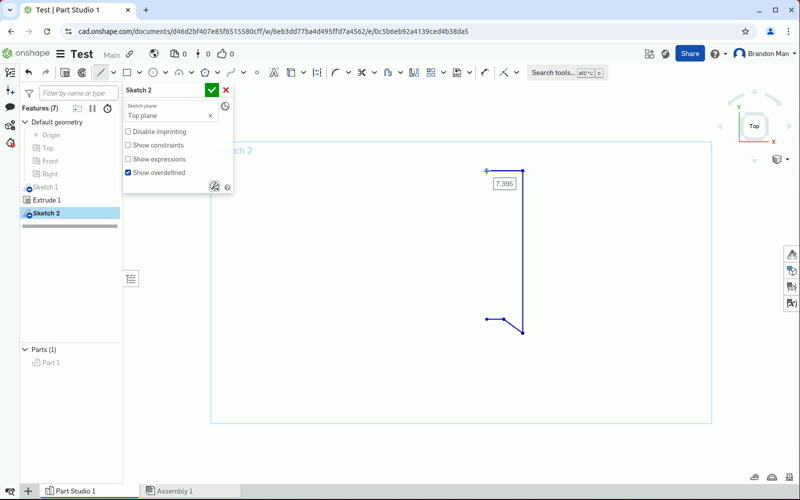
mouse_move(486, 319)
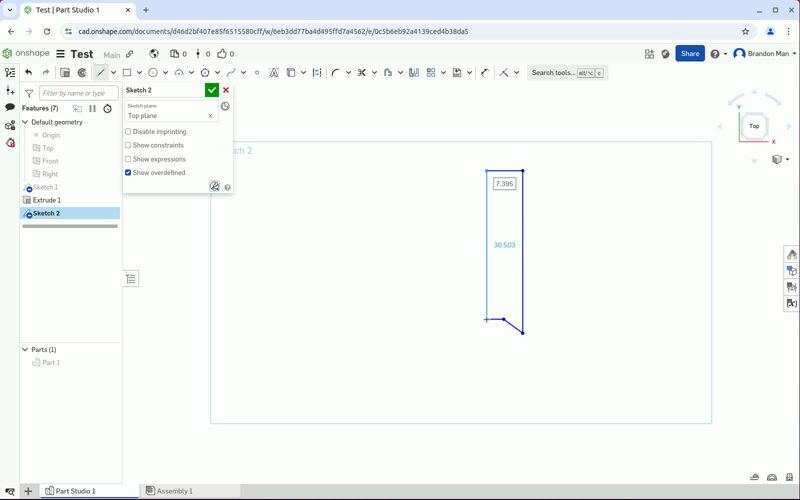
key_up(shift)
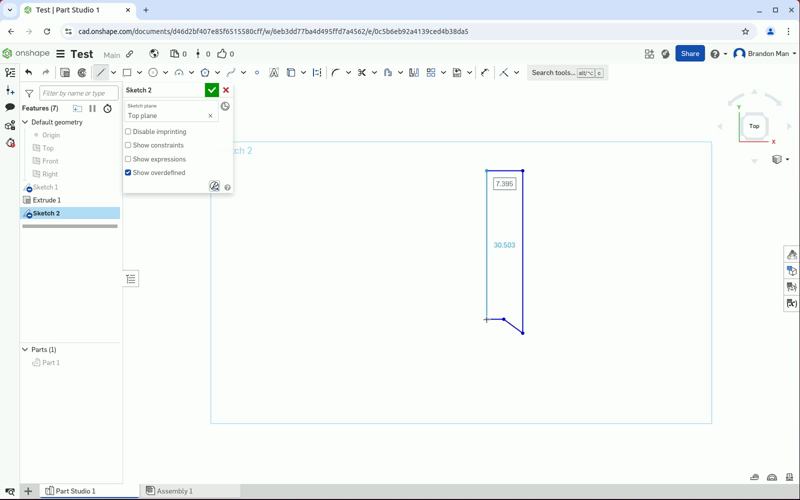
click(486, 319)
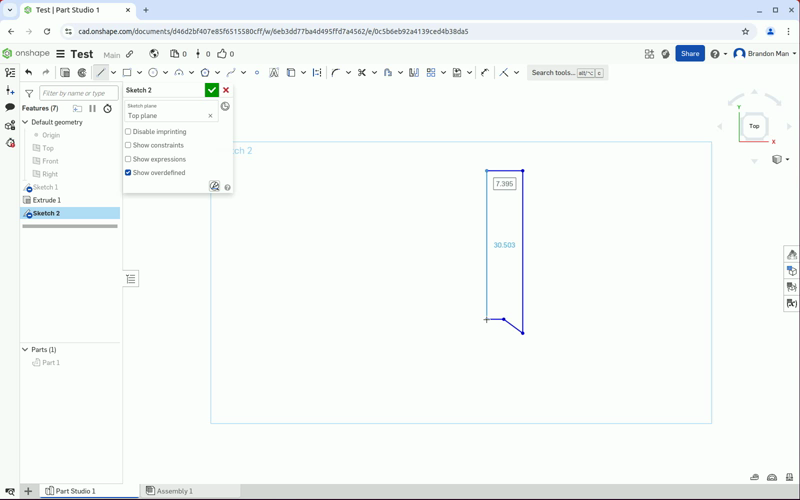
key(esc)
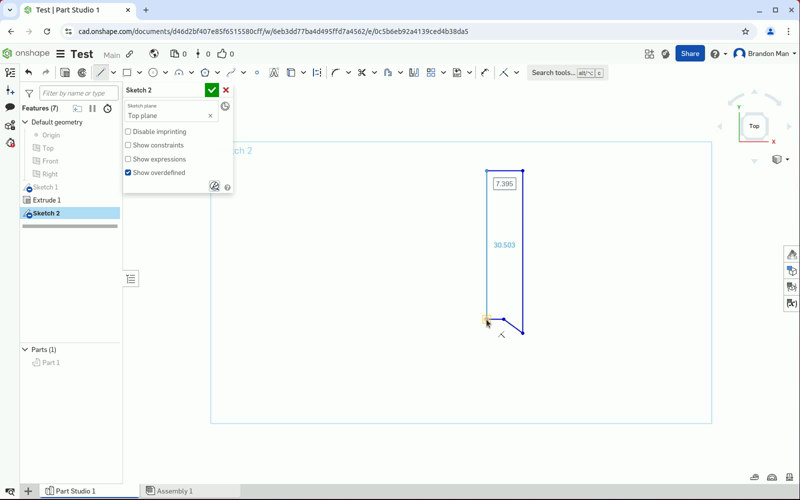
mouse_move(510, 318)
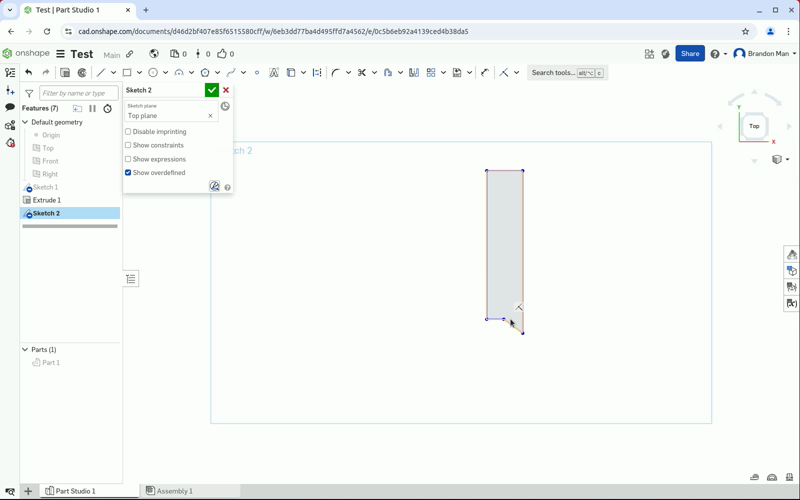
click(510, 318)
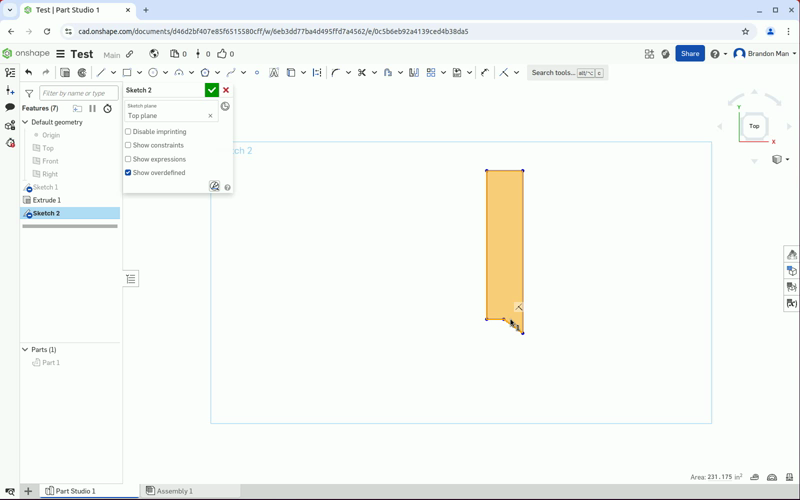
mouse_move(73, 352)
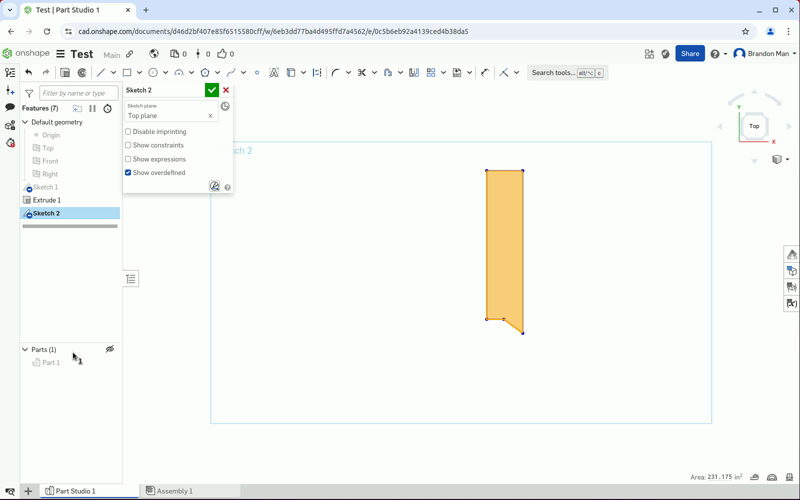
key(shift+y)
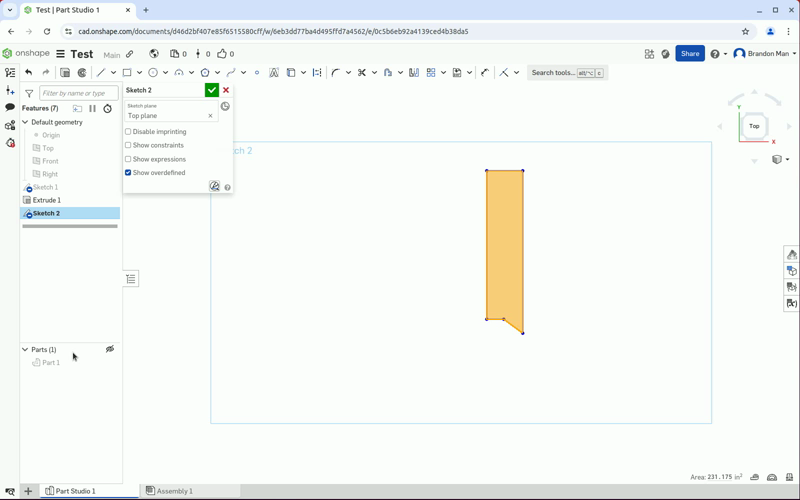
key(shift+e)
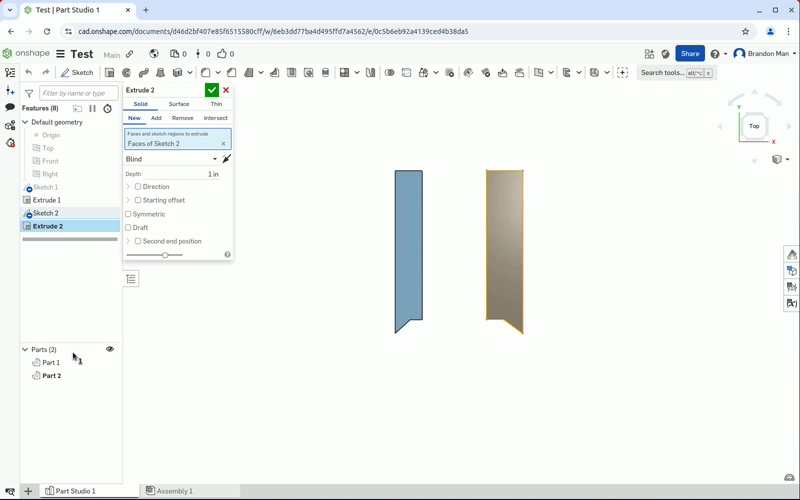
mouse_move(143, 106)
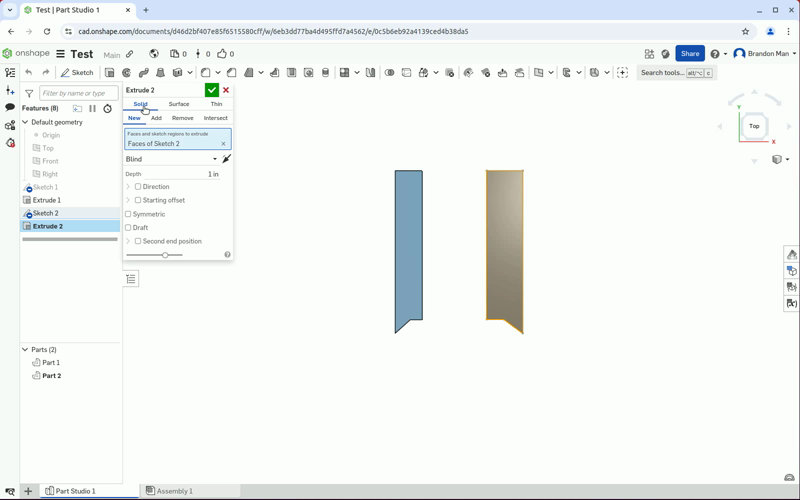
click(143, 106)
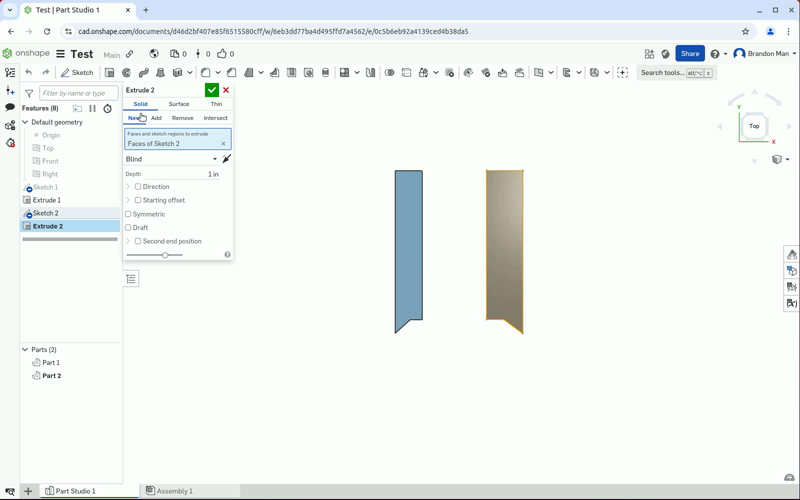
mouse_move(137, 120)
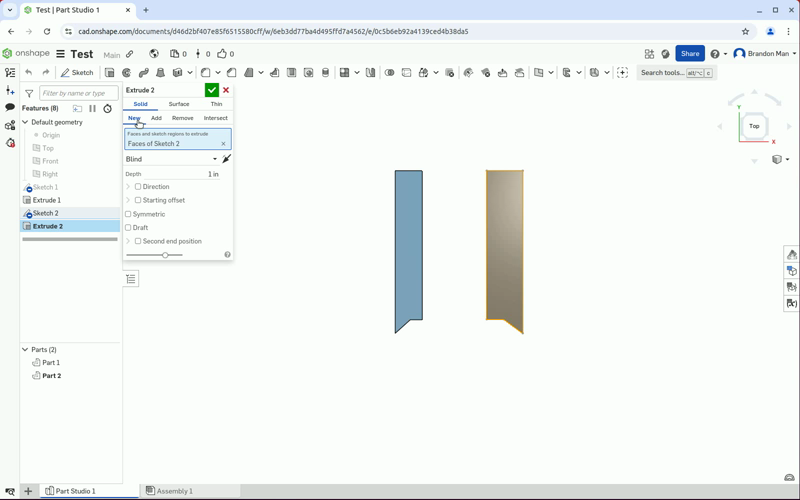
click(137, 120)
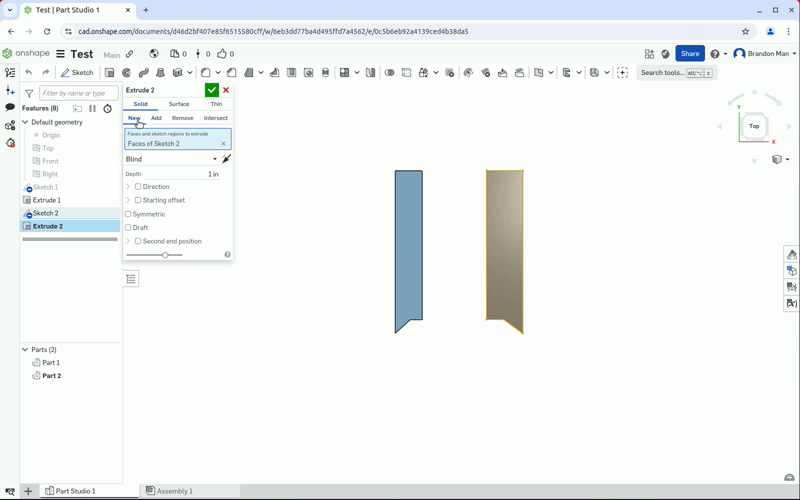
key(tab, 4)
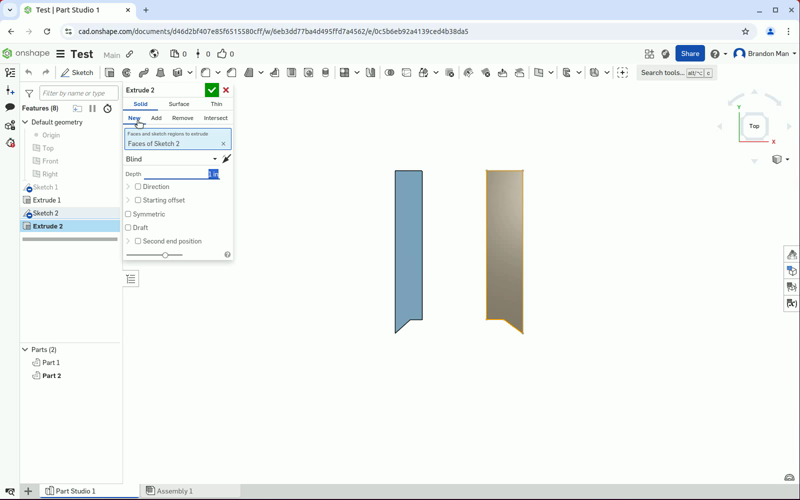
text(11.554)
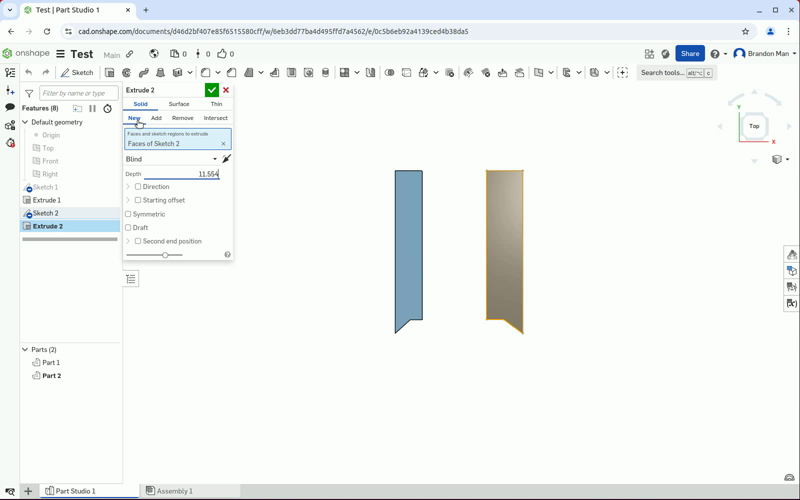
key(enter)
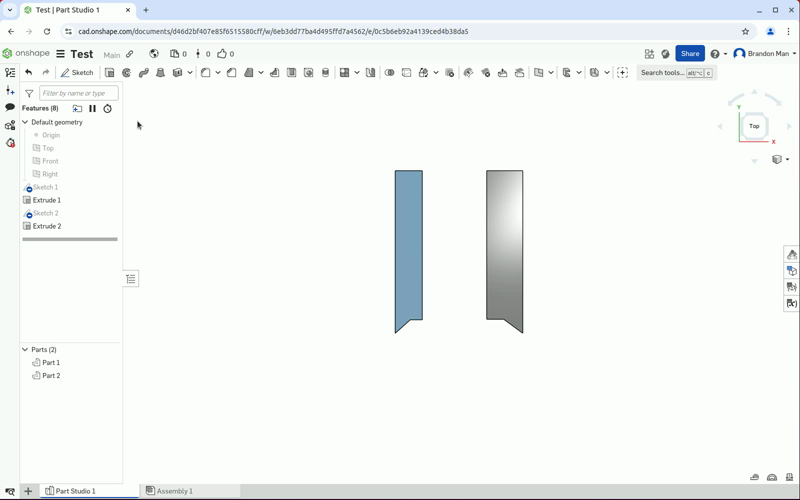
key(shift+h)
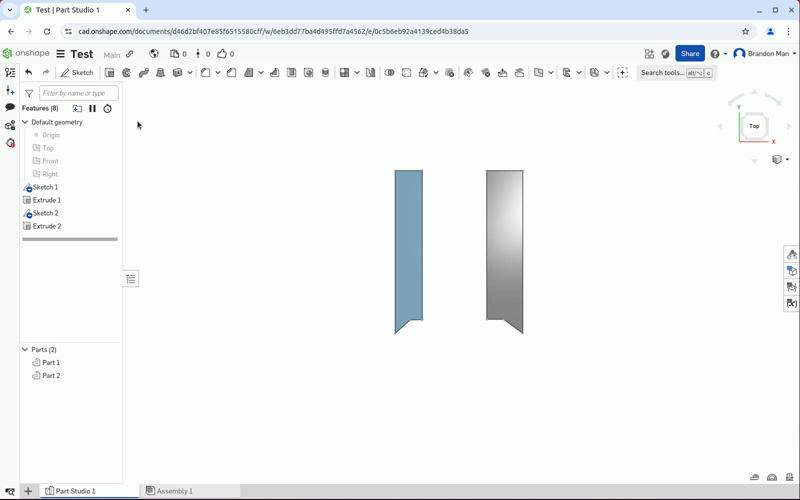
key(shift+h)
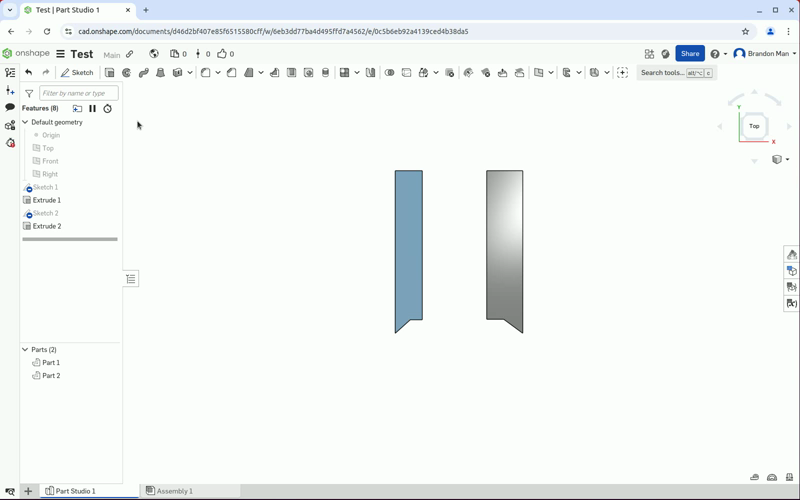
mouse_move(73, 189)
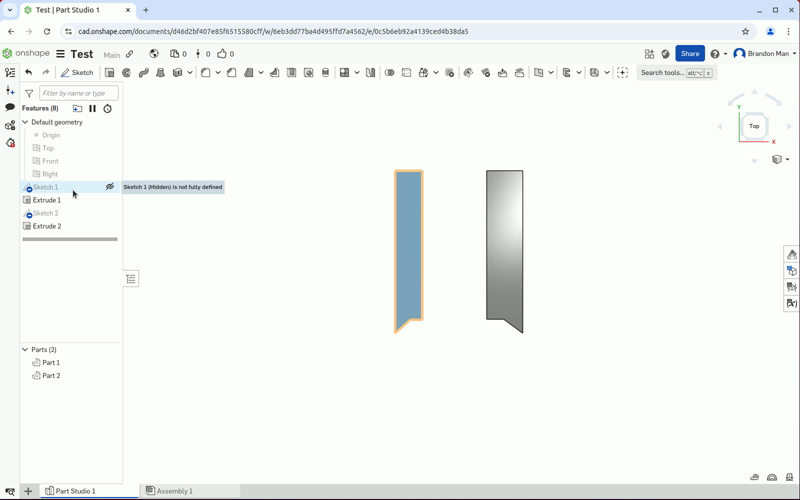
click(73, 189)
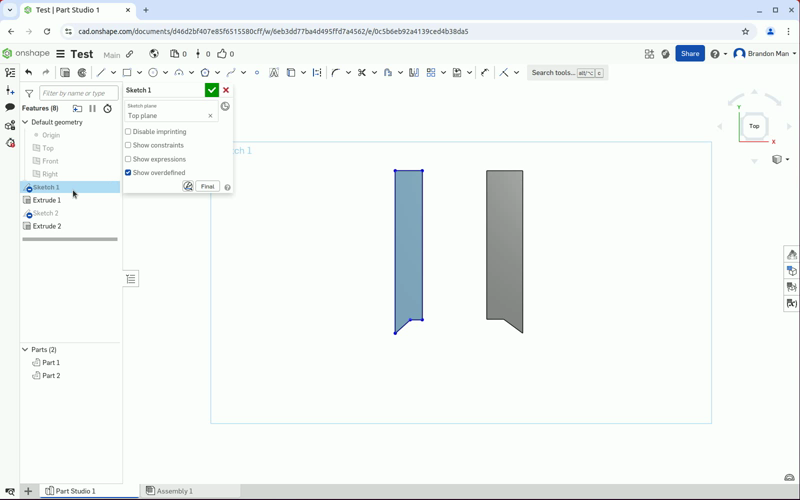
mouse_move(229, 92)
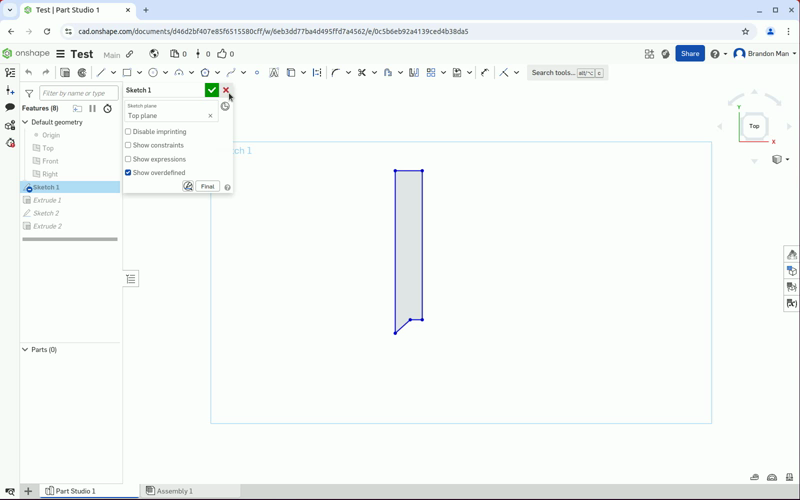
click(229, 92)
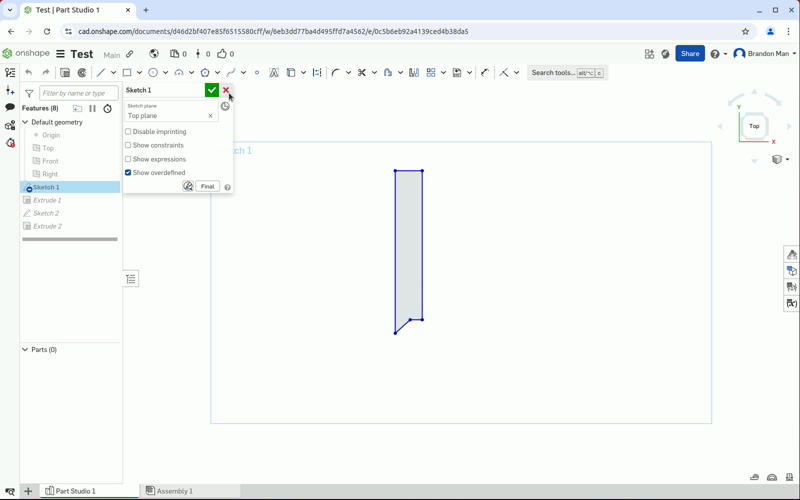
key(shift+s)
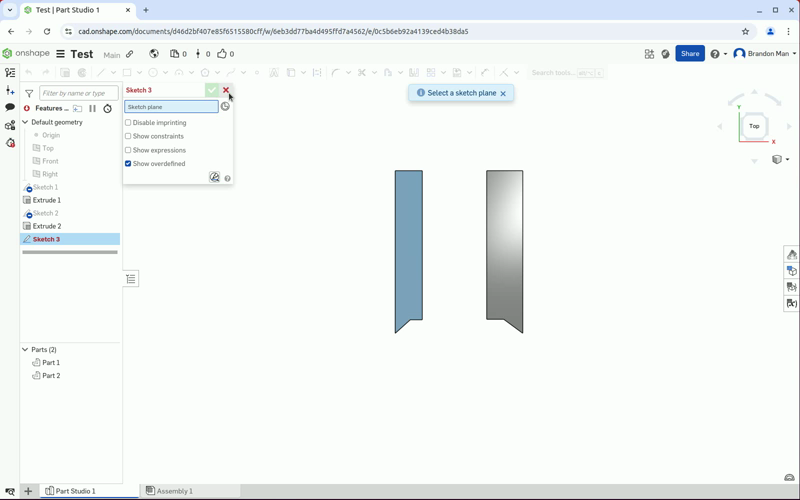
mouse_move(73, 150)
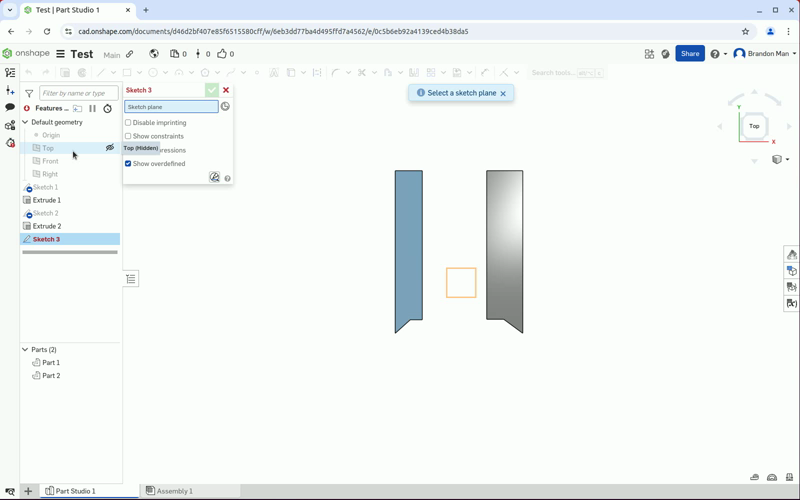
click(73, 150)
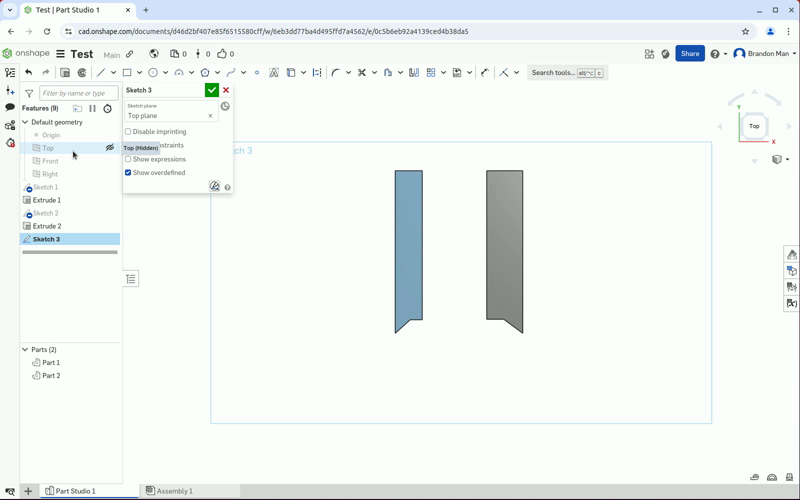
mouse_move(73, 352)
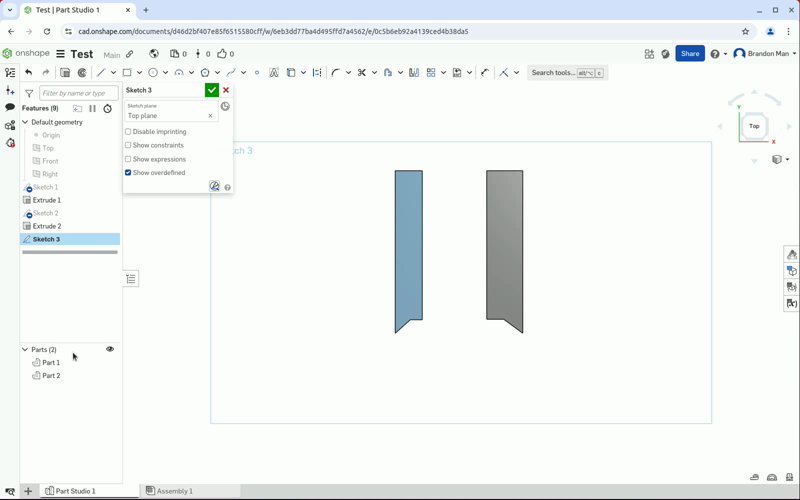
key(y)
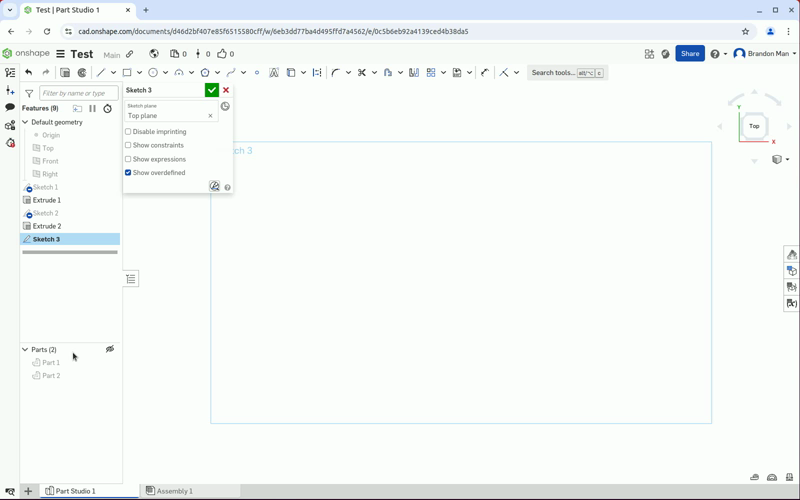
key(l)
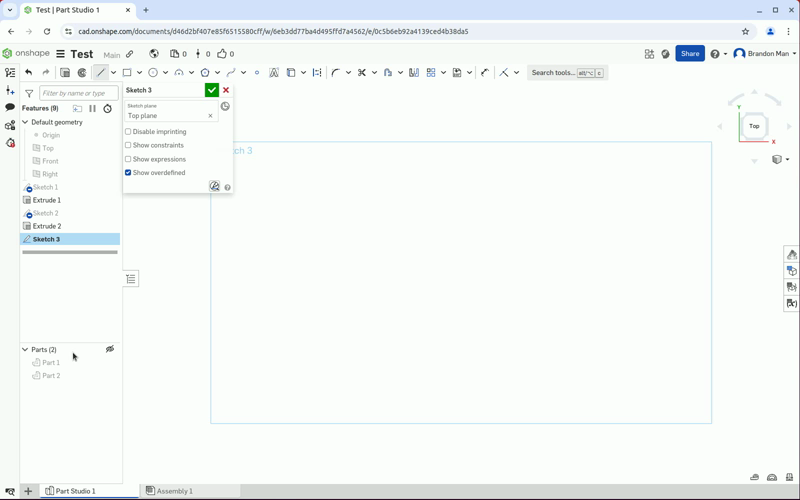
key_down(shift)
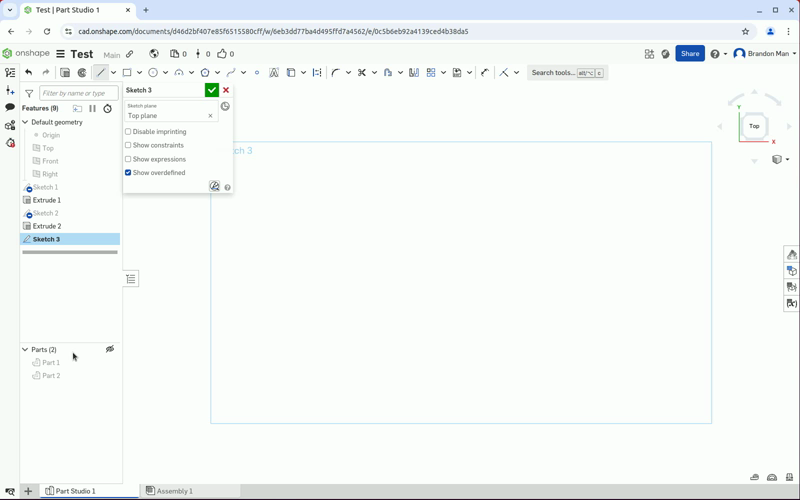
mouse_move(410, 347)
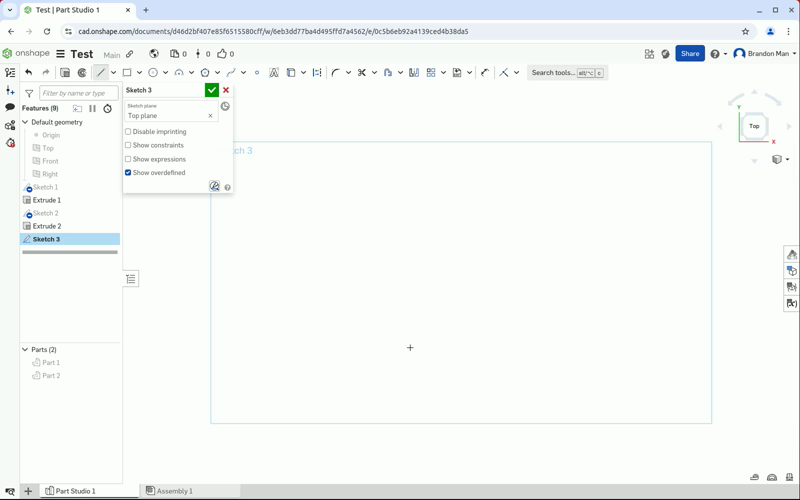
click(410, 347)
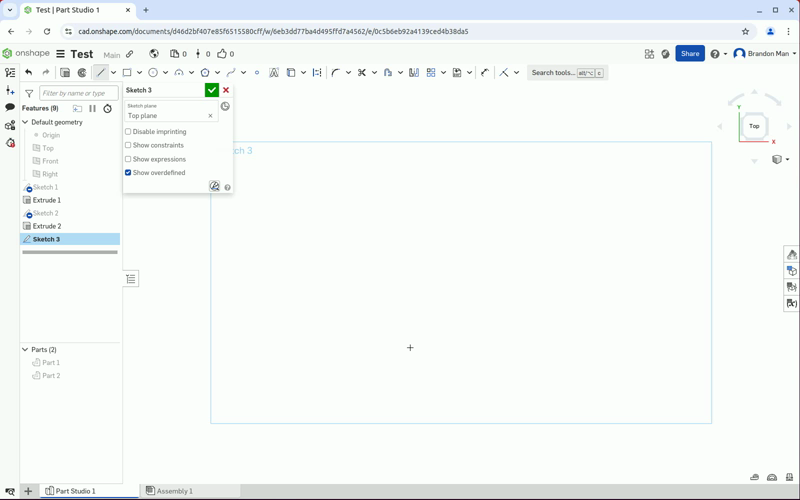
key_up(shift)
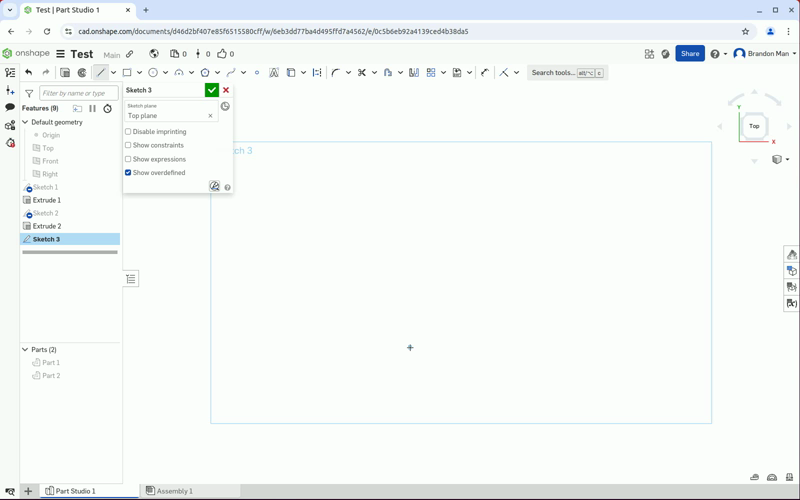
key_down(shift)
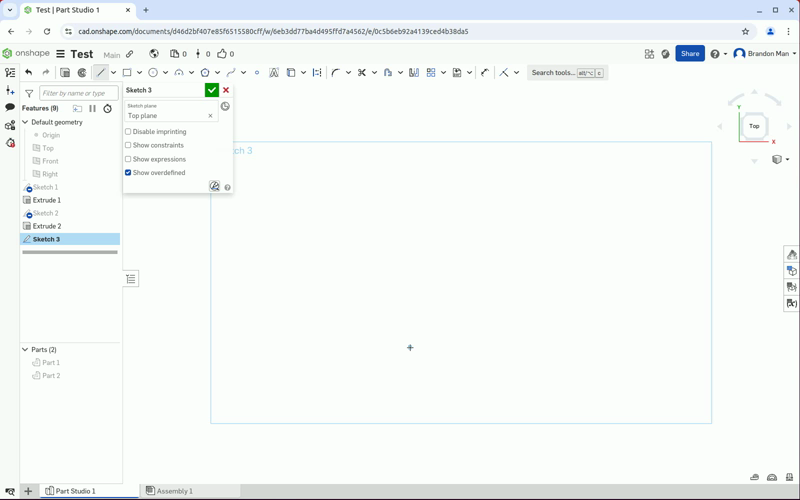
mouse_move(504, 347)
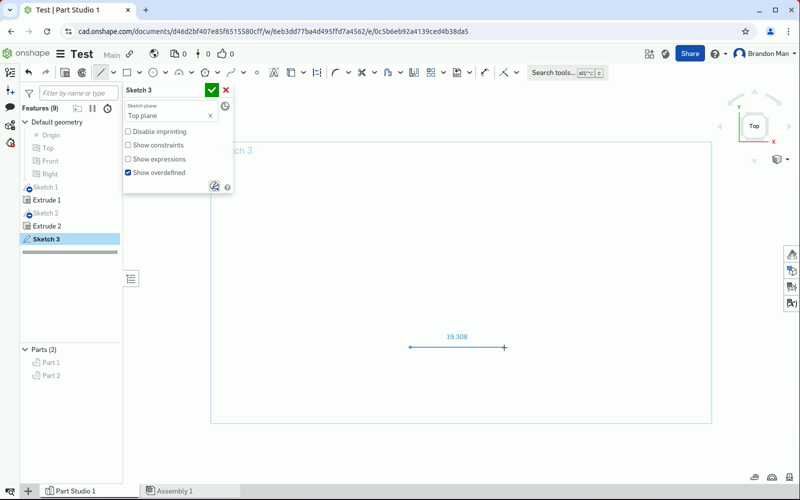
click(504, 347)
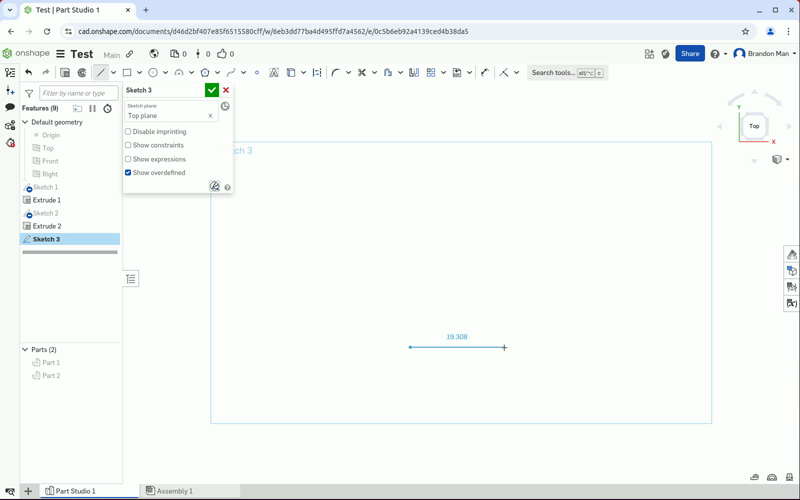
key_up(shift)
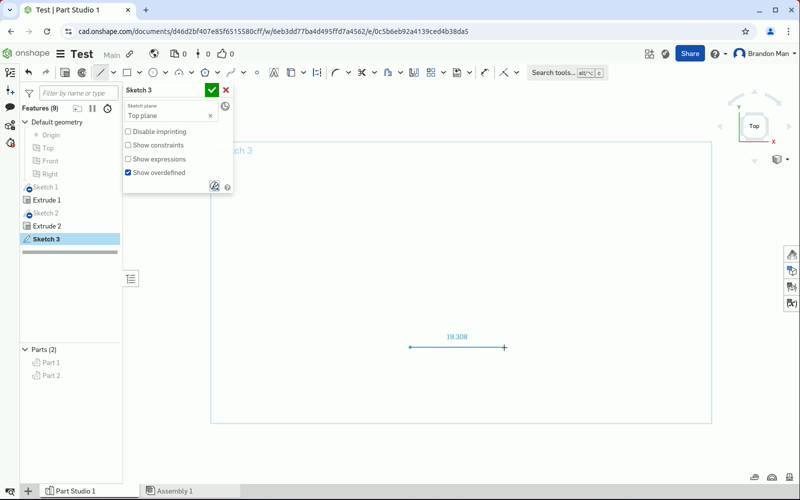
key_down(shift)
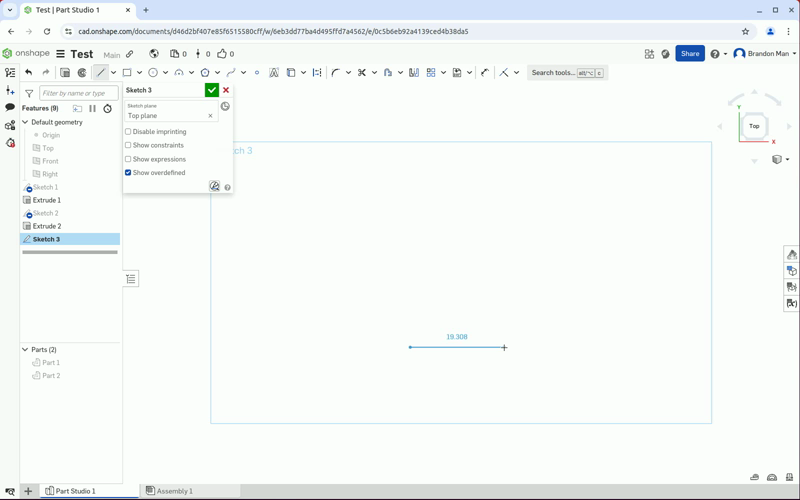
mouse_move(534, 347)
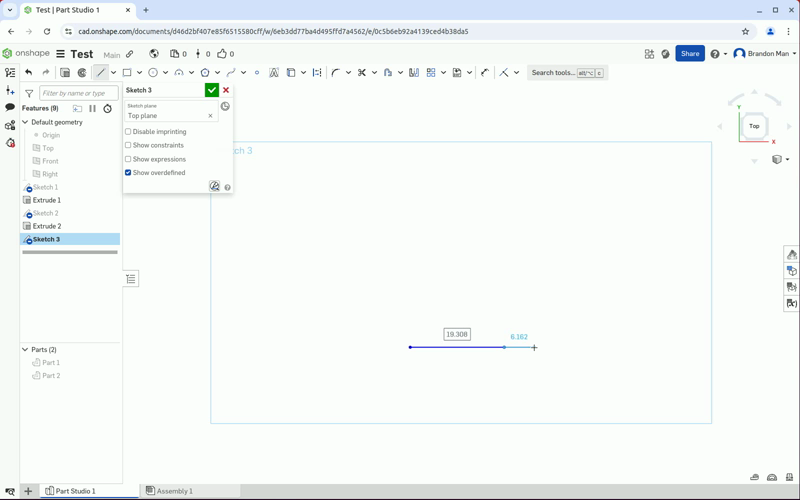
mouse_move(504, 319)
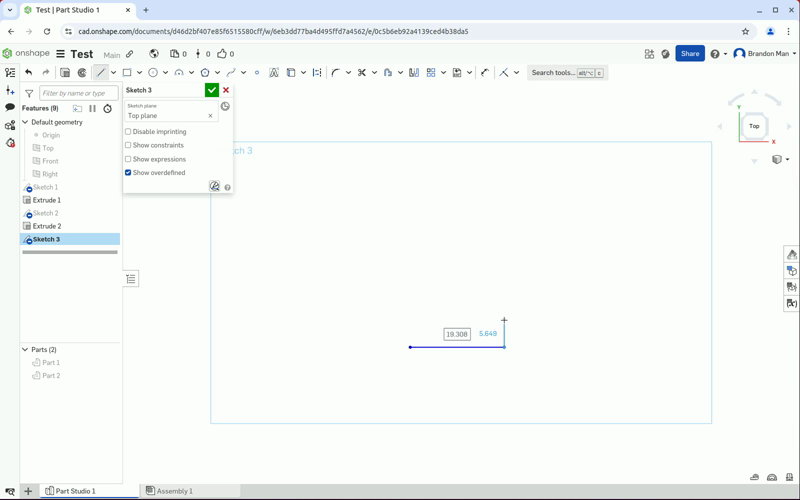
click(504, 319)
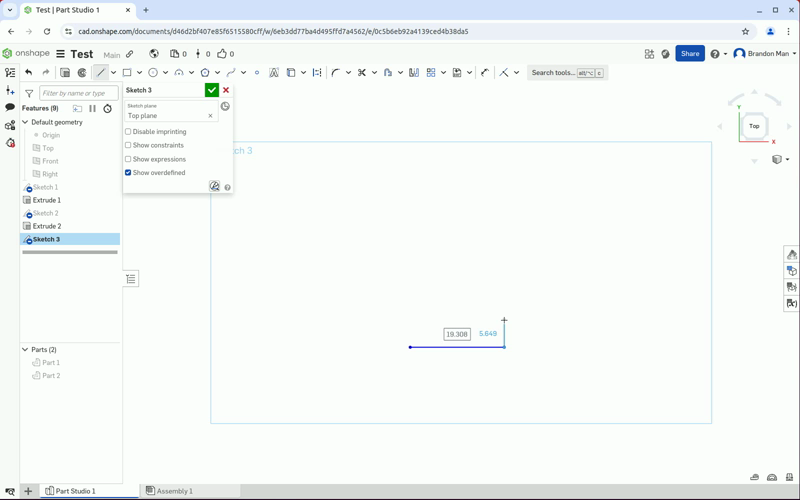
key_up(shift)
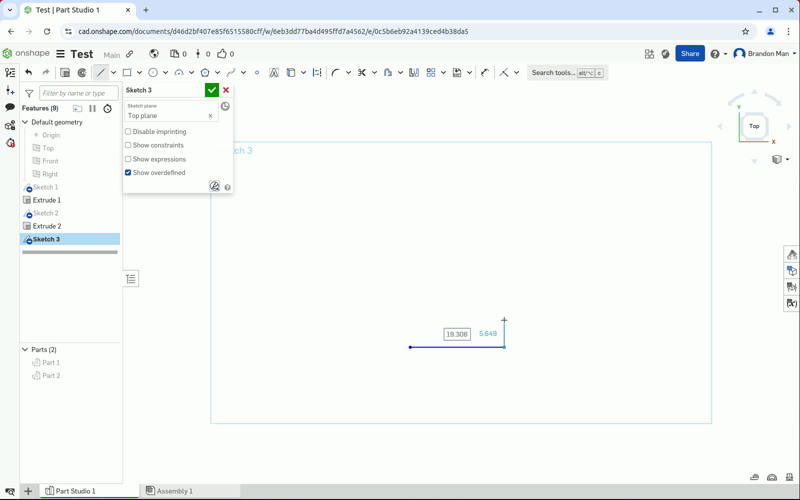
key_down(shift)
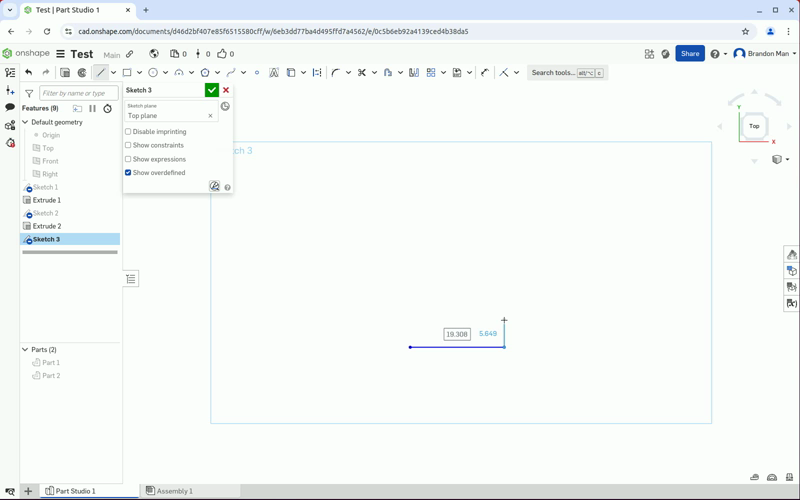
mouse_move(534, 319)
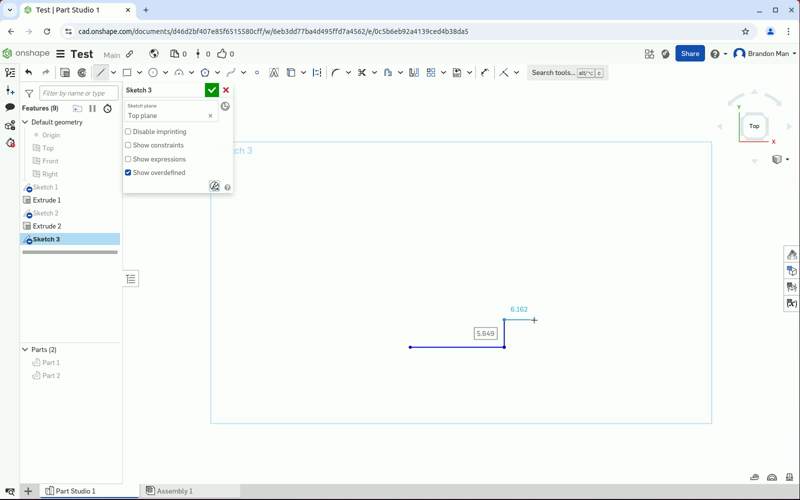
mouse_move(487, 319)
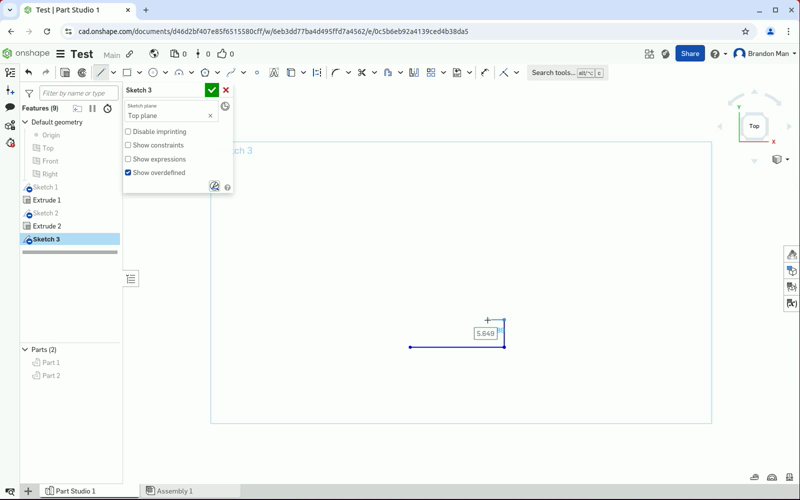
click(487, 319)
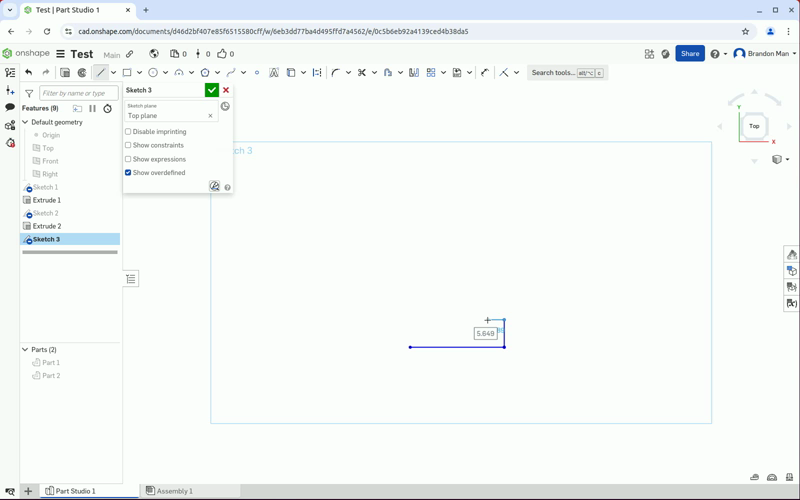
key_up(shift)
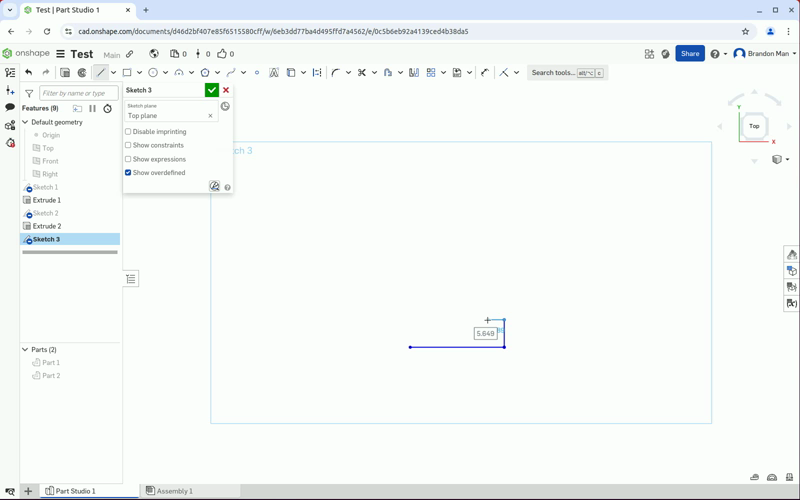
key_down(shift)
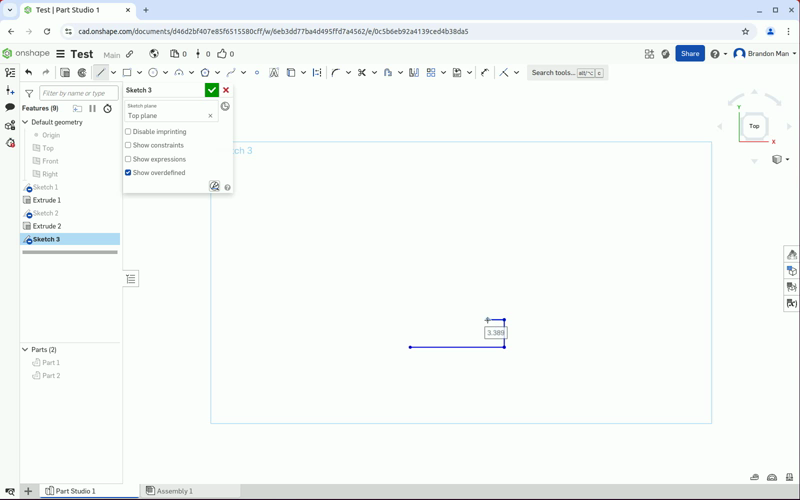
mouse_move(423, 319)
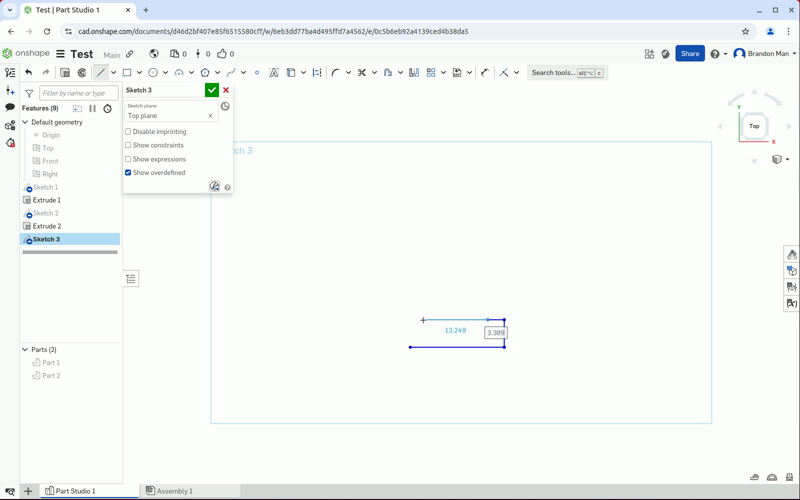
click(423, 319)
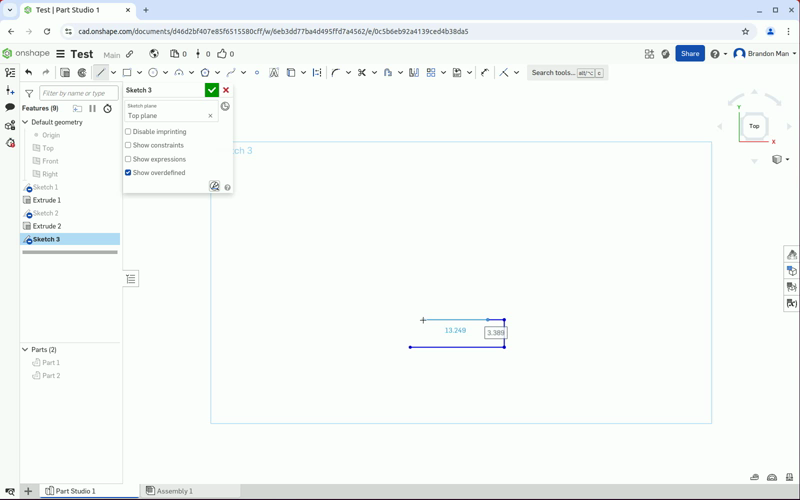
key_up(shift)
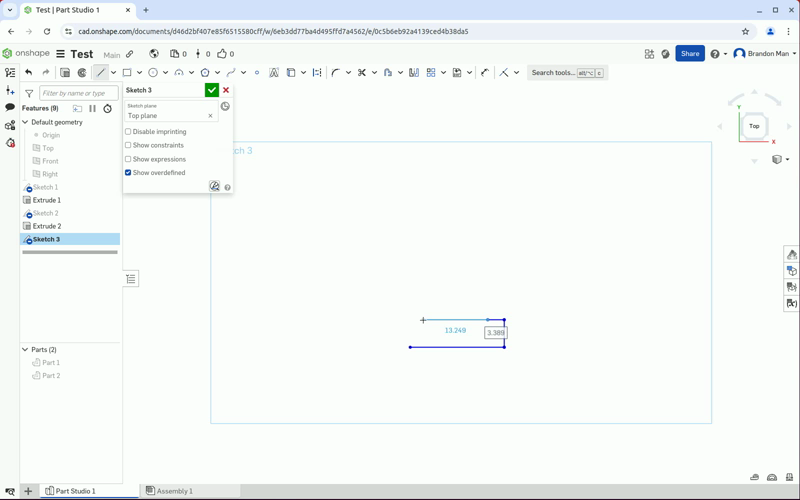
key_down(shift)
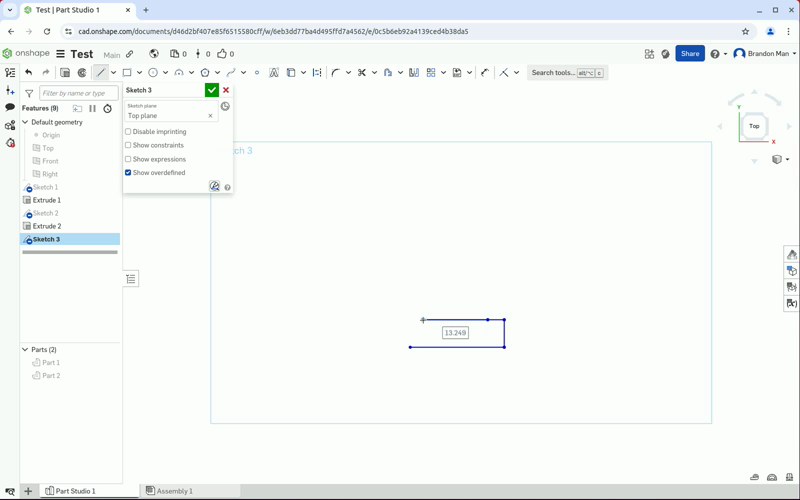
mouse_move(453, 319)
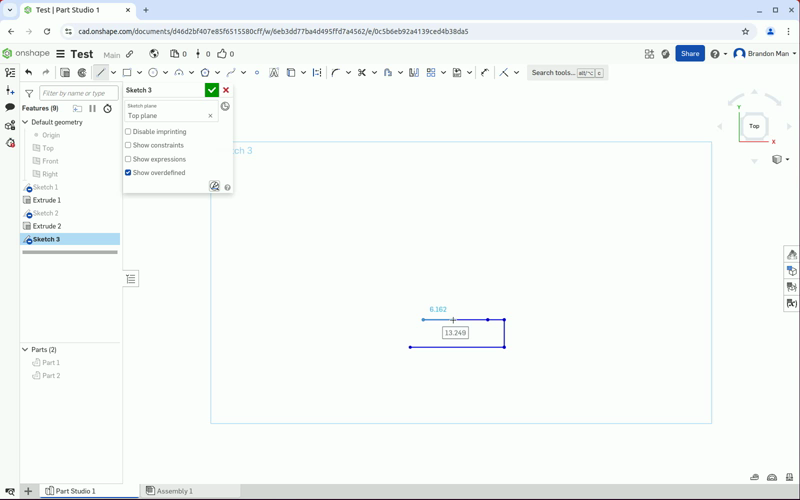
mouse_move(410, 319)
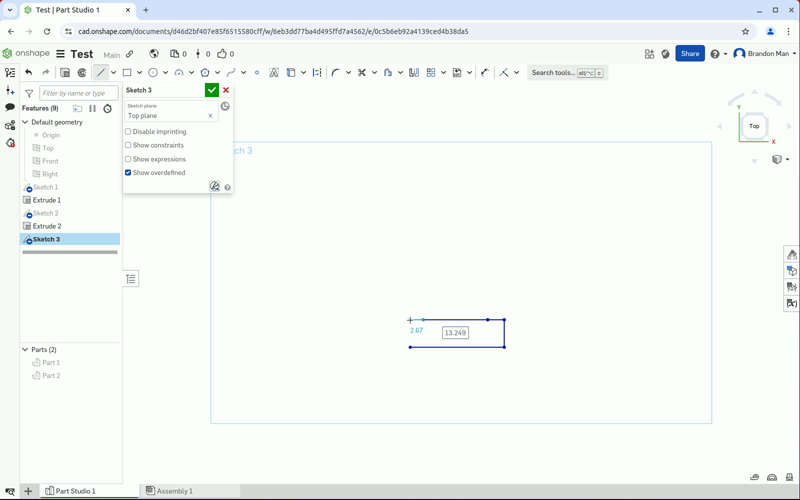
click(410, 319)
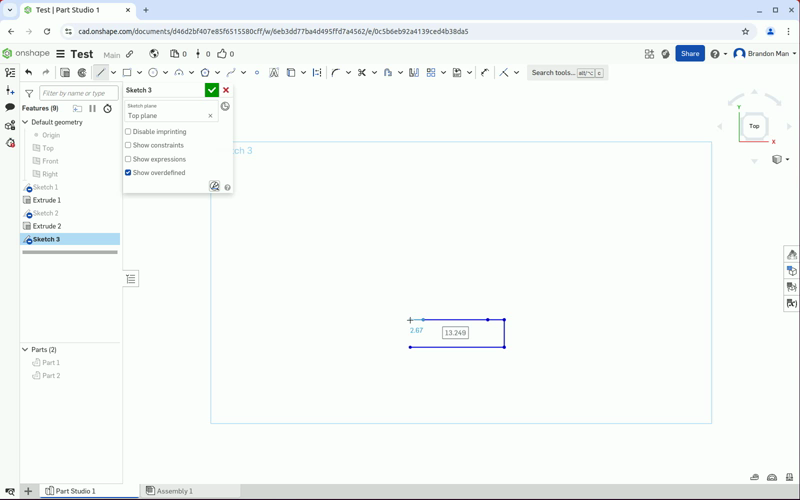
key_up(shift)
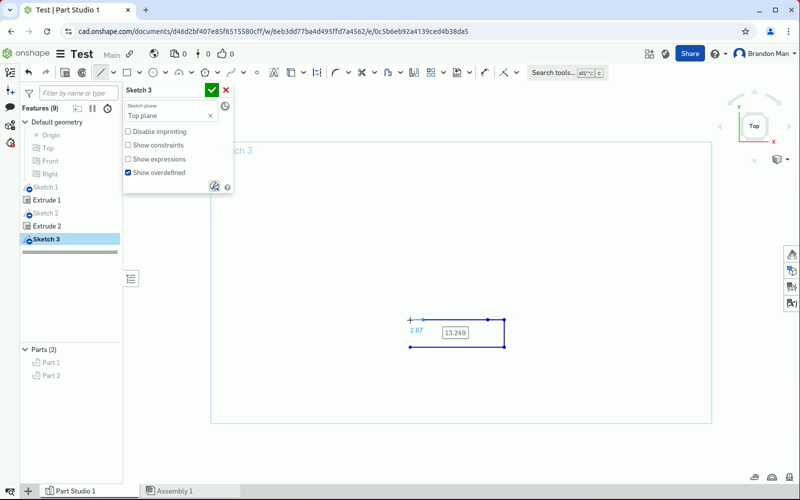
mouse_move(440, 319)
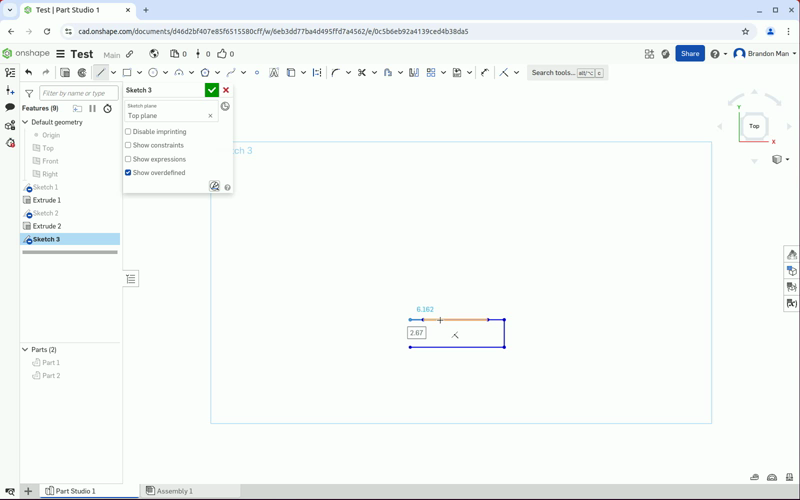
key_down(shift)
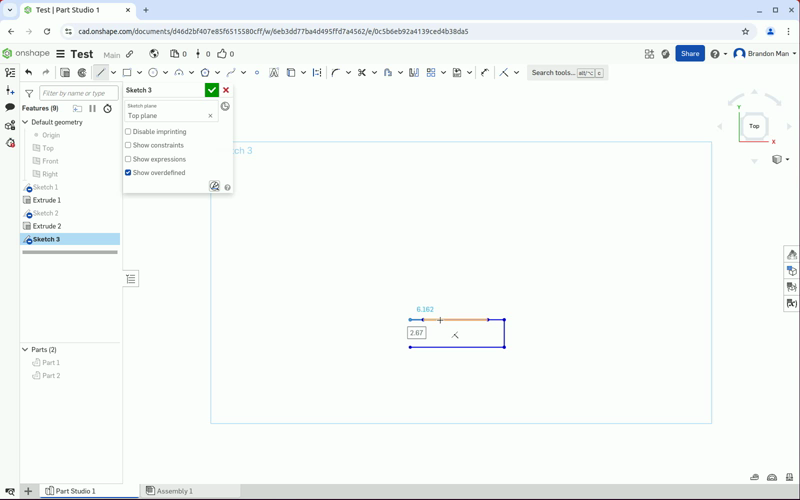
mouse_move(410, 347)
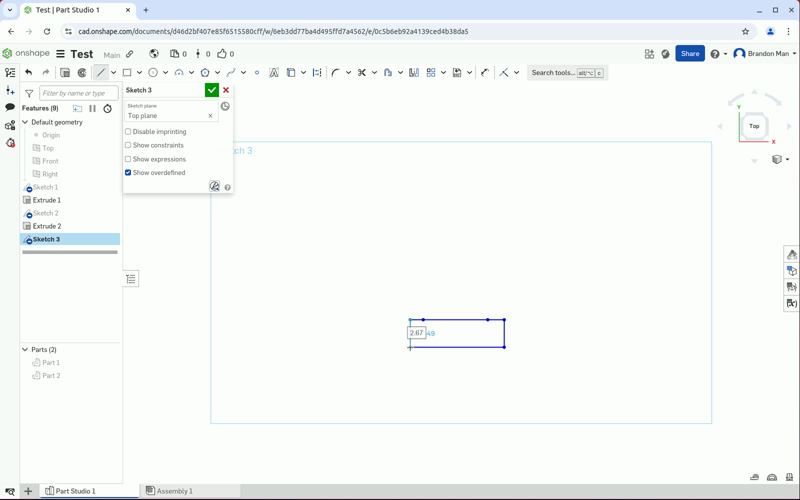
key_up(shift)
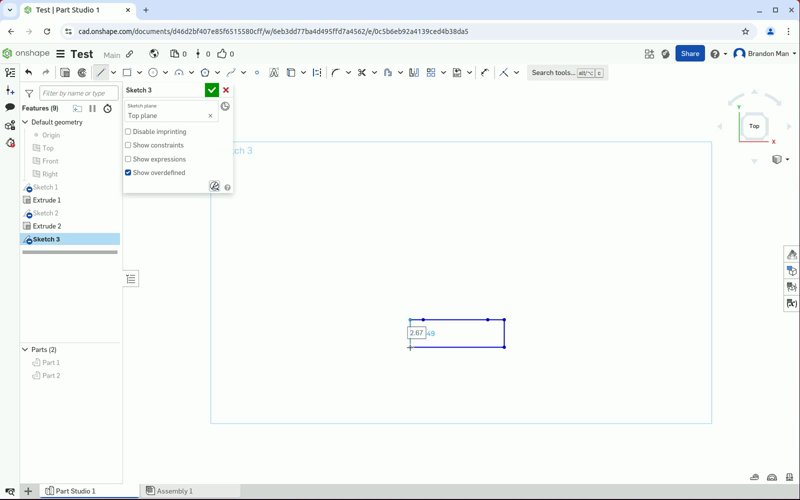
click(410, 347)
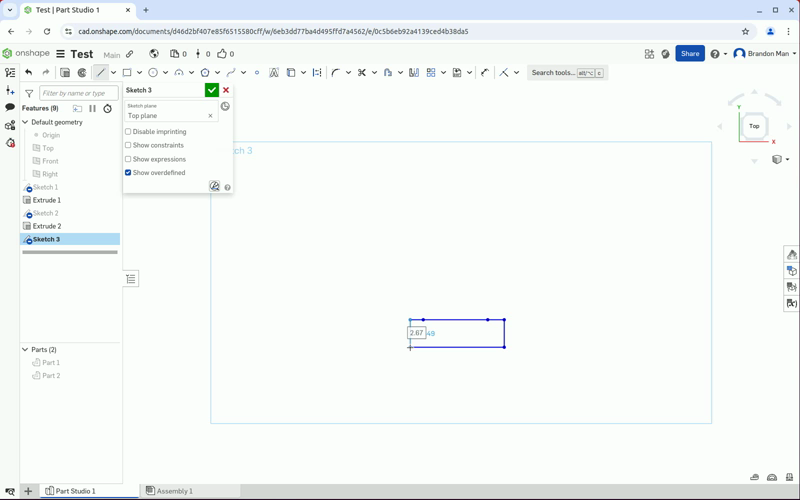
key(esc)
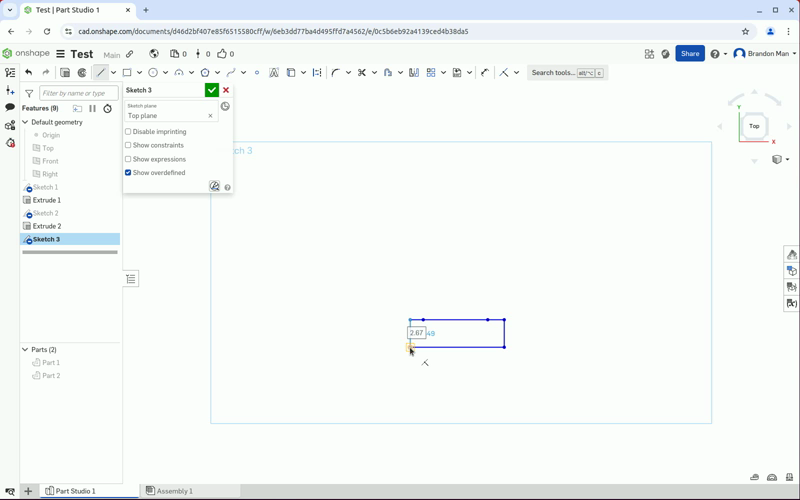
mouse_move(465, 344)
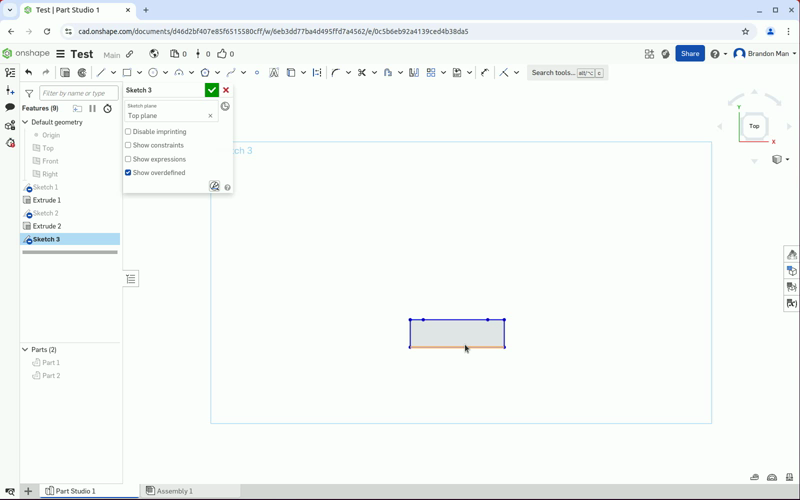
click(465, 344)
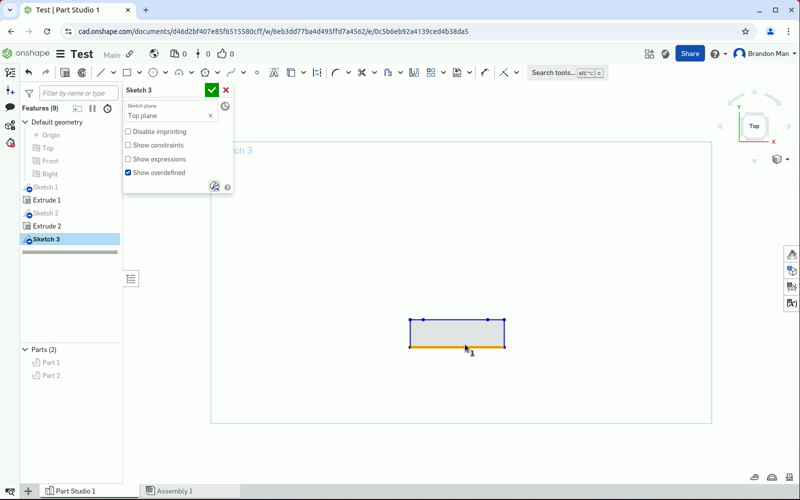
mouse_move(73, 352)
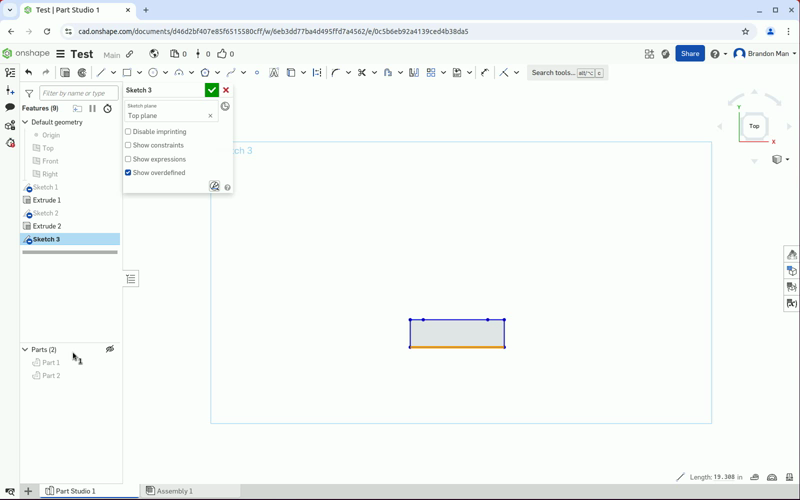
key(shift+y)
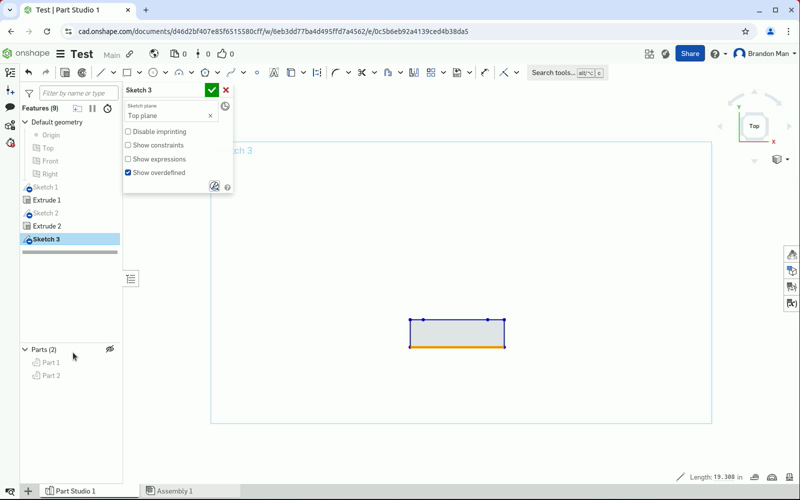
key(shift+e)
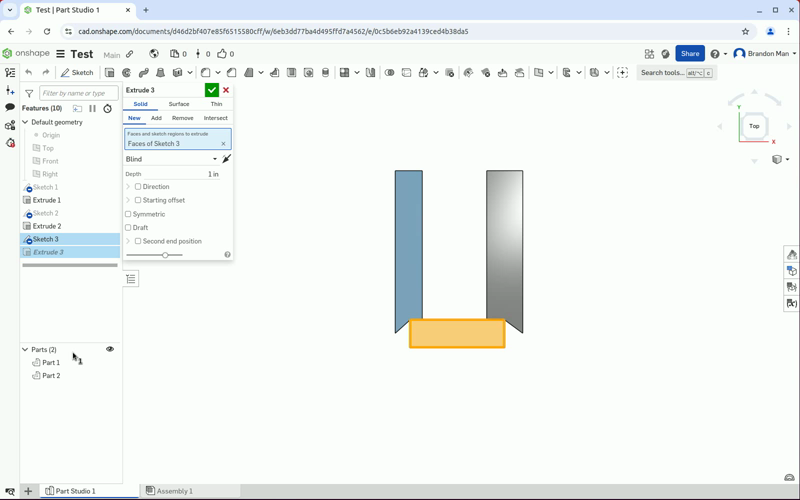
mouse_move(143, 106)
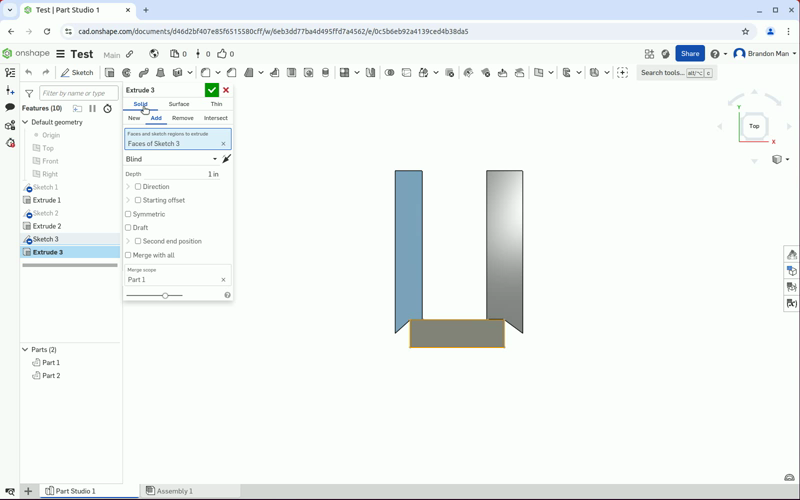
click(143, 106)
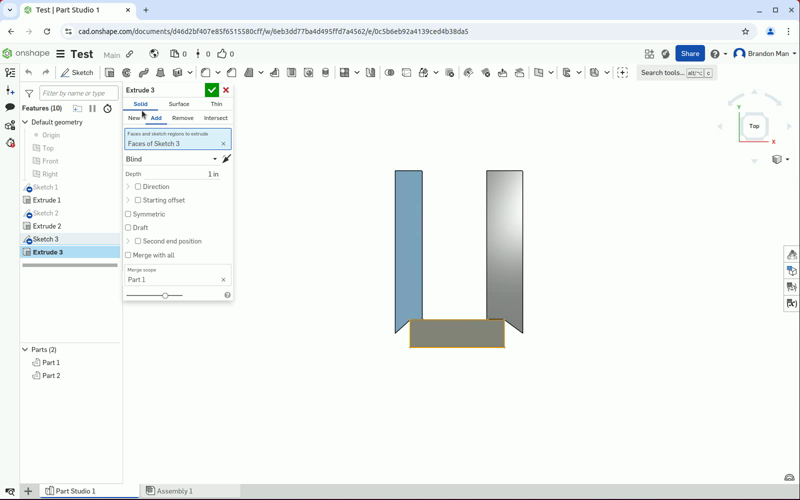
mouse_move(137, 120)
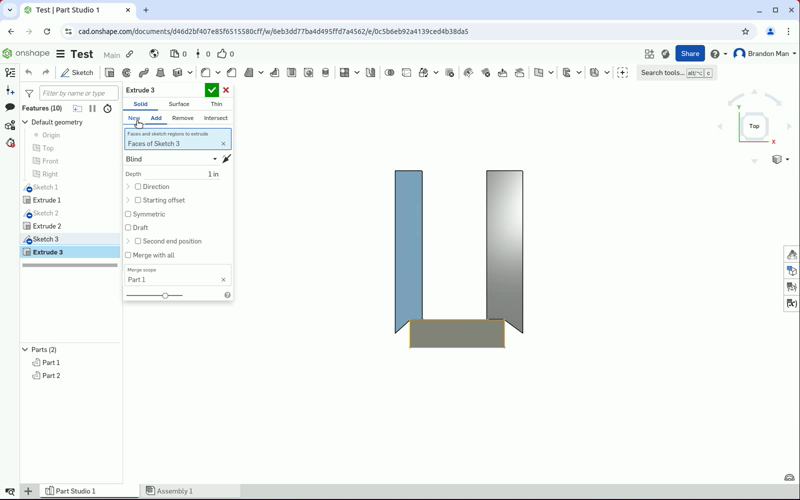
click(137, 120)
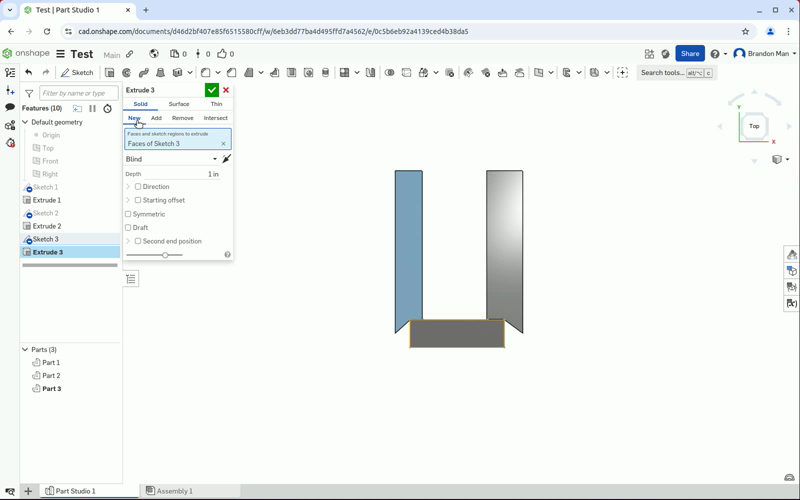
key(tab, 4)
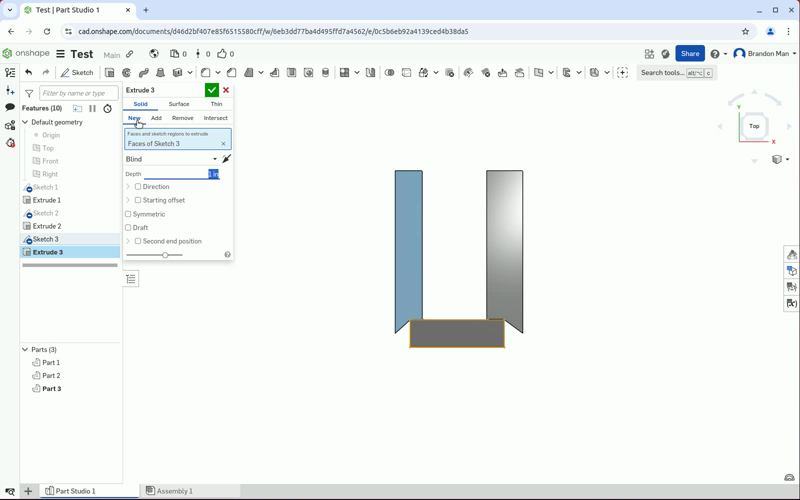
text(11.554)
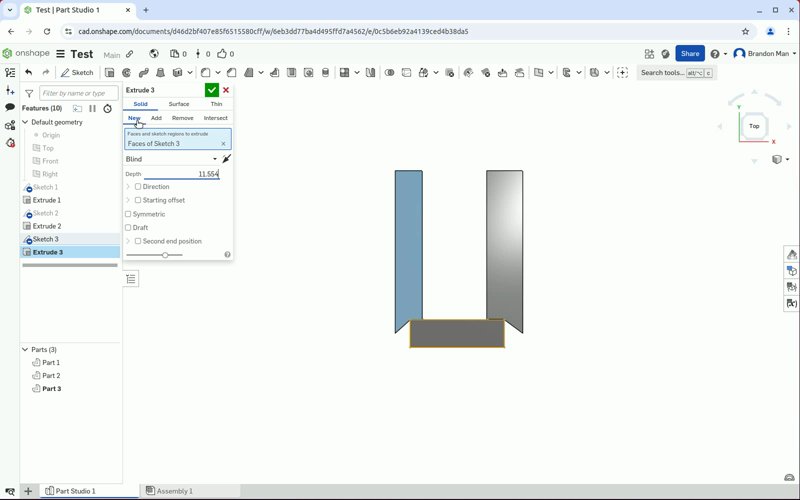
key(enter)
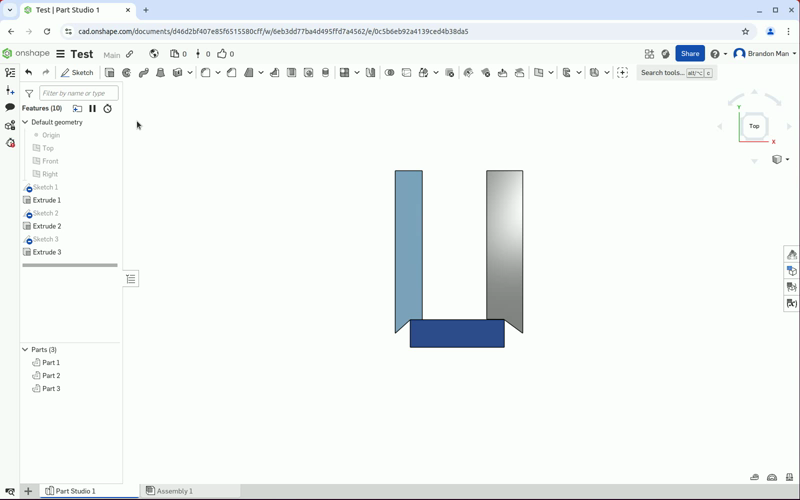
key(shift+h)
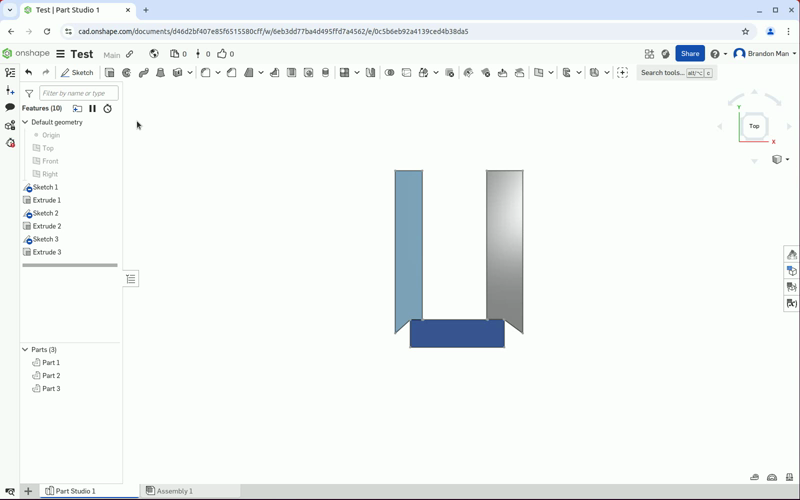
key(shift+h)
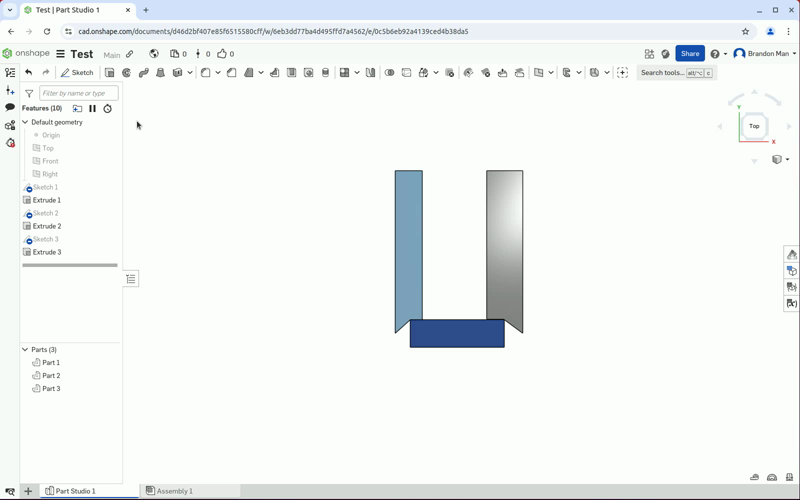
mouse_move(73, 189)
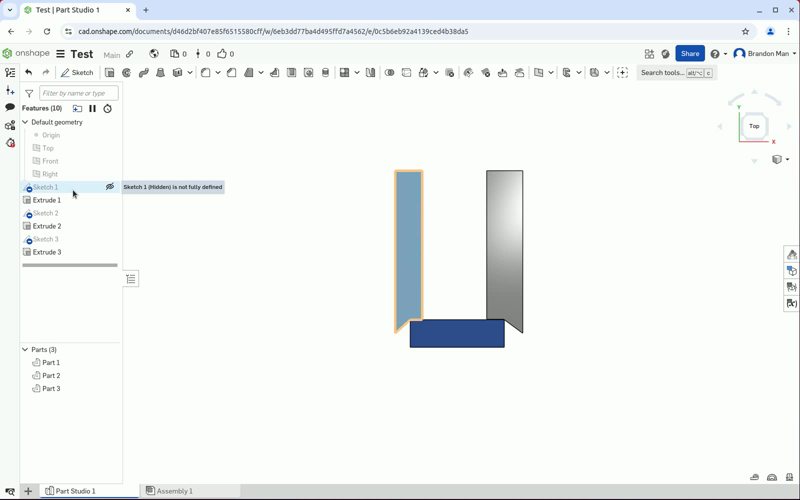
click(73, 189)
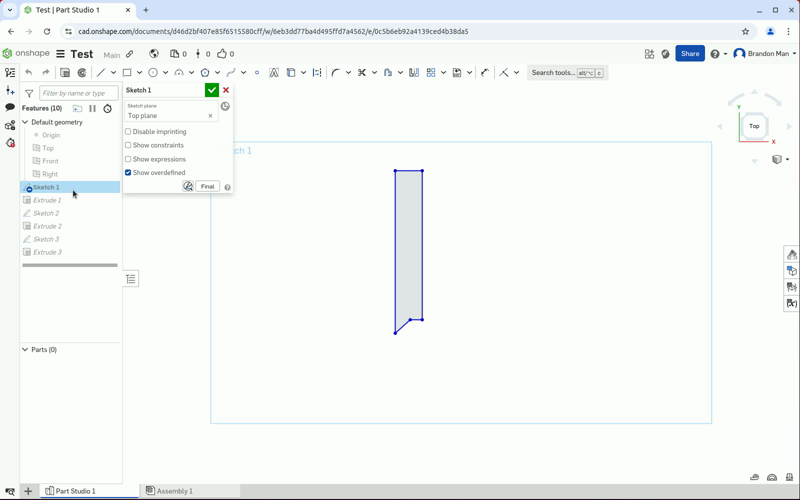
mouse_move(229, 92)
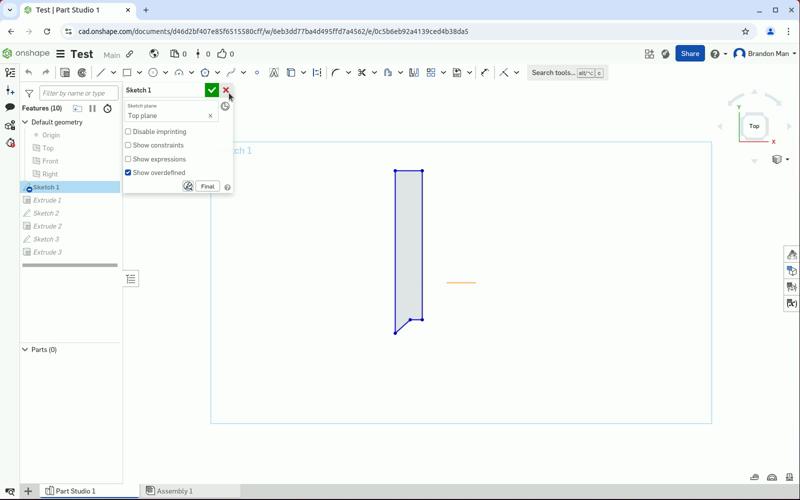
click(229, 92)
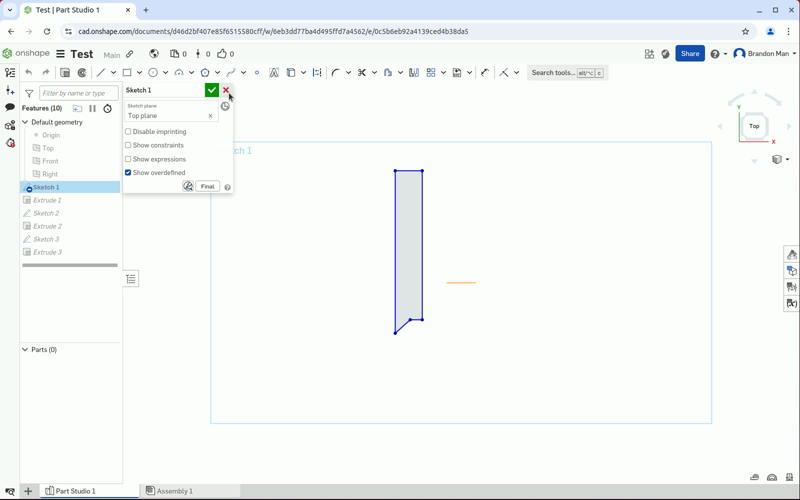
key(shift+s)
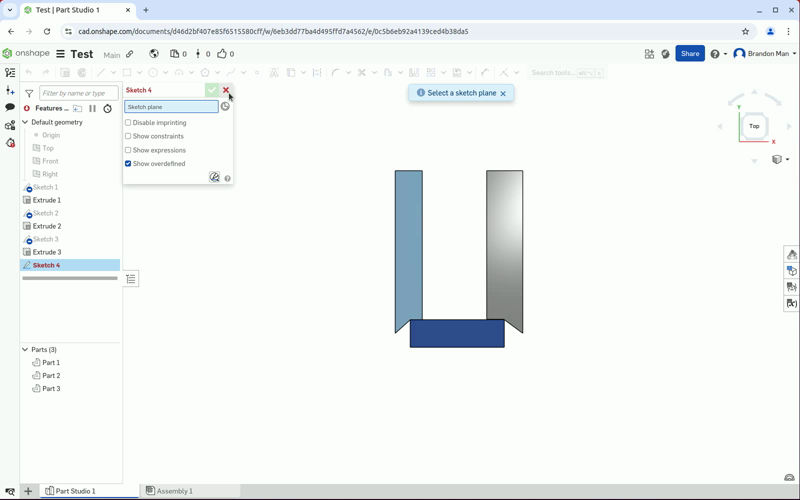
mouse_move(73, 150)
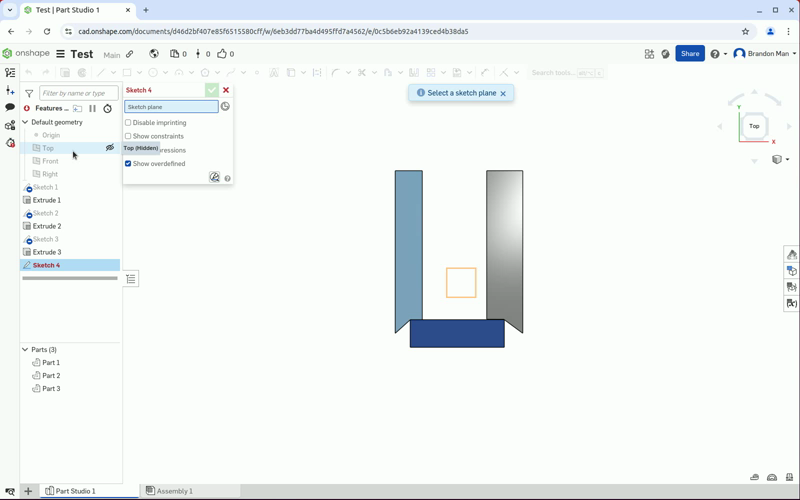
click(73, 150)
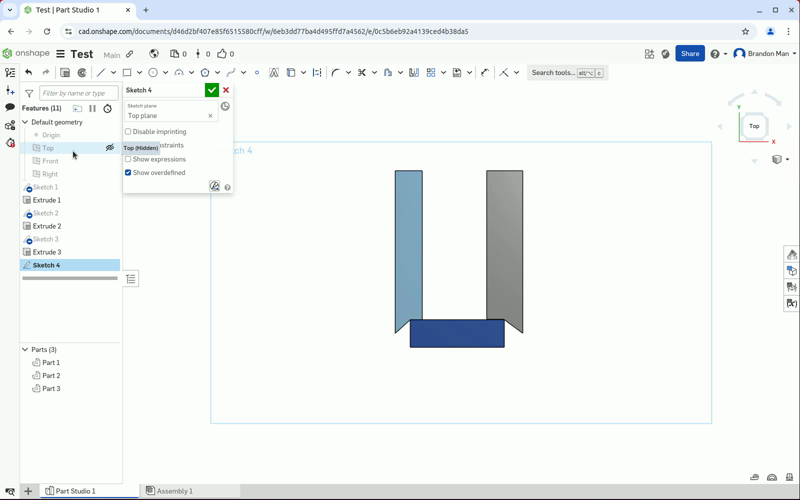
mouse_move(73, 352)
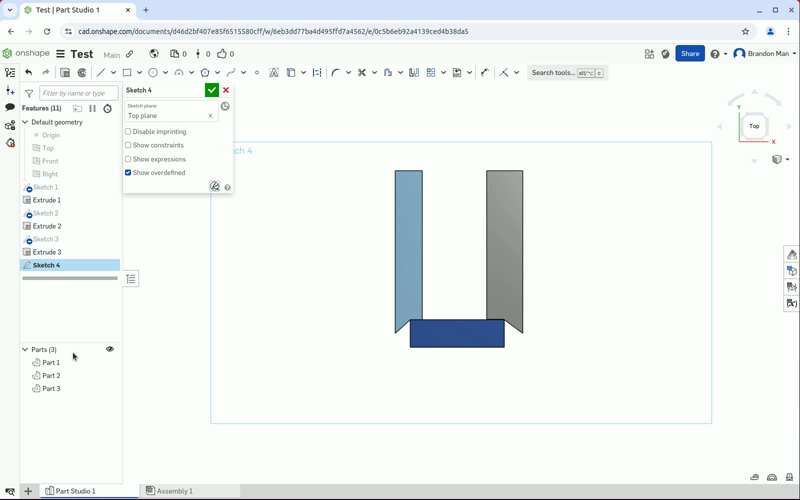
key(y)
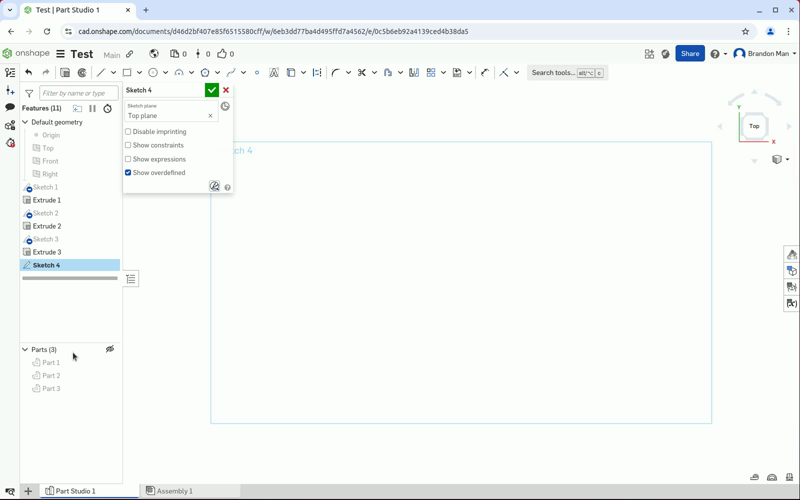
key(l)
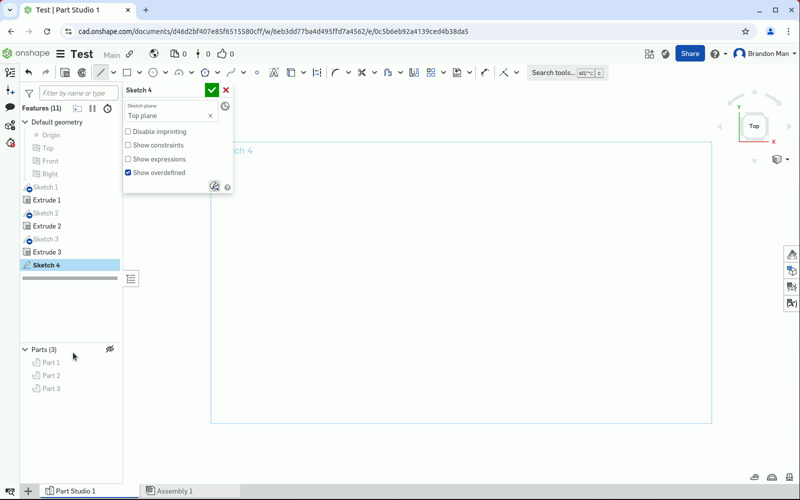
key_down(shift)
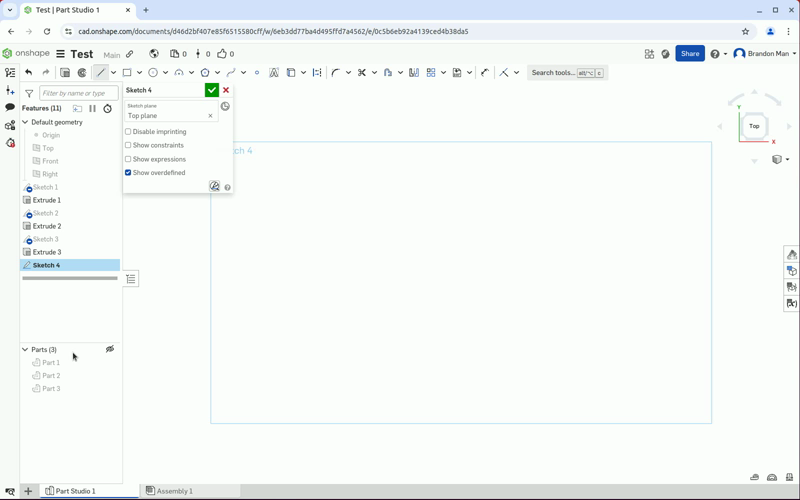
mouse_move(379, 347)
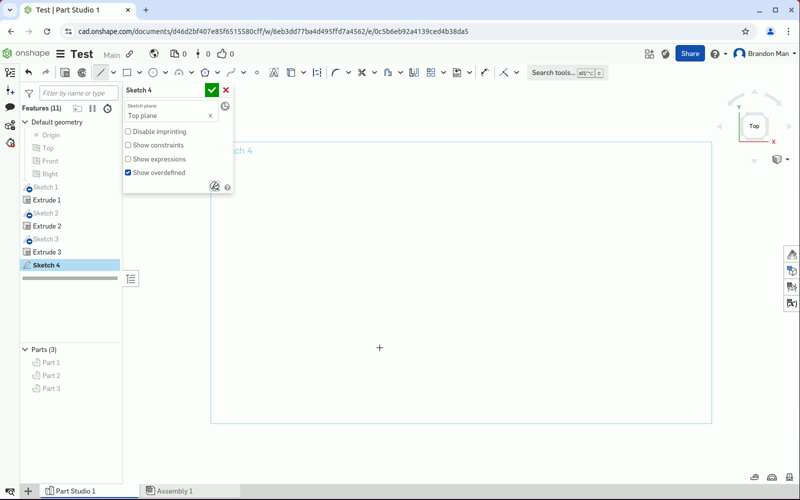
click(379, 347)
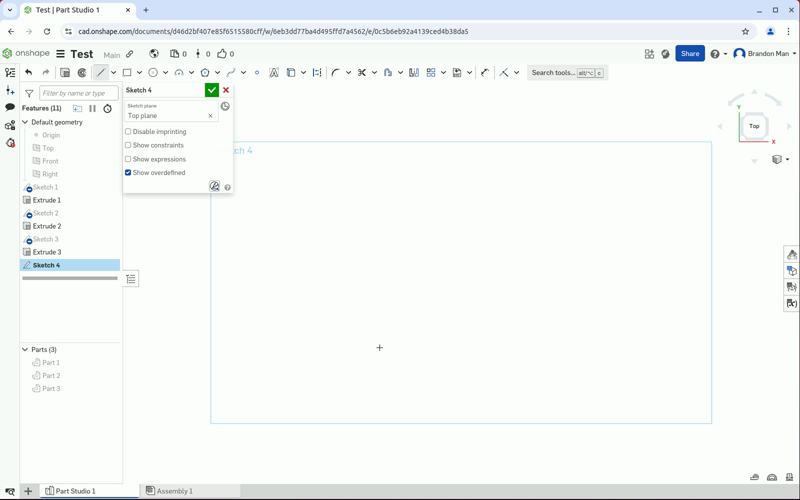
key_up(shift)
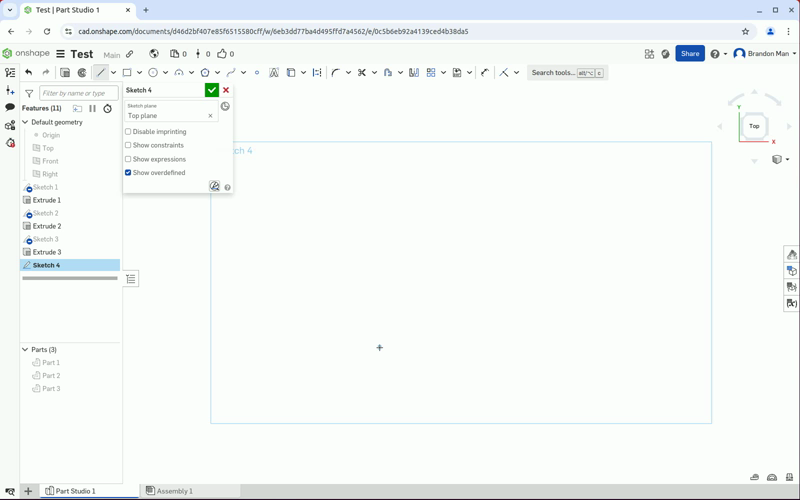
key_down(shift)
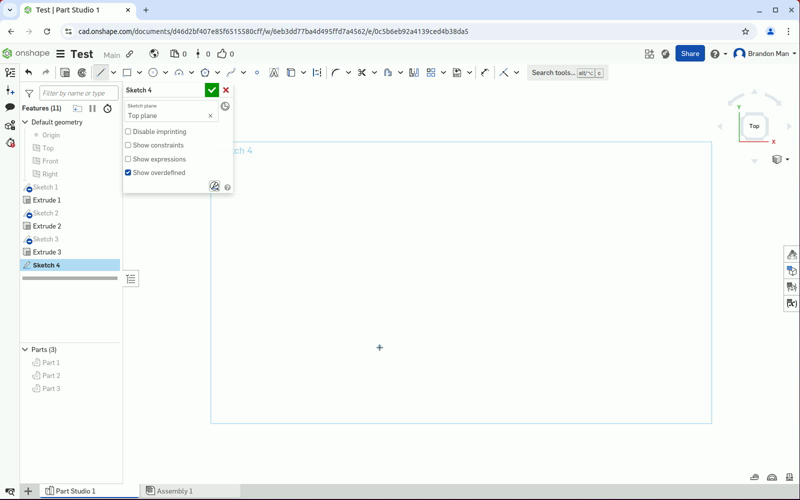
mouse_move(409, 347)
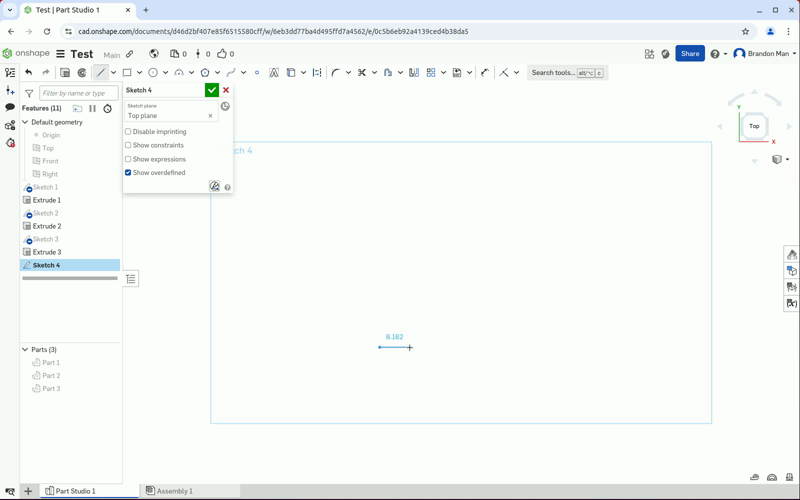
mouse_move(411, 347)
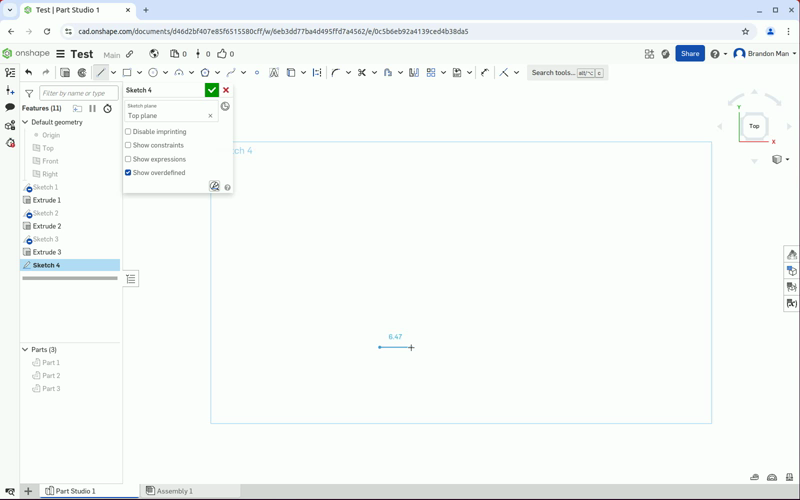
click(411, 347)
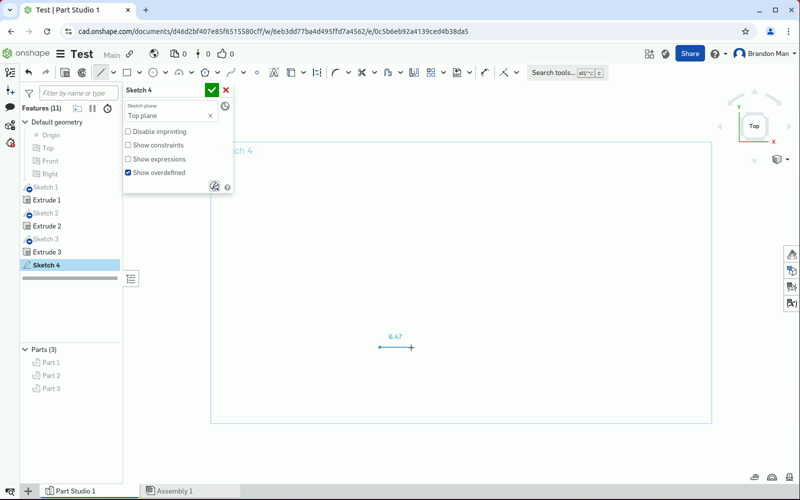
key_up(shift)
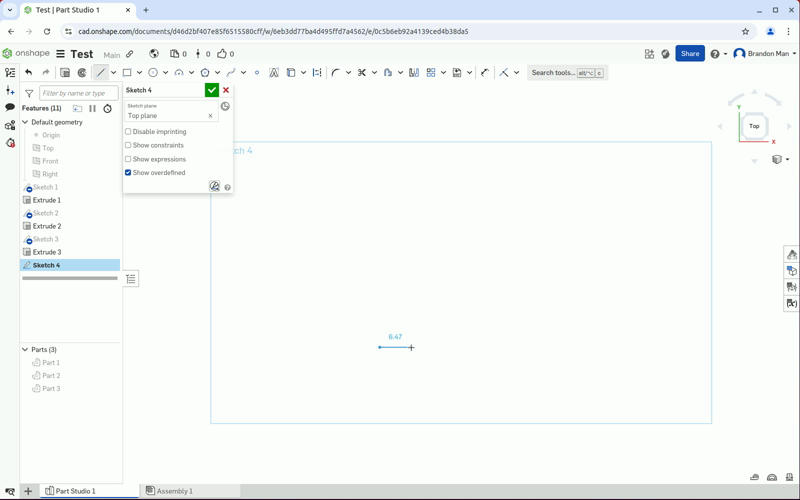
key_down(shift)
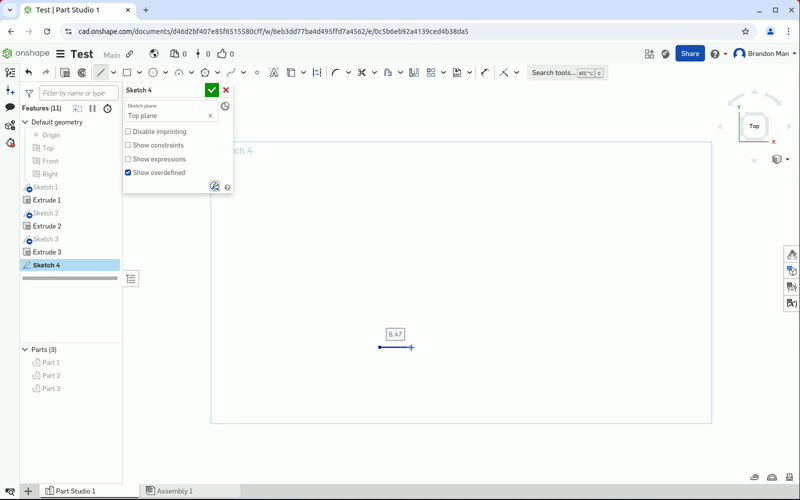
mouse_move(441, 347)
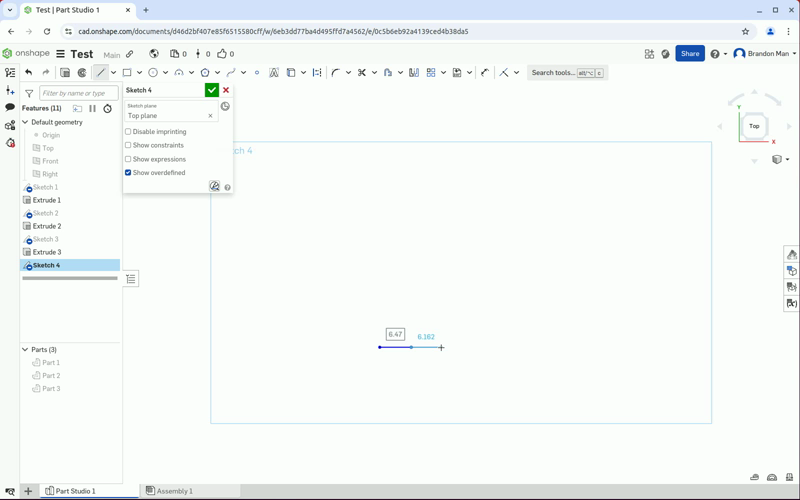
mouse_move(411, 319)
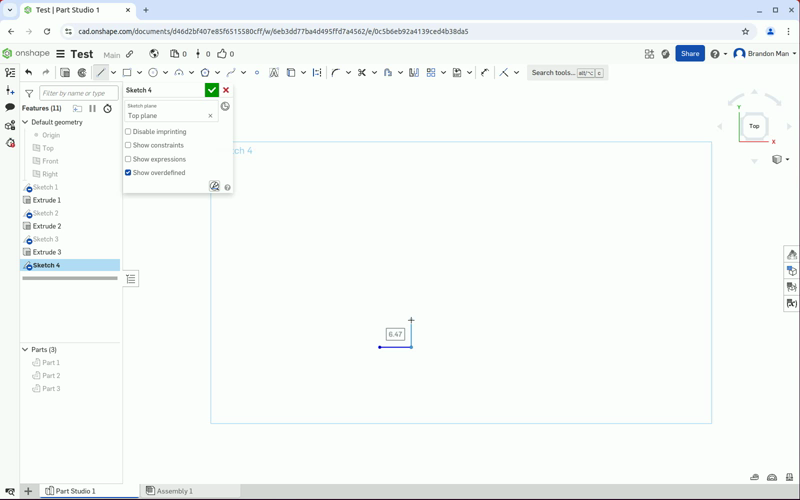
click(411, 319)
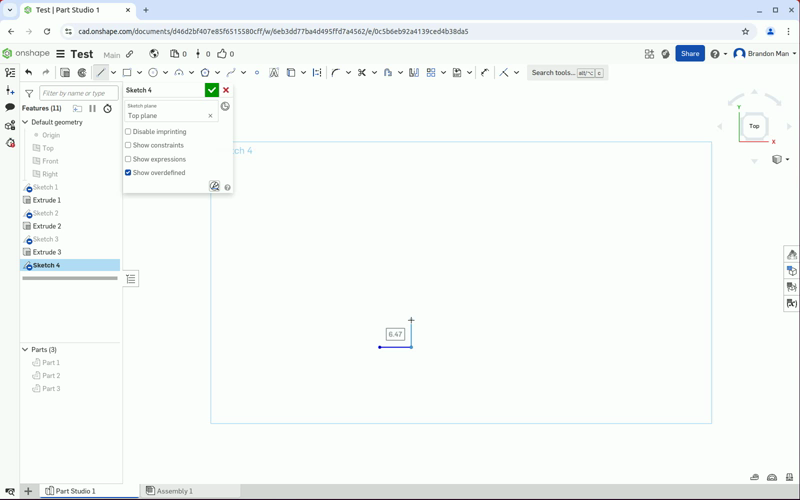
key_up(shift)
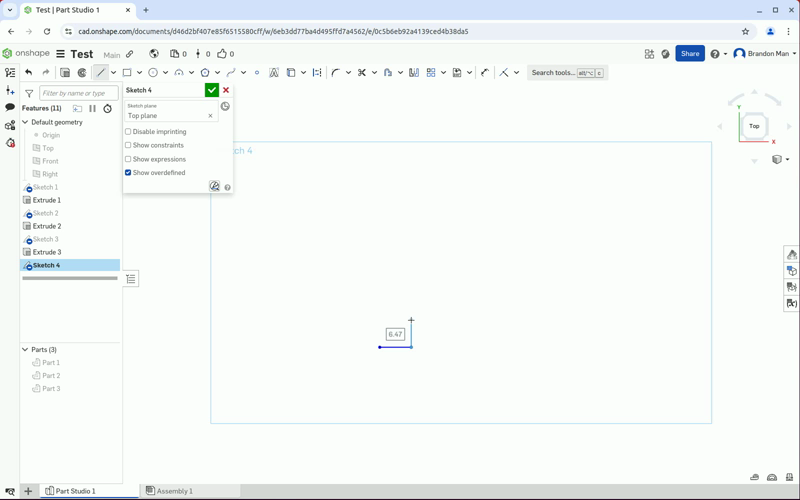
key_down(shift)
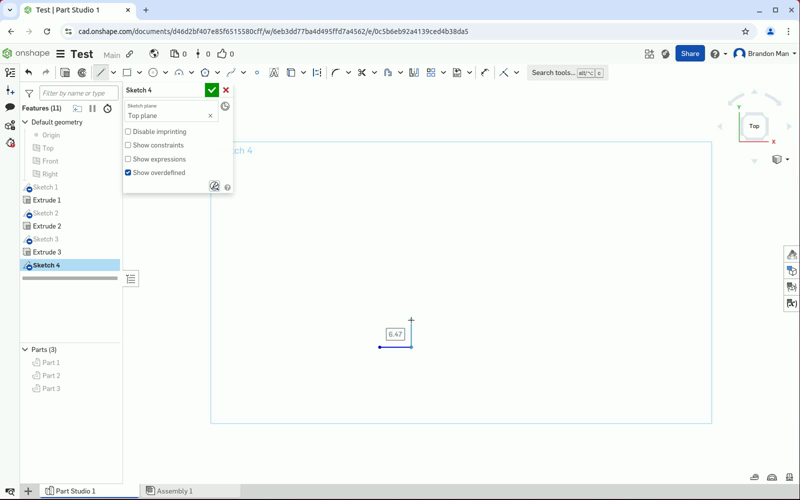
mouse_move(441, 319)
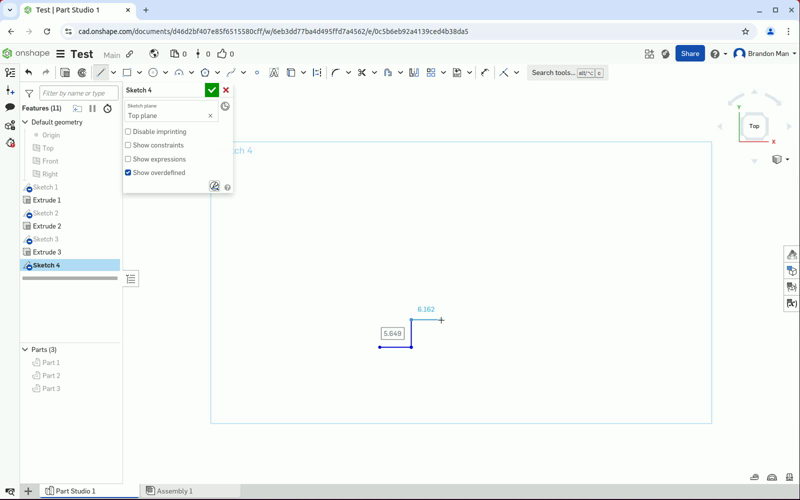
mouse_move(395, 333)
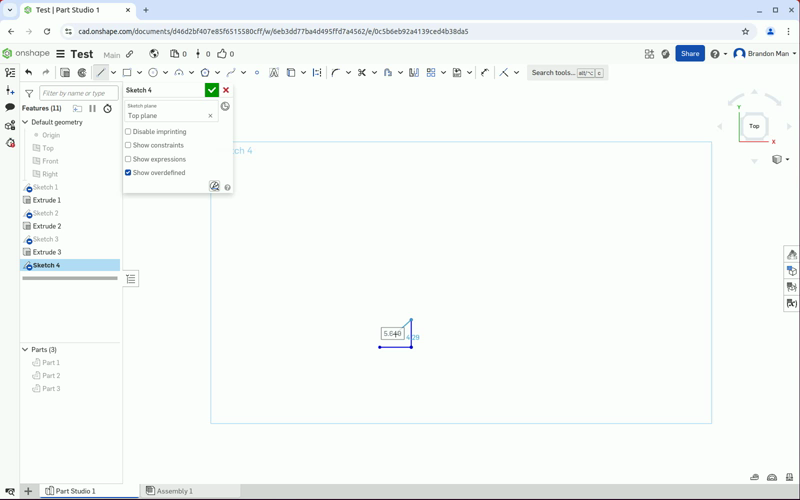
click(395, 333)
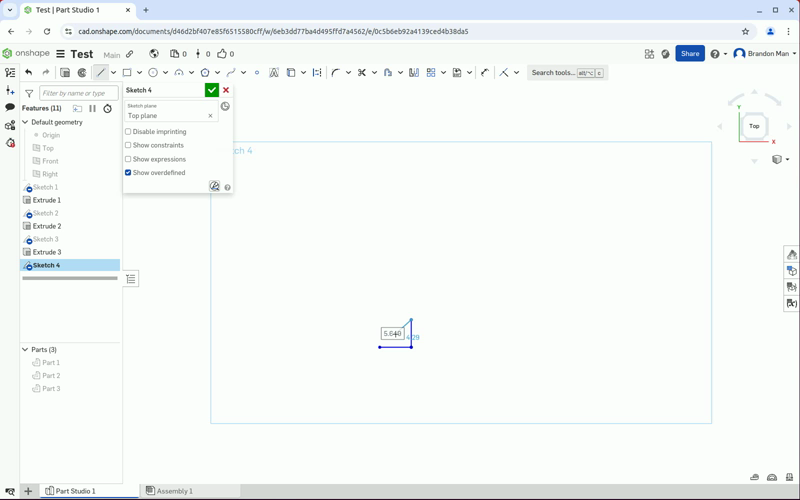
key_up(shift)
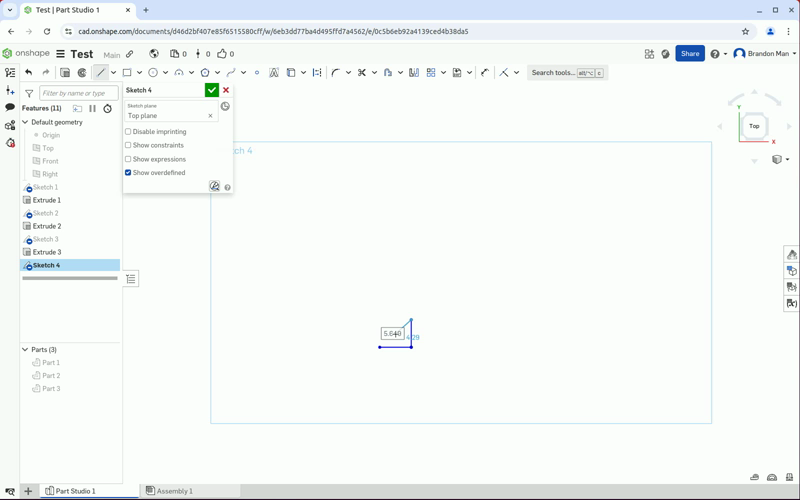
mouse_move(425, 333)
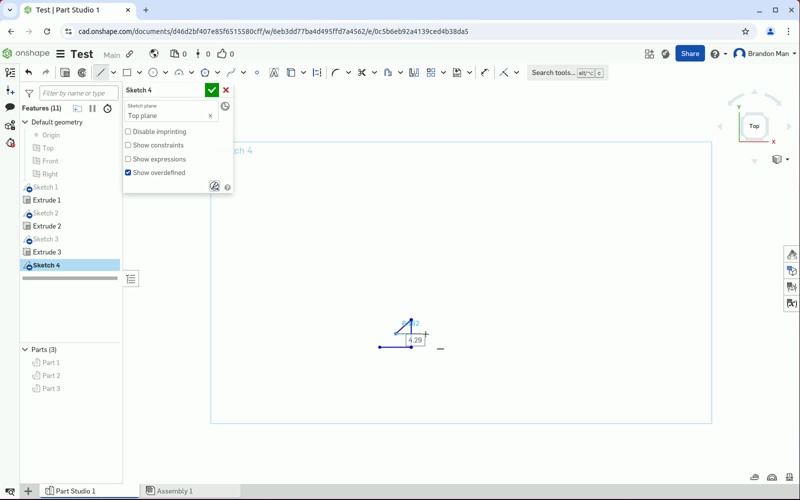
key_down(shift)
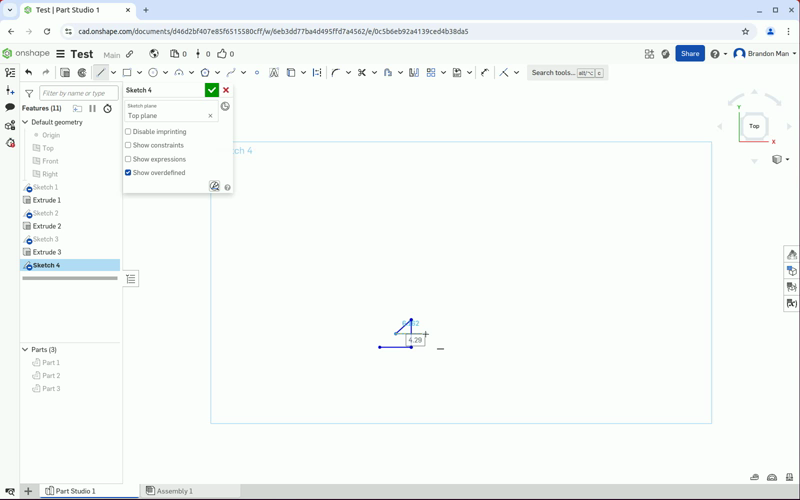
mouse_move(379, 347)
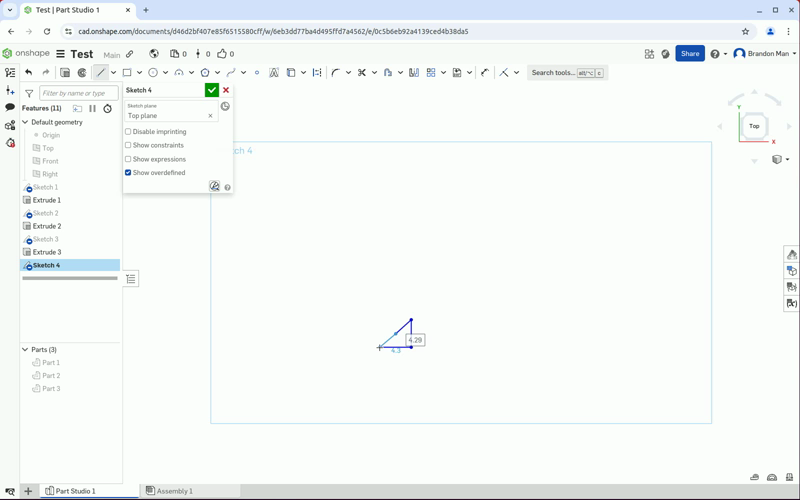
key_up(shift)
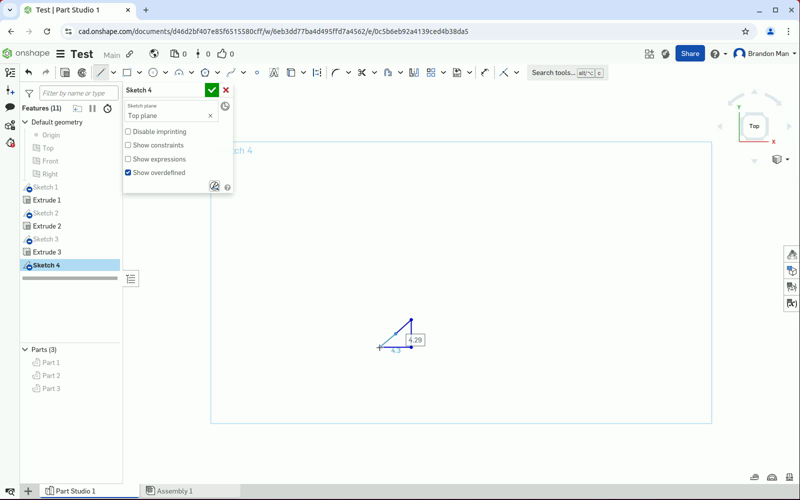
click(379, 347)
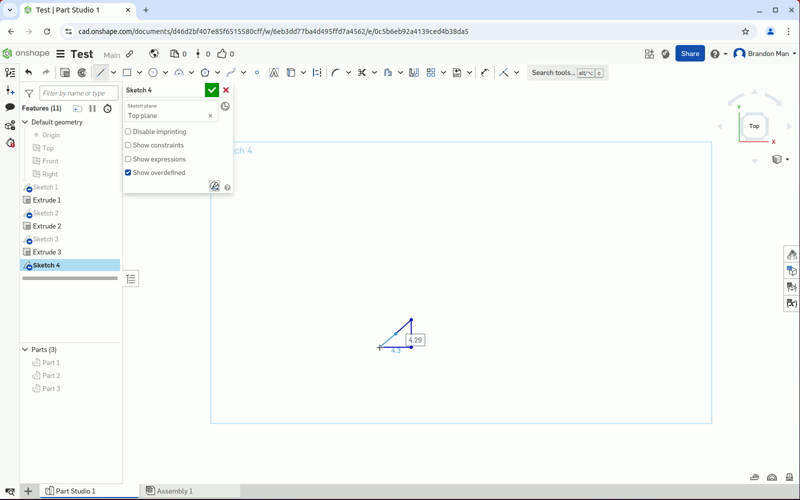
key(esc)
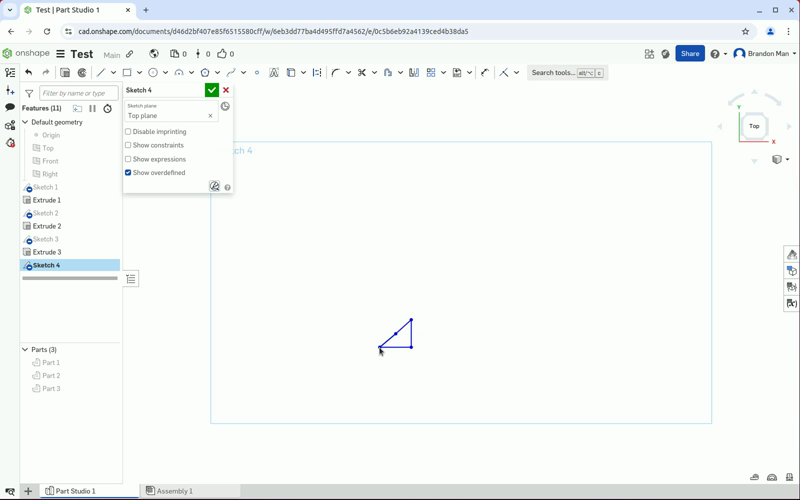
mouse_move(407, 331)
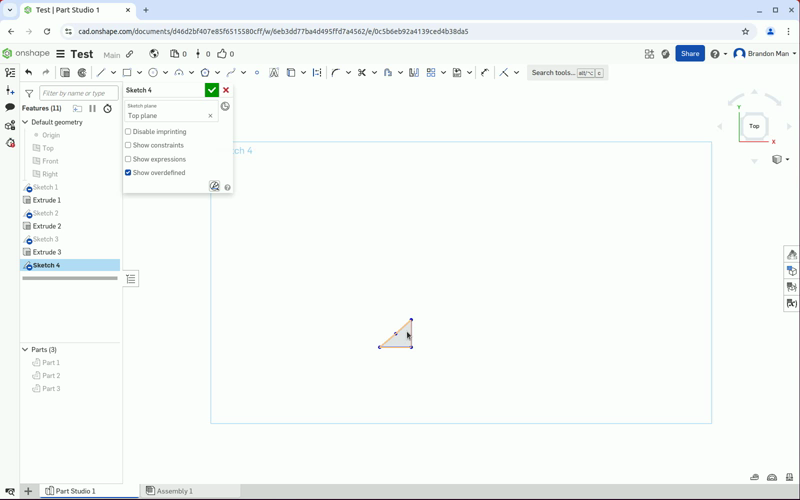
scroll(6)
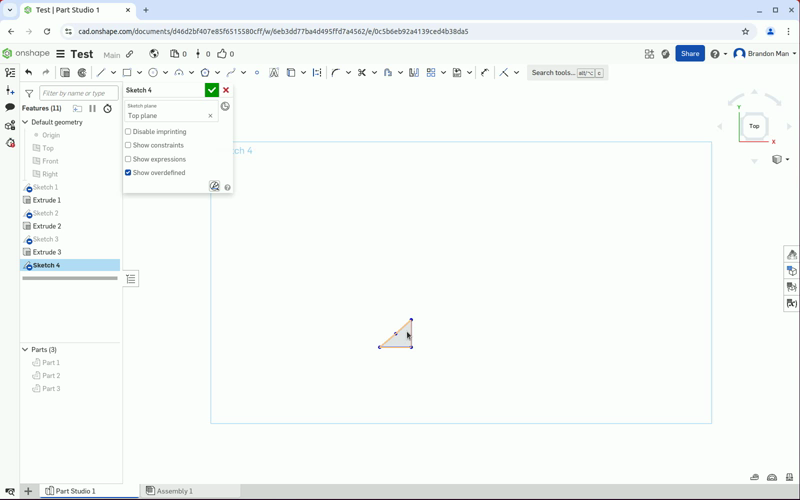
scroll(6)
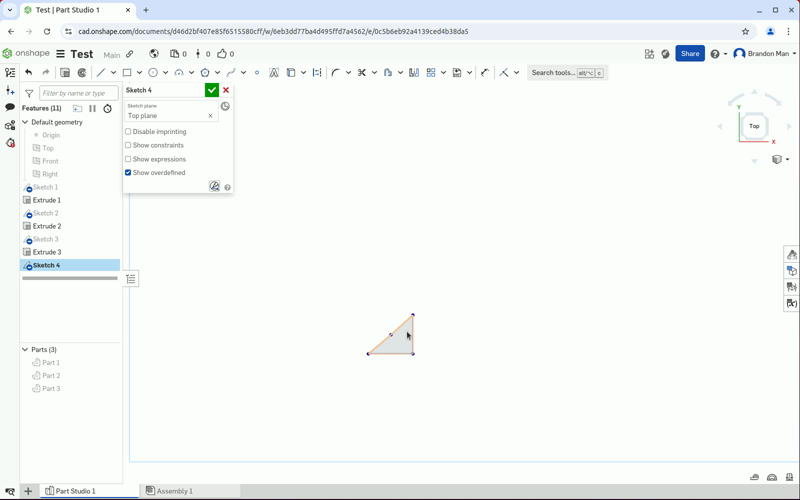
scroll(6)
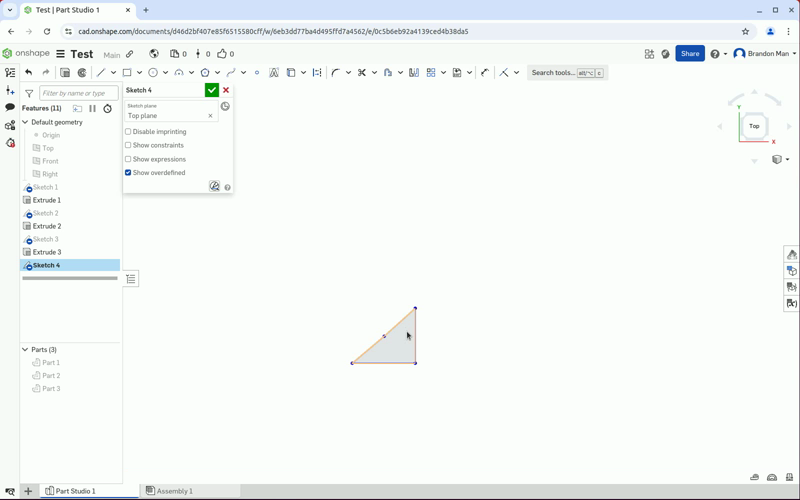
scroll(6)
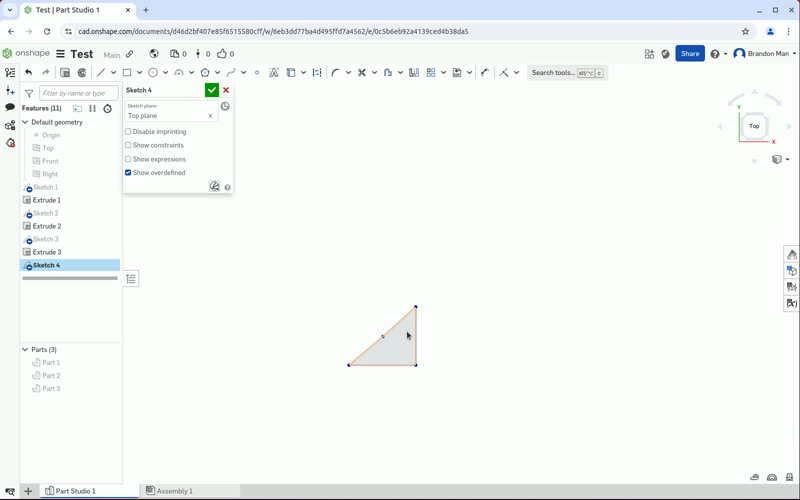
scroll(6)
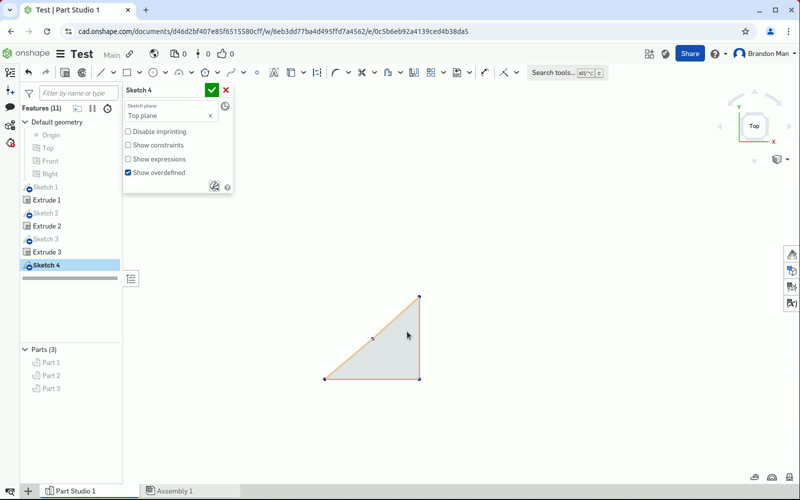
scroll(6)
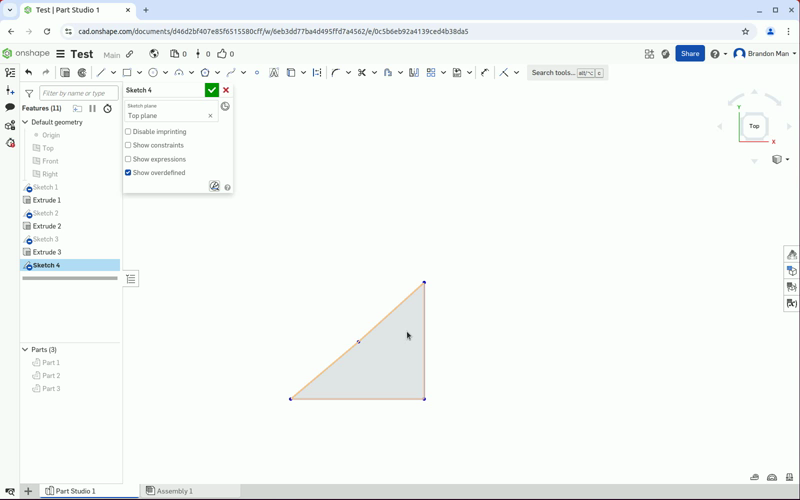
scroll(6)
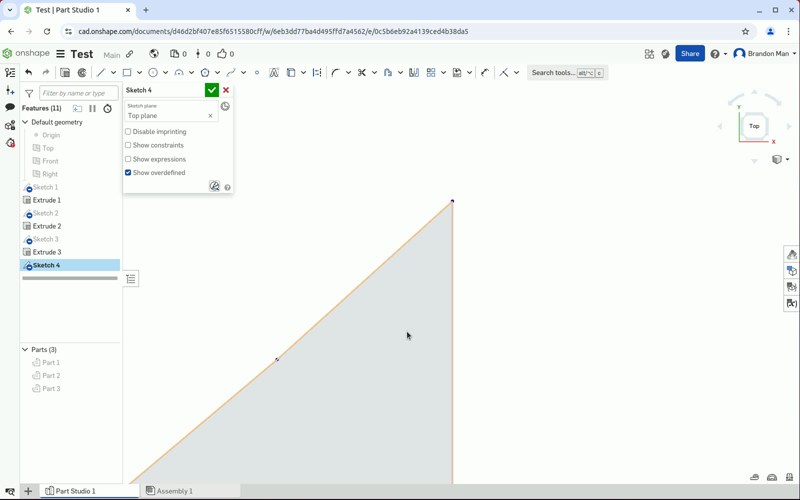
click(407, 331)
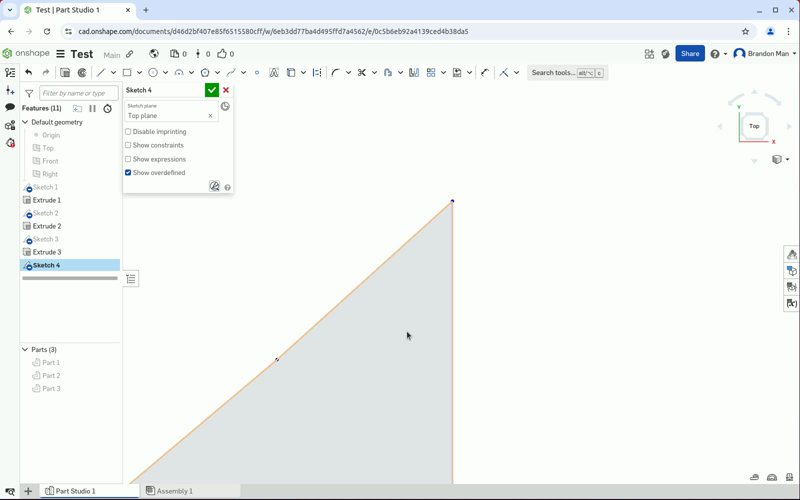
scroll(-6)
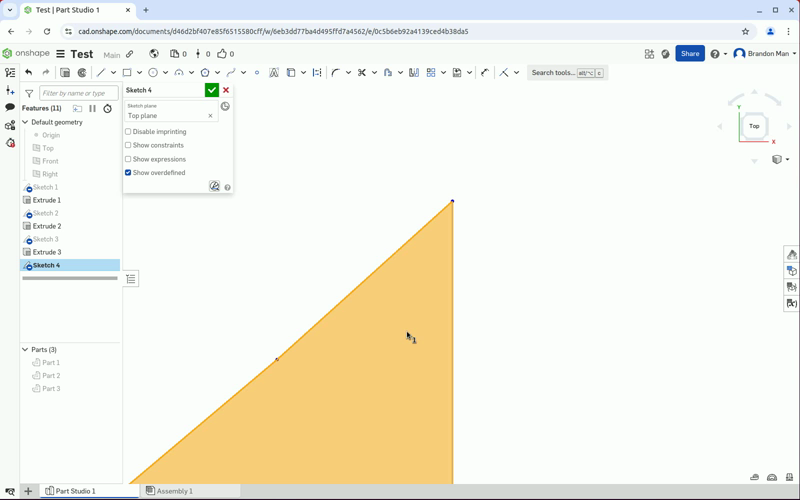
scroll(-6)
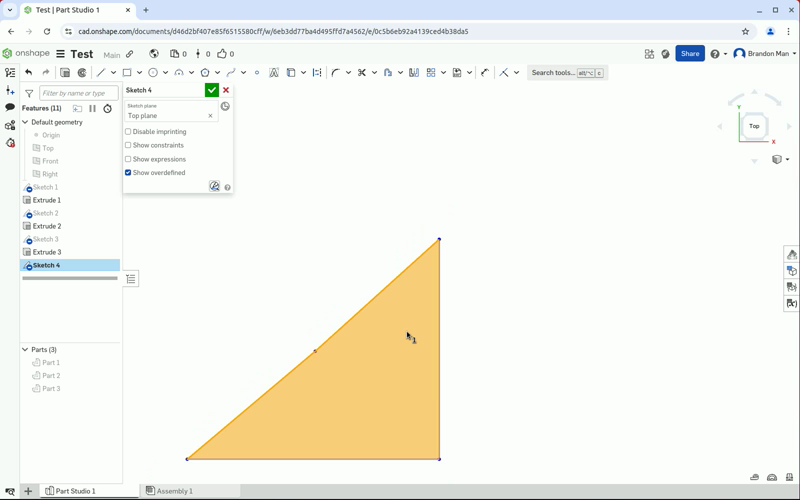
scroll(-6)
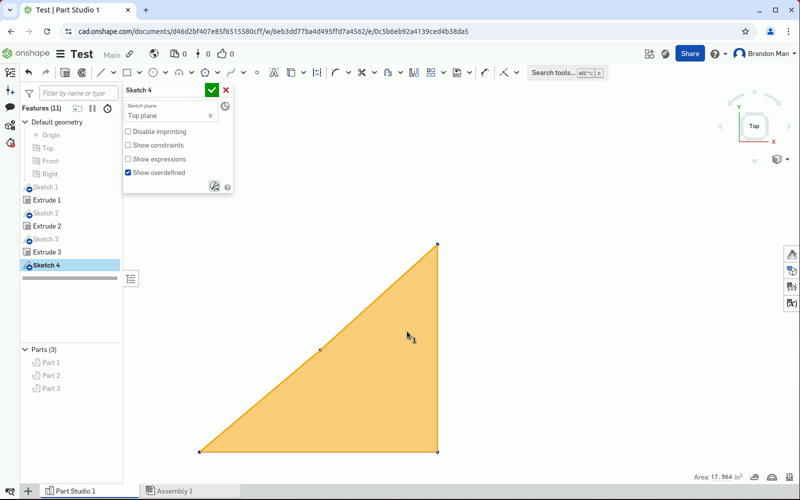
scroll(-6)
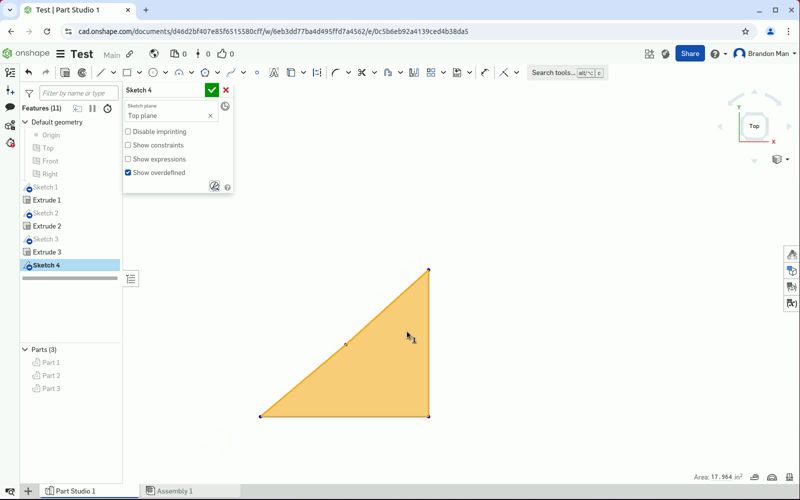
scroll(-6)
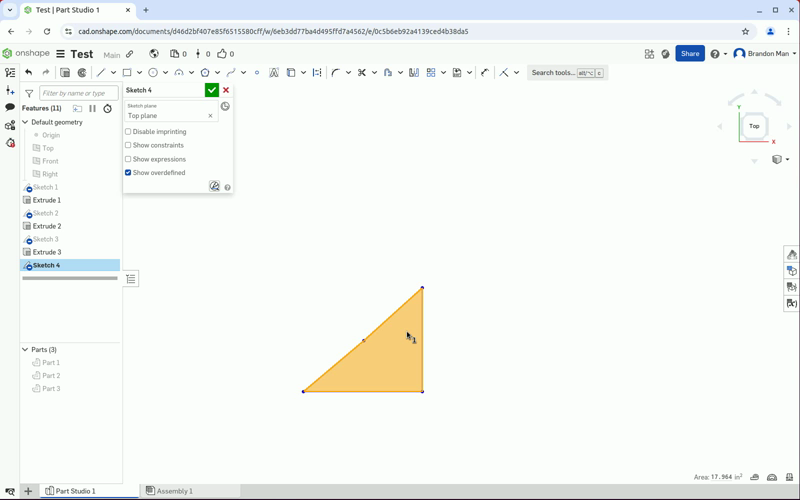
scroll(-6)
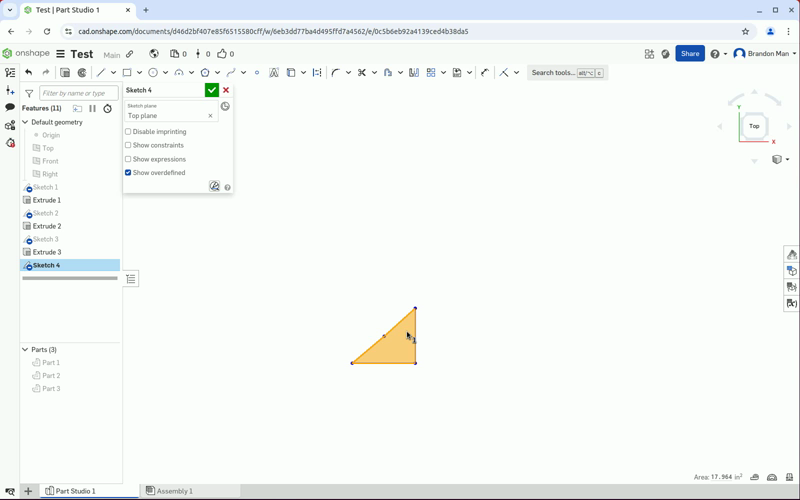
scroll(-6)
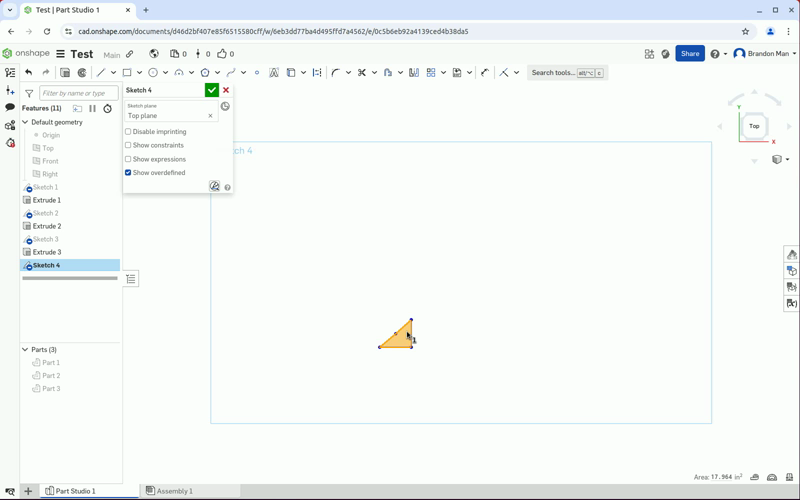
mouse_move(73, 352)
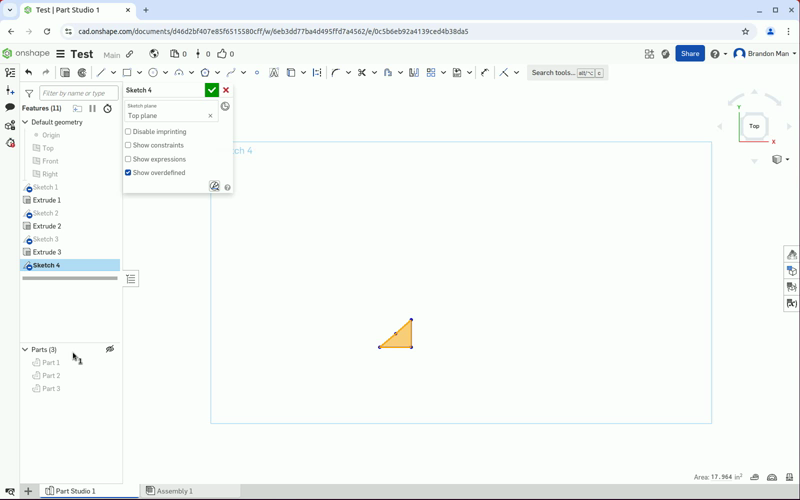
key(shift+y)
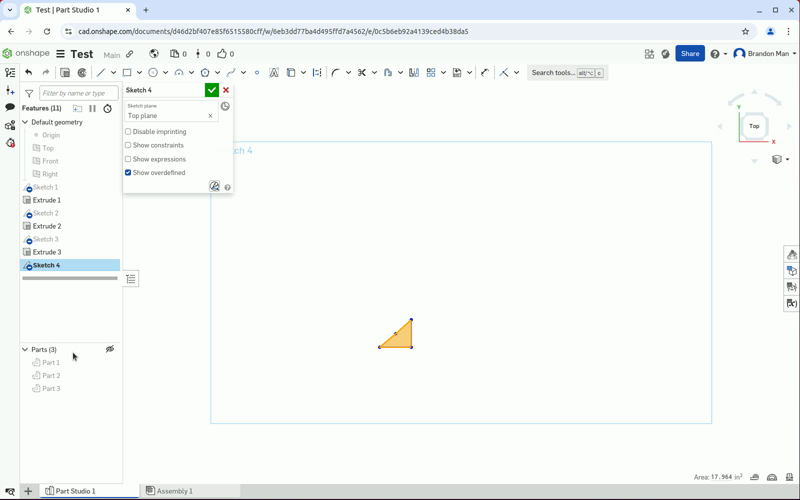
key(shift+e)
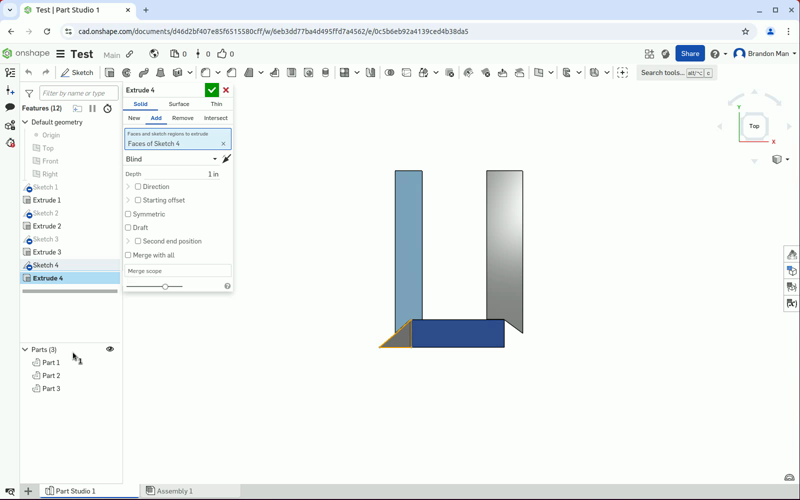
mouse_move(143, 106)
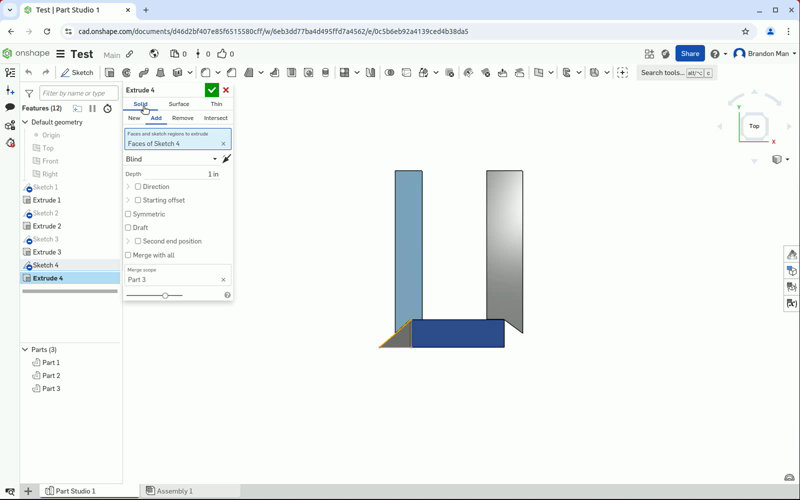
click(143, 106)
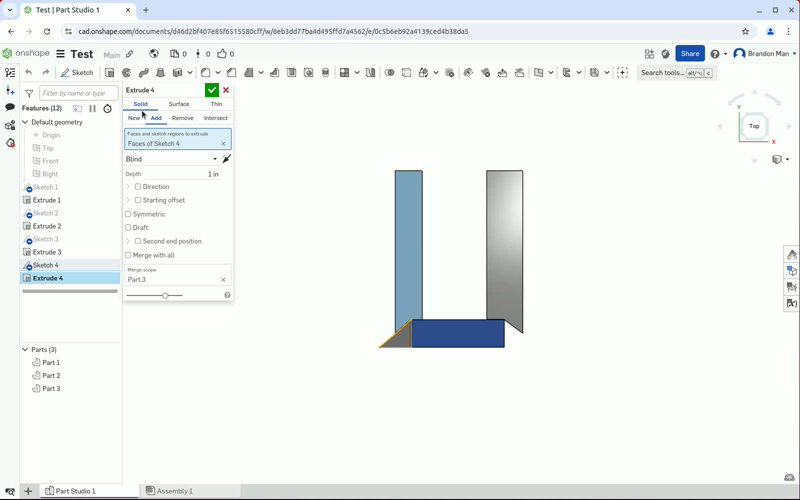
mouse_move(137, 120)
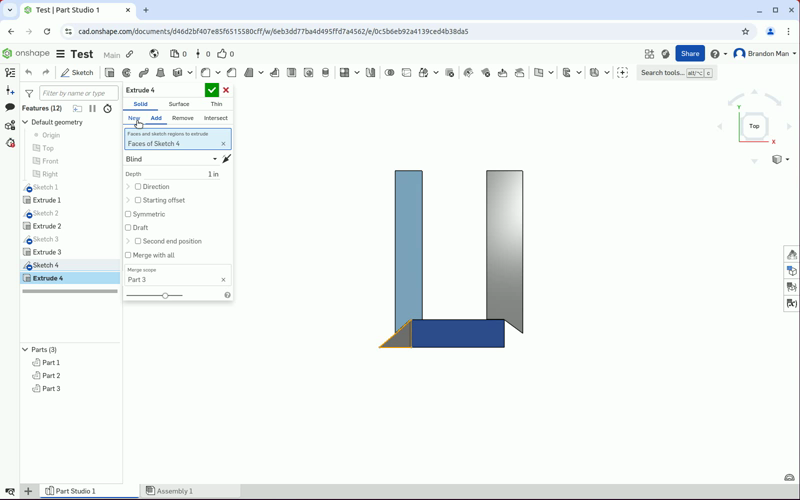
click(137, 120)
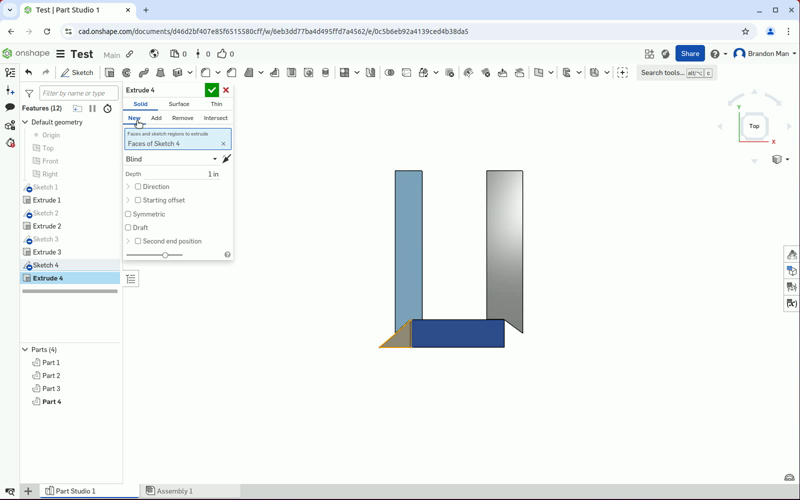
key(tab, 4)
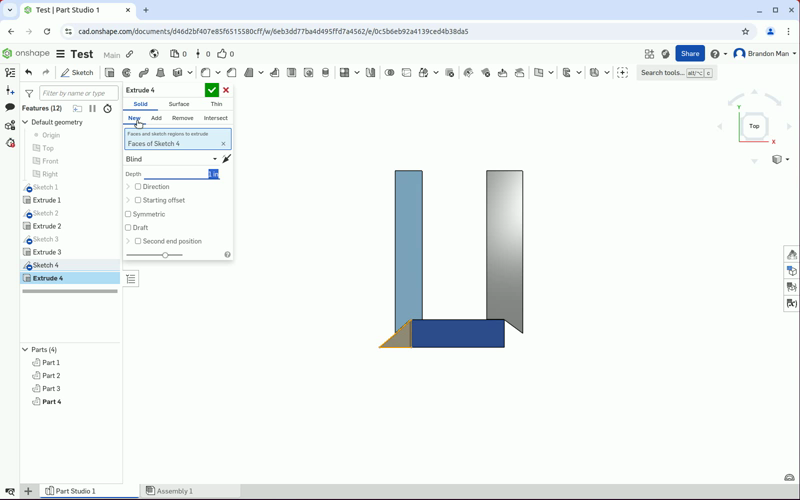
text(11.554)
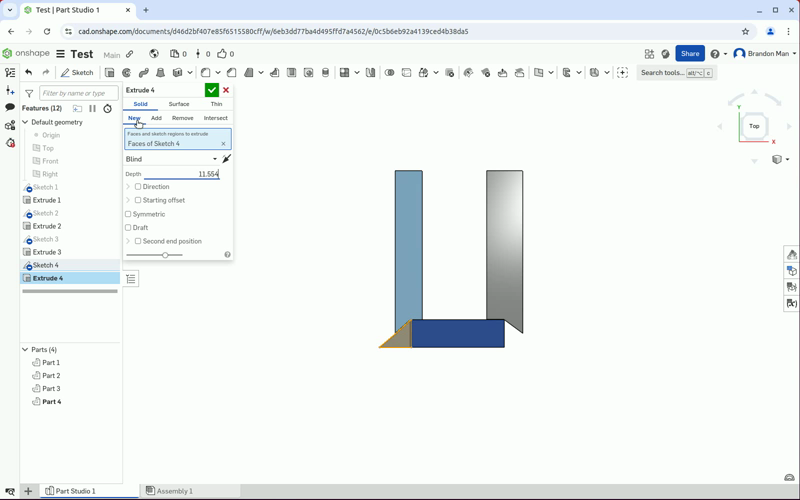
key(enter)
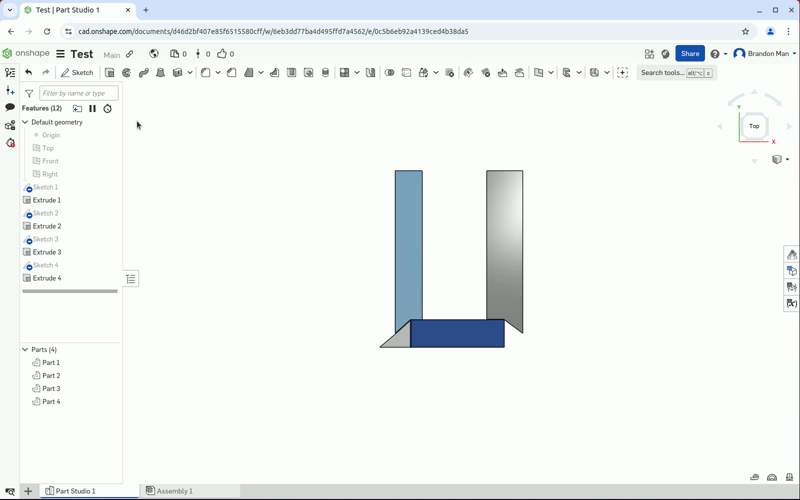
key(shift+h)
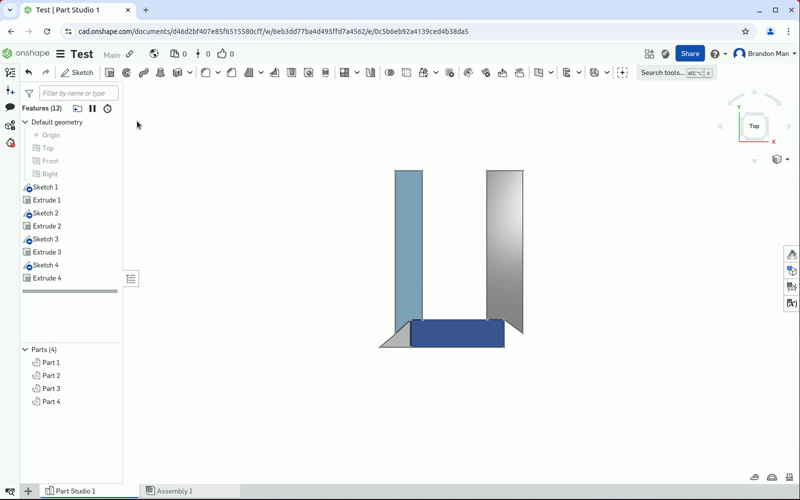
key(shift+h)
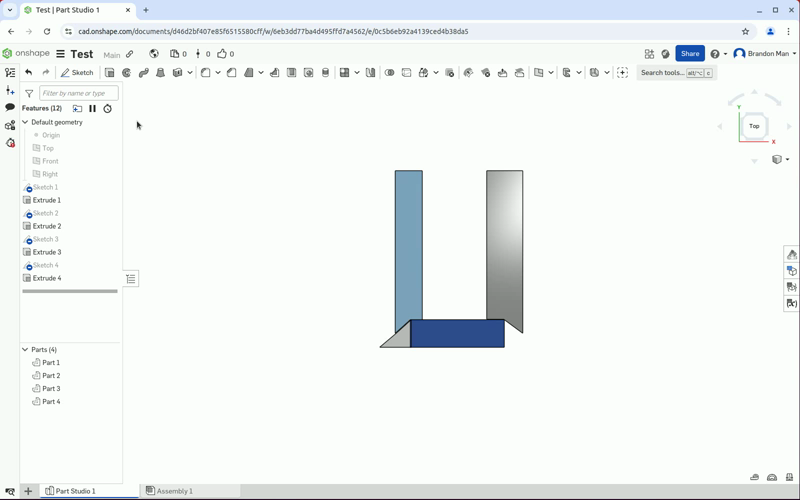
mouse_move(73, 189)
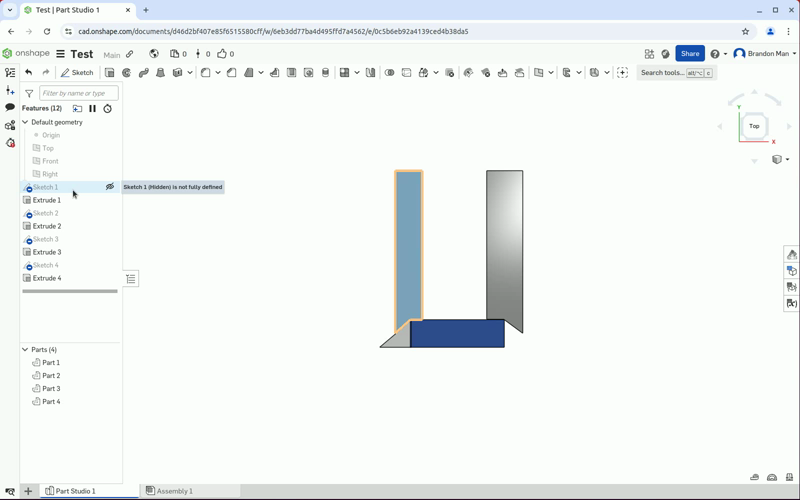
click(73, 189)
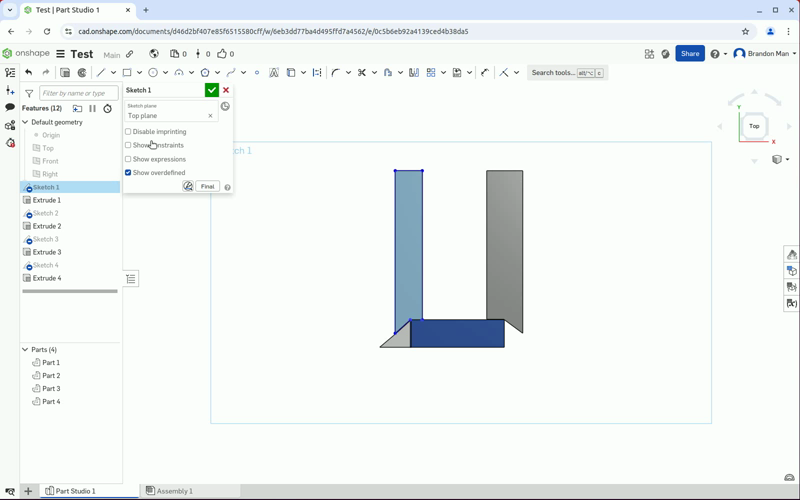
mouse_move(229, 92)
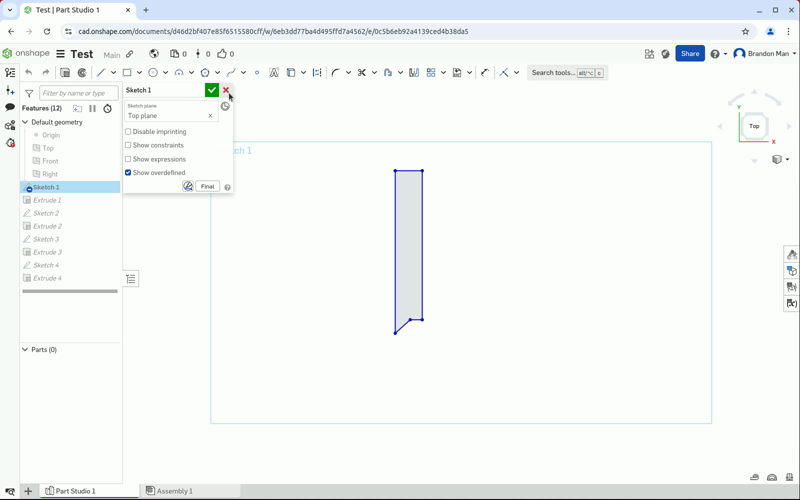
click(229, 92)
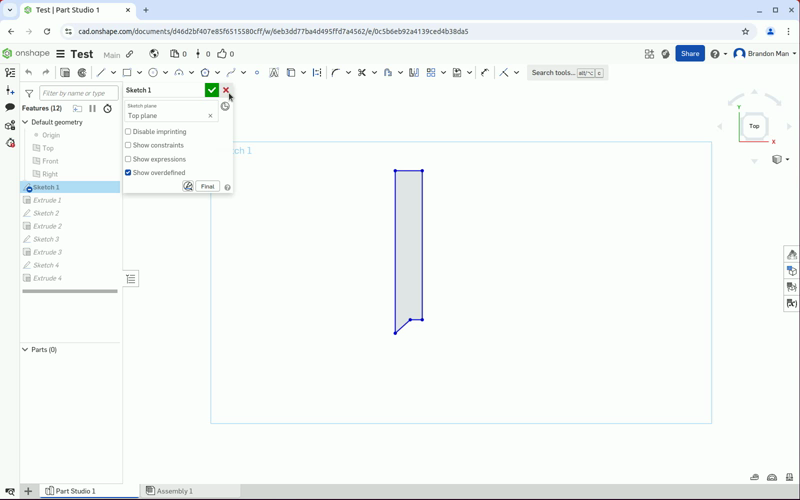
key(shift+s)
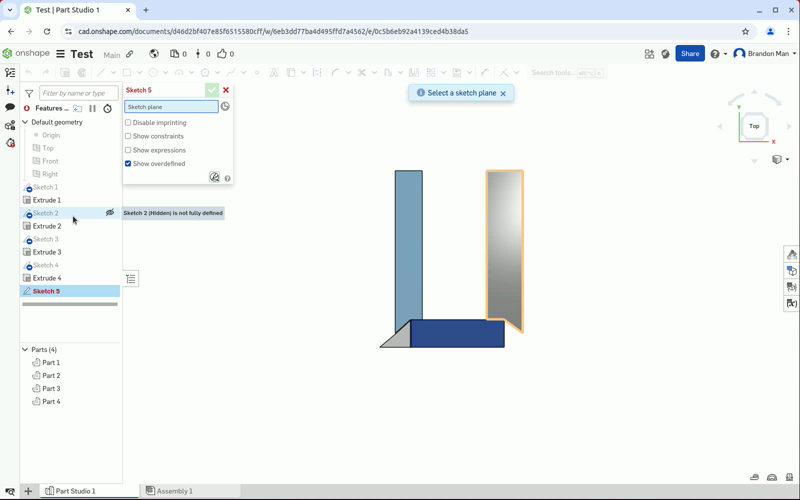
scroll(3)
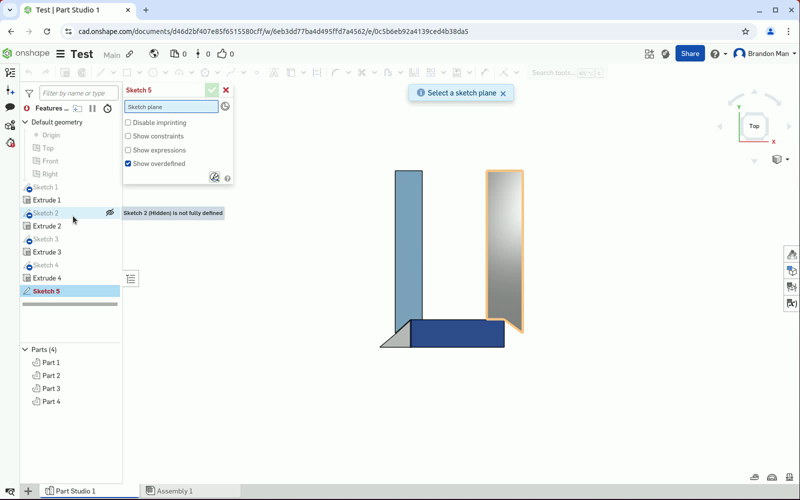
mouse_move(73, 150)
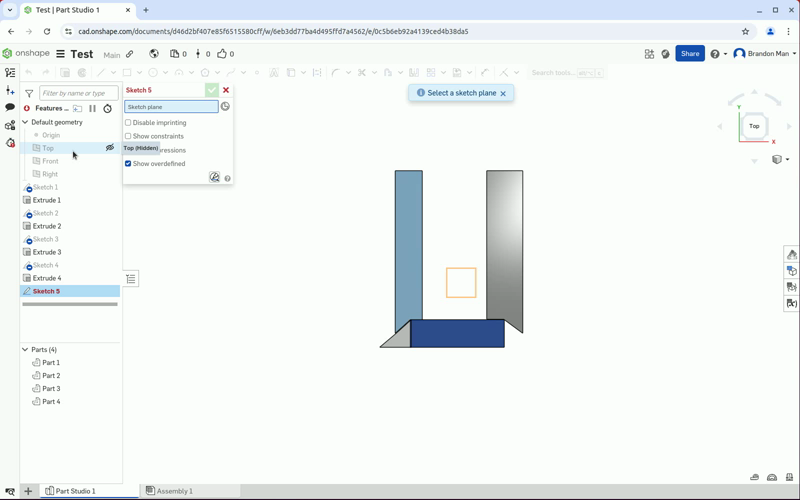
click(73, 150)
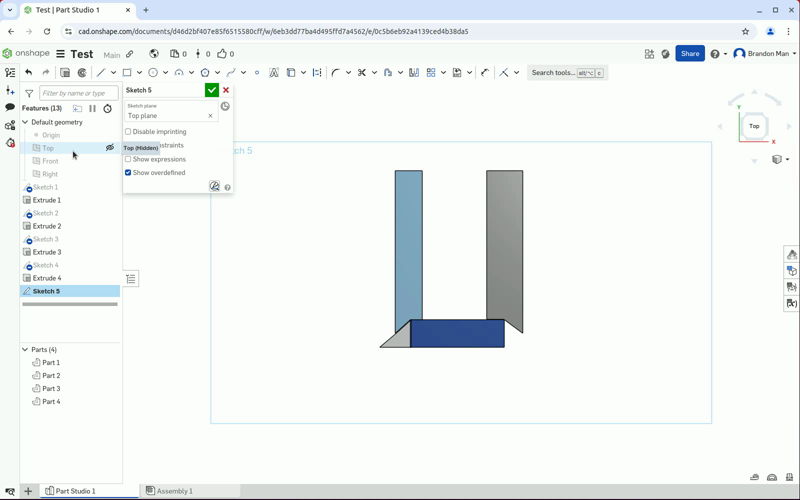
mouse_move(73, 352)
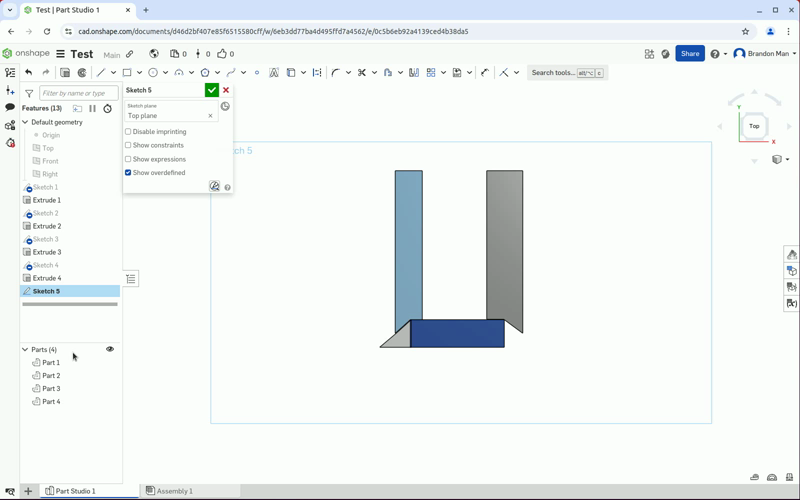
key(y)
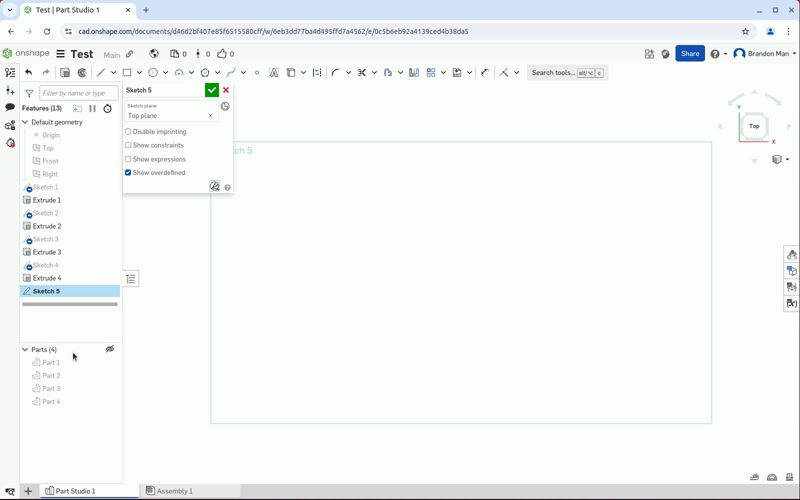
key(l)
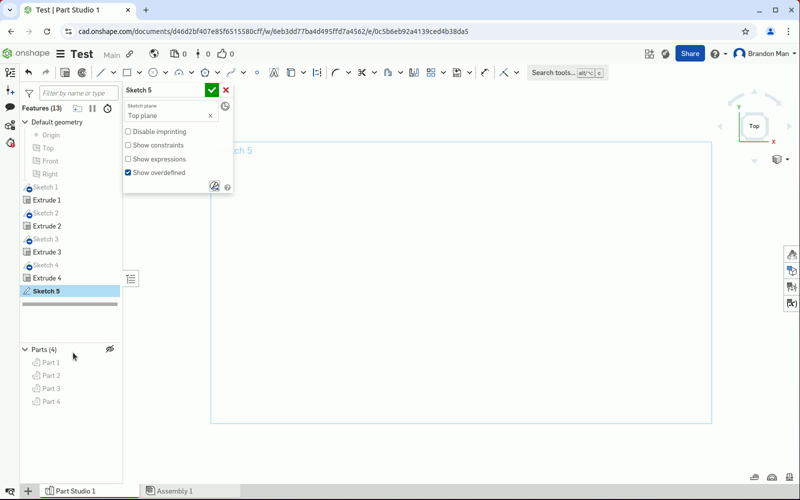
key_down(shift)
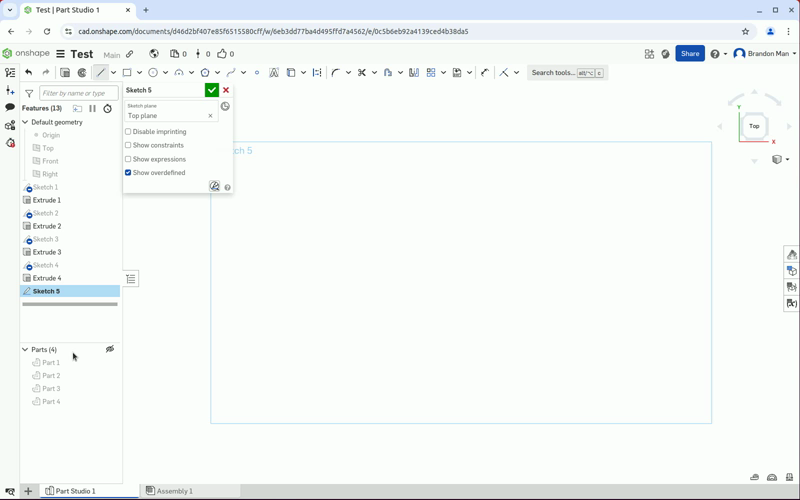
mouse_move(504, 347)
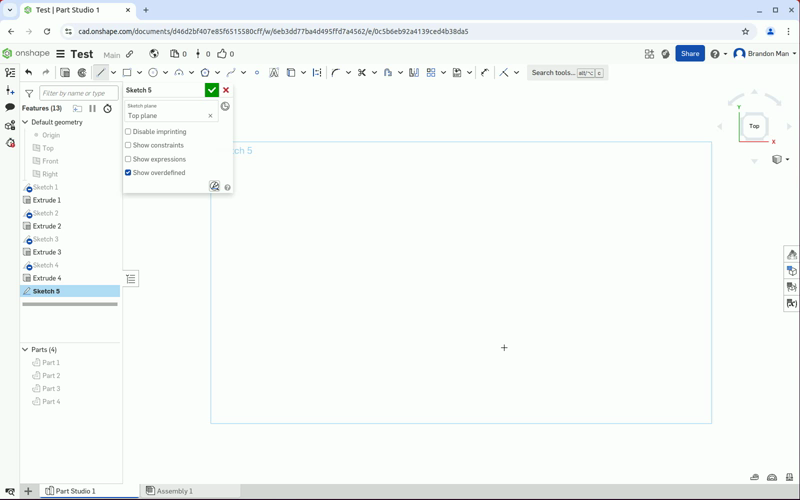
click(504, 347)
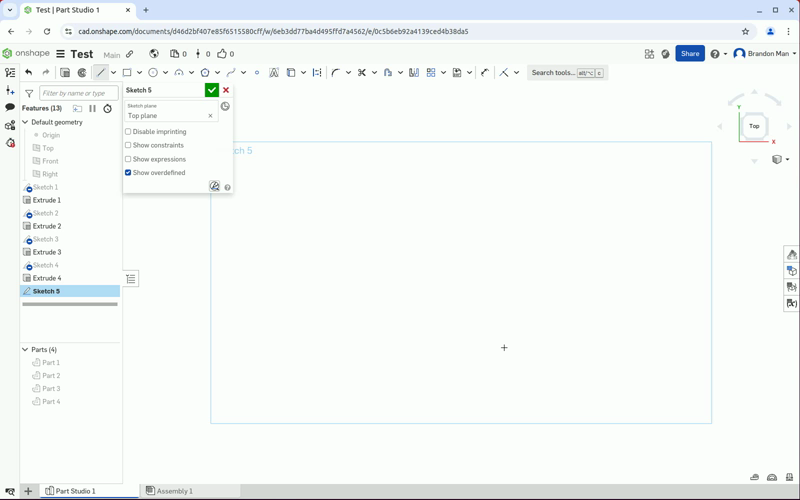
key_up(shift)
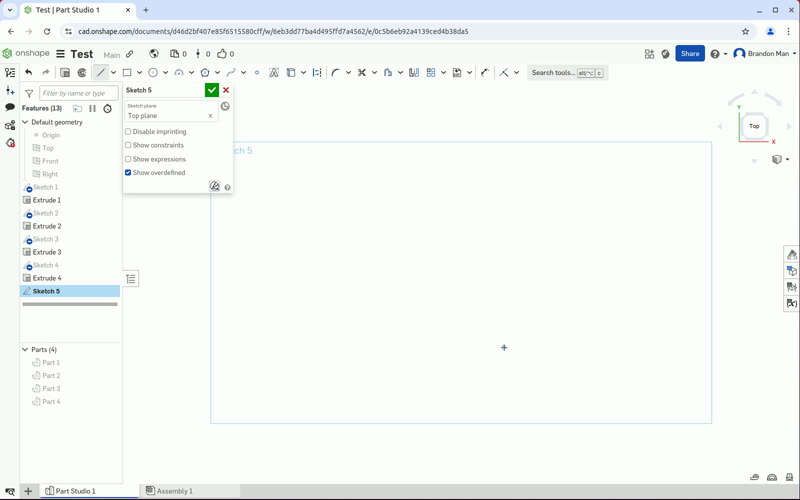
key_down(shift)
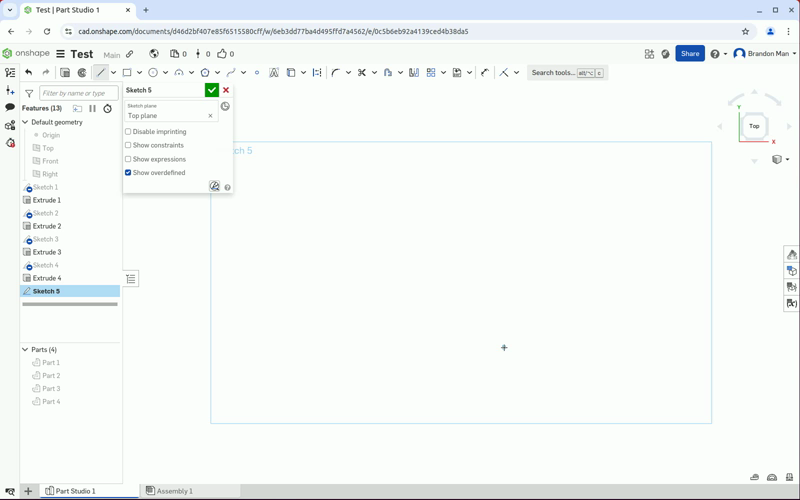
mouse_move(534, 347)
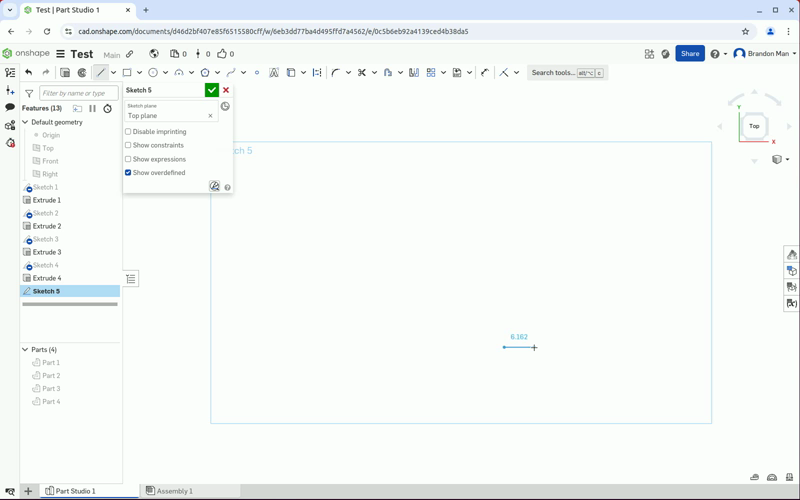
mouse_move(542, 347)
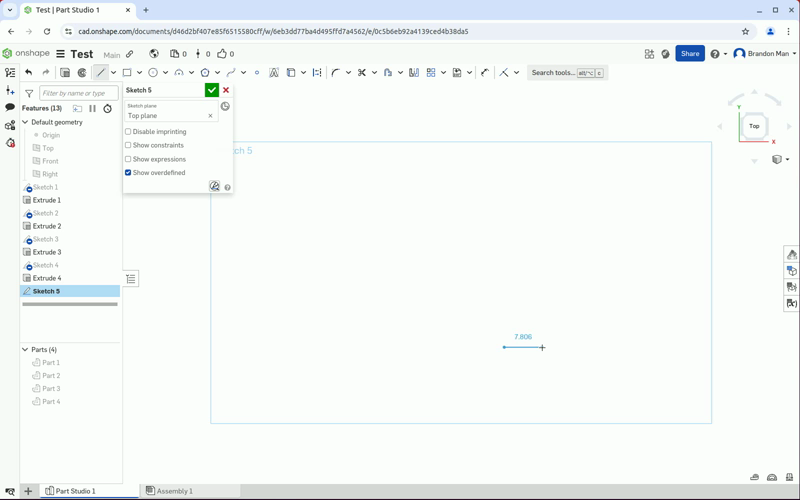
click(542, 347)
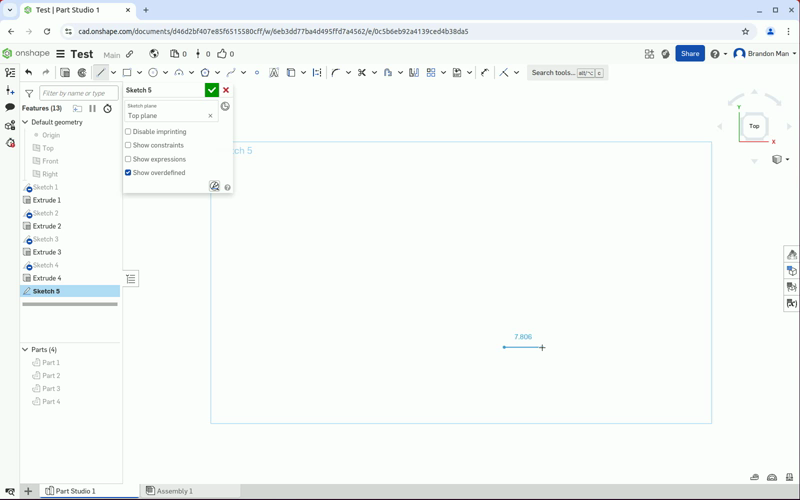
key_up(shift)
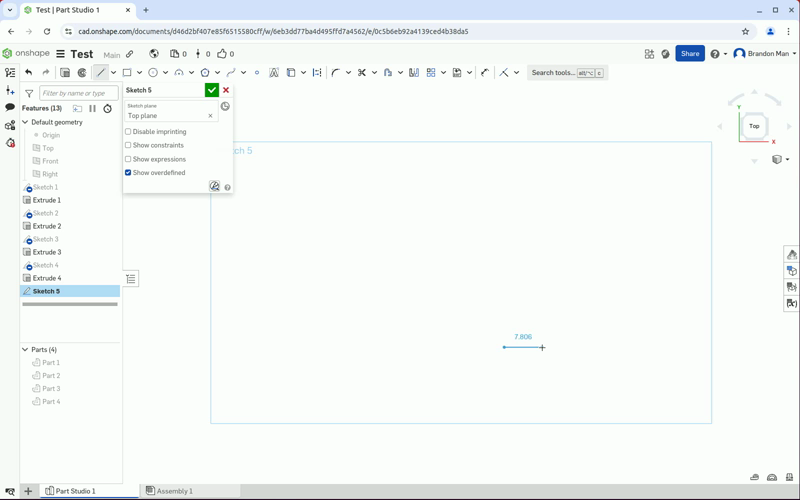
key_down(shift)
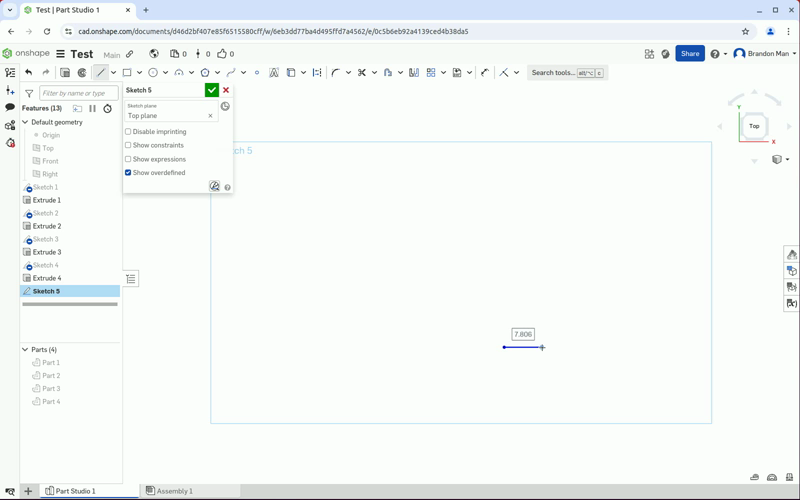
mouse_move(572, 347)
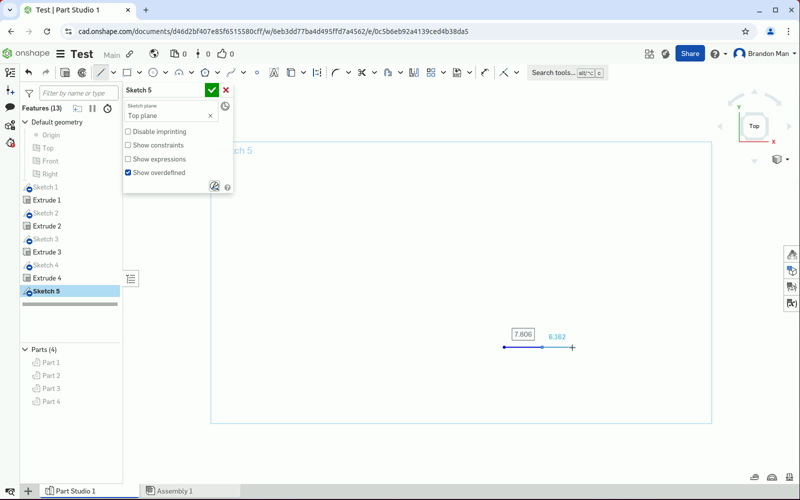
mouse_move(523, 333)
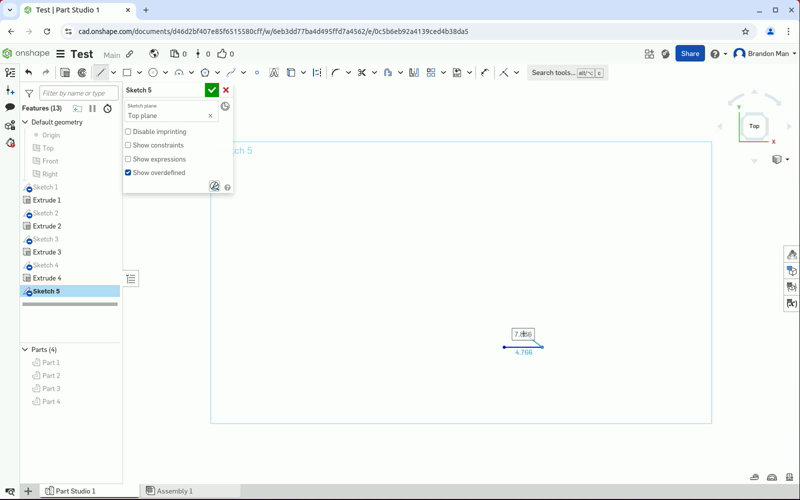
click(523, 333)
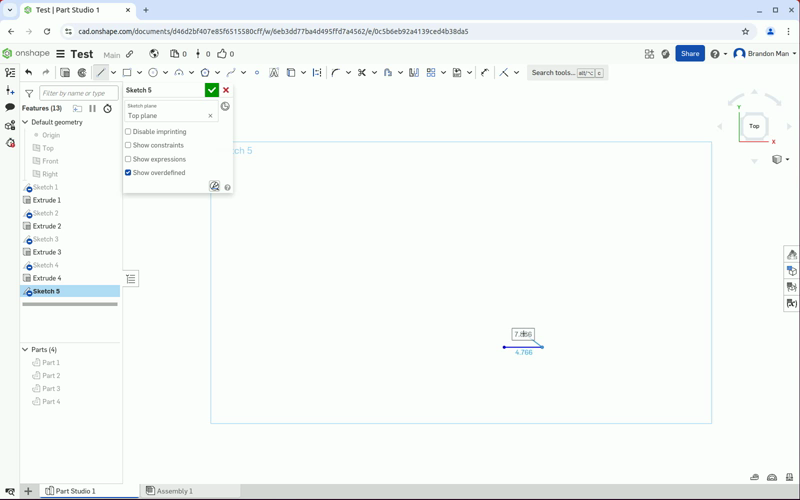
key_up(shift)
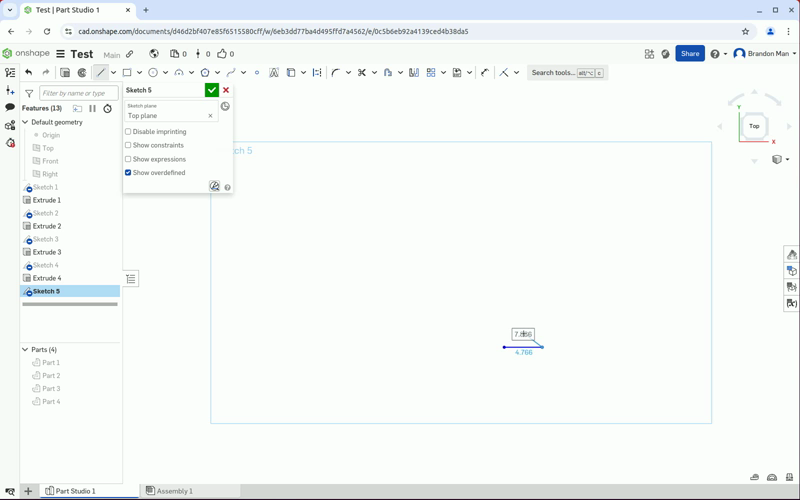
key_down(shift)
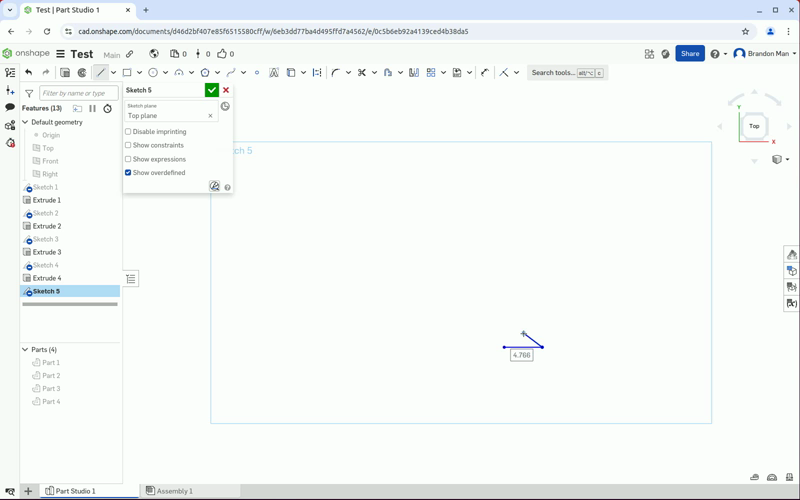
mouse_move(553, 333)
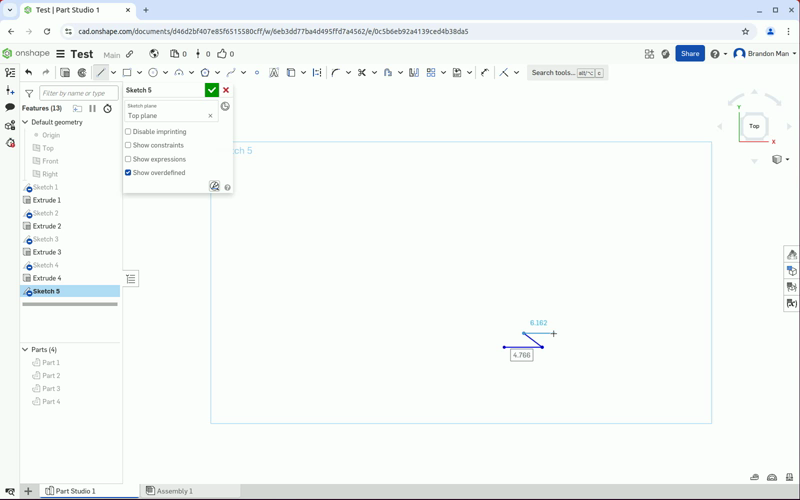
mouse_move(504, 319)
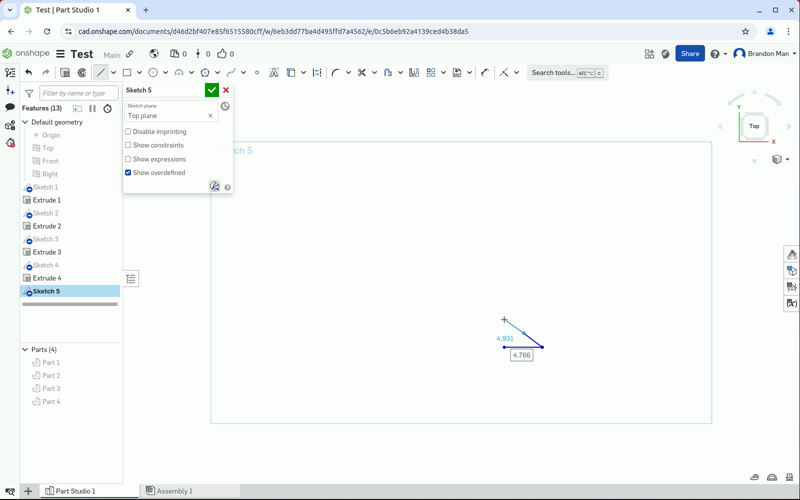
click(504, 319)
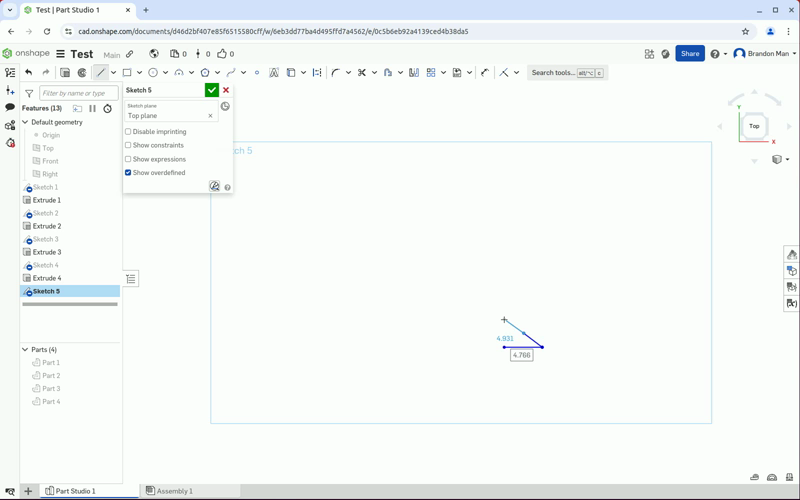
key_up(shift)
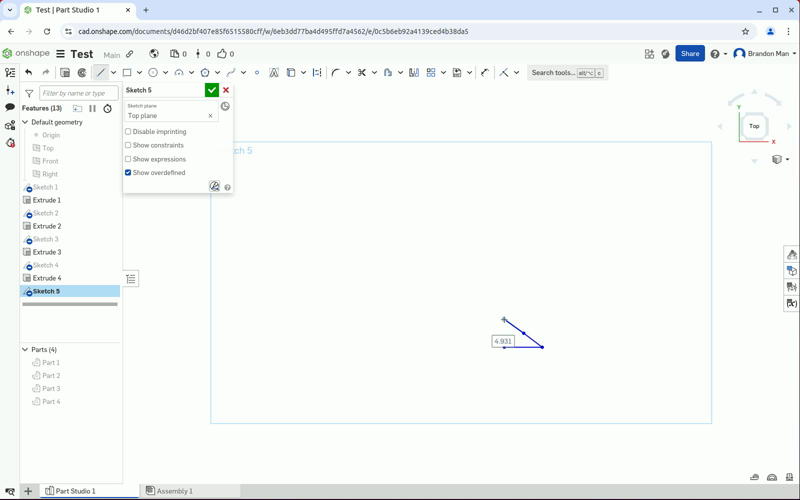
mouse_move(534, 319)
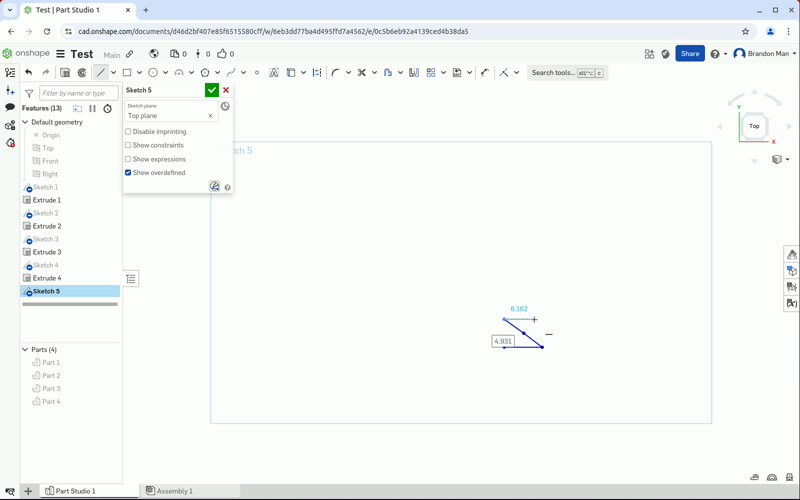
key_down(shift)
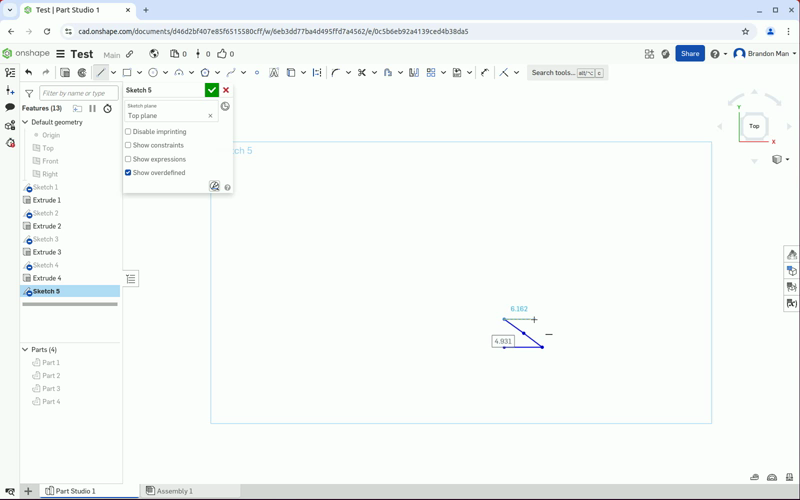
mouse_move(504, 347)
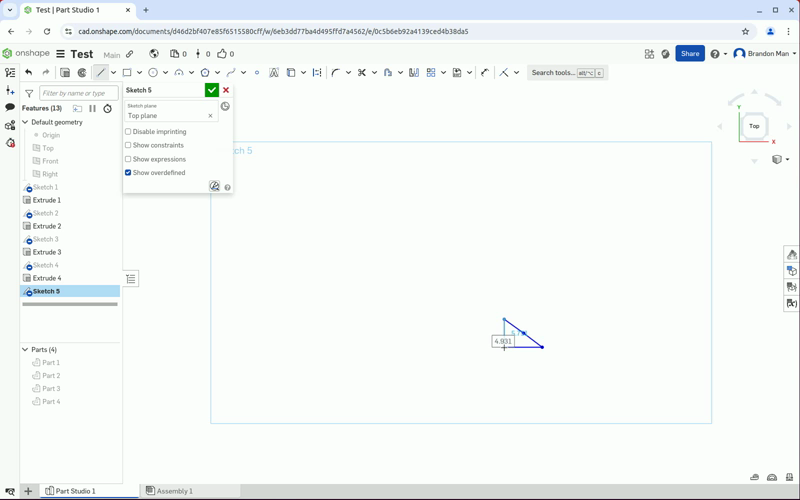
key_up(shift)
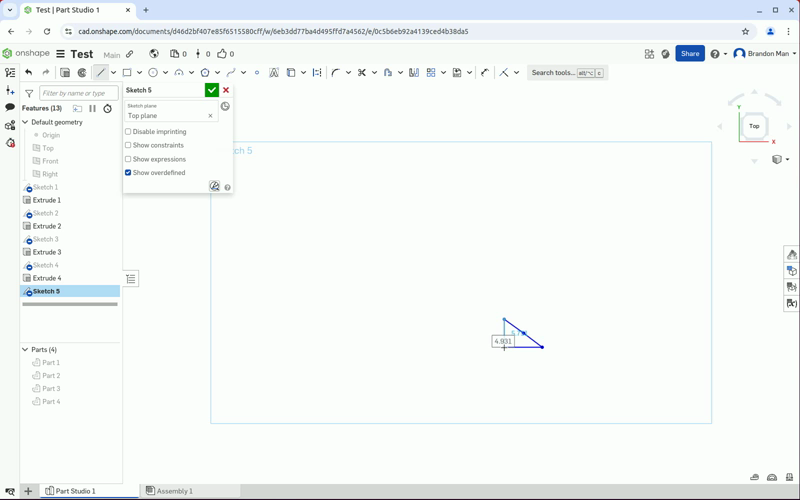
click(504, 347)
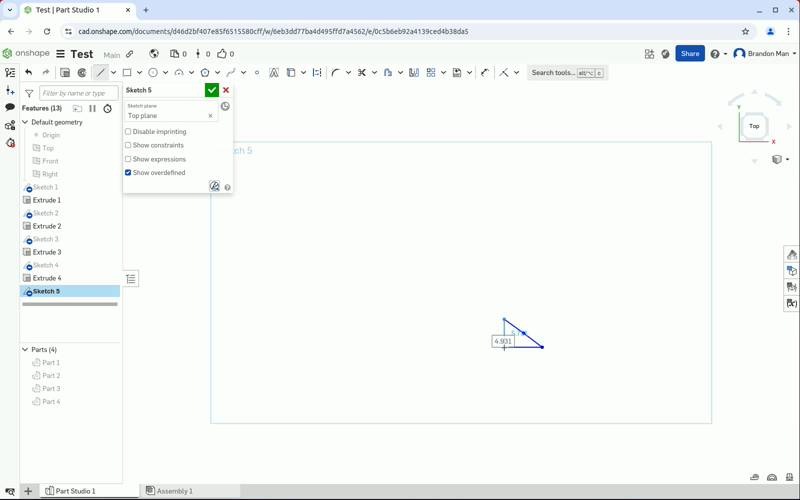
key(esc)
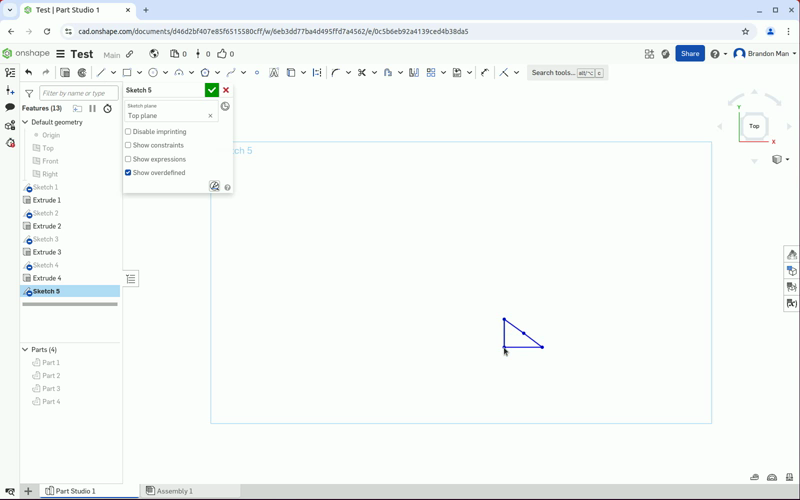
mouse_move(511, 325)
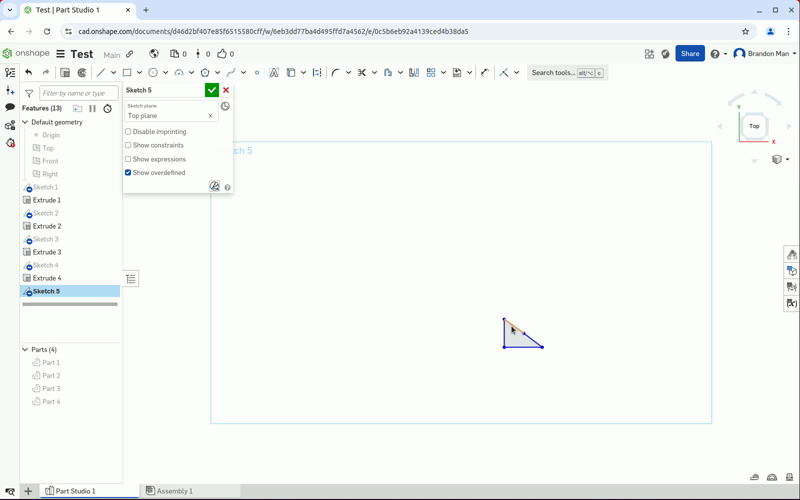
scroll(6)
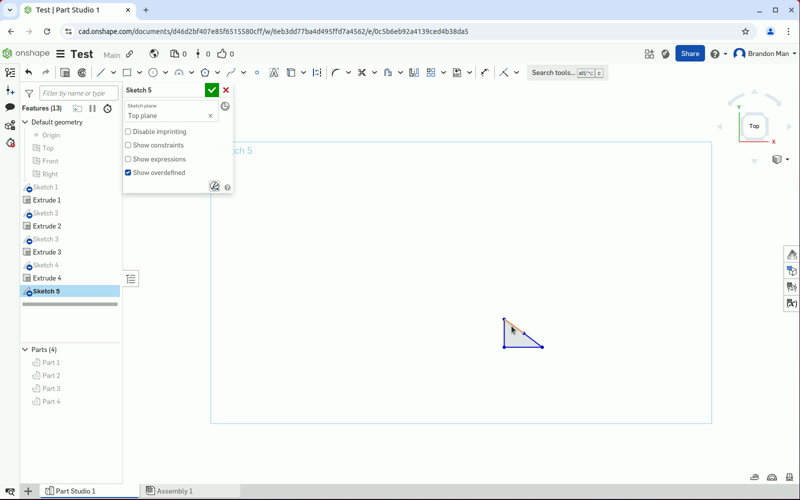
scroll(6)
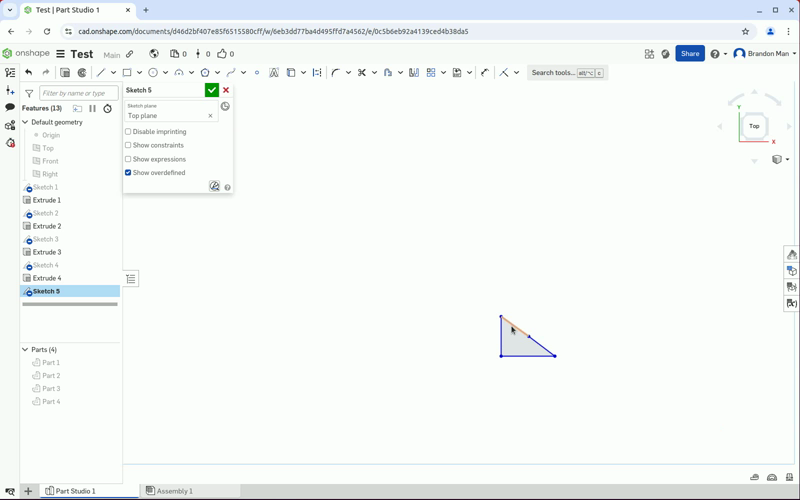
scroll(6)
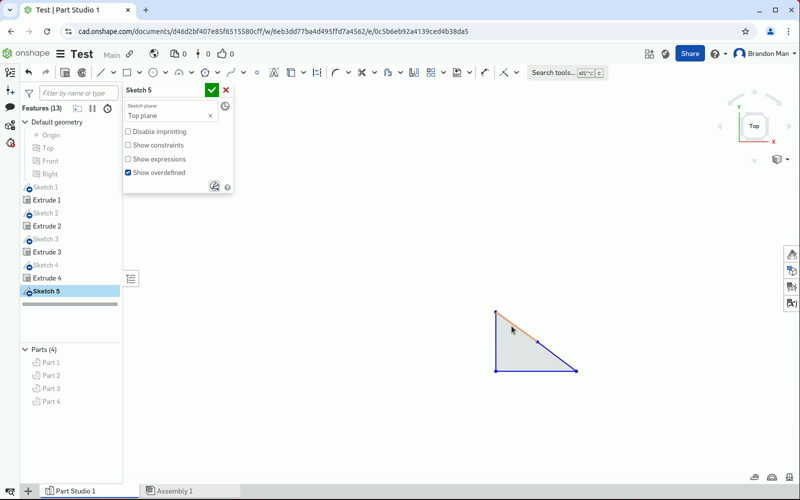
scroll(6)
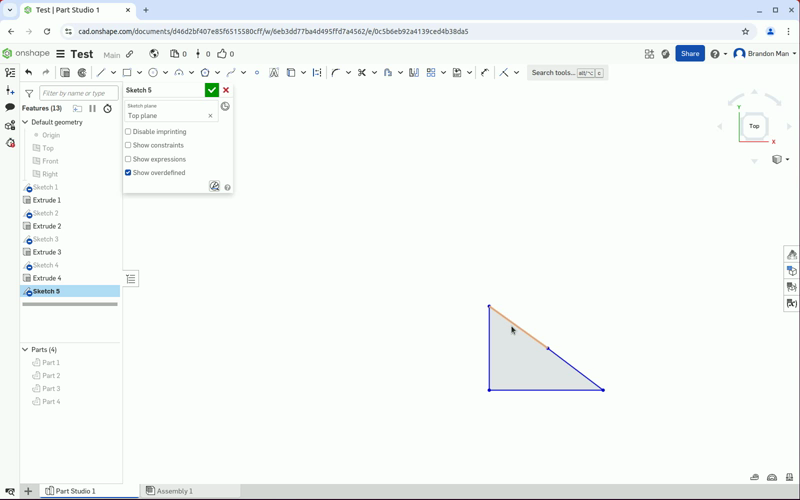
scroll(6)
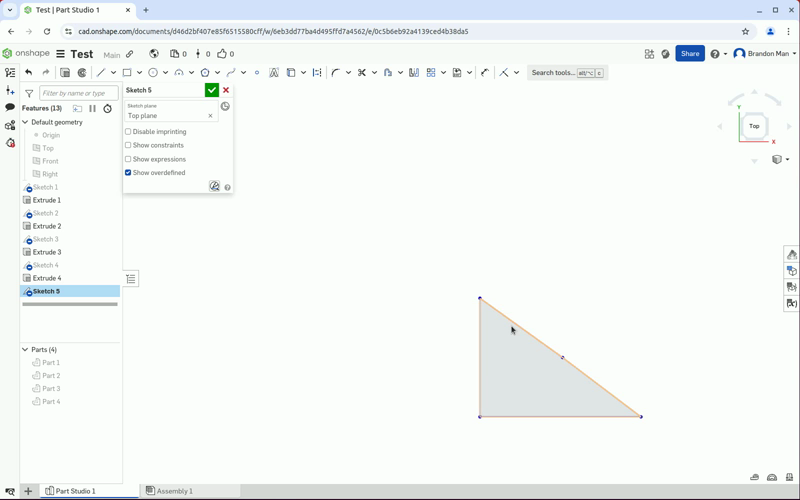
scroll(6)
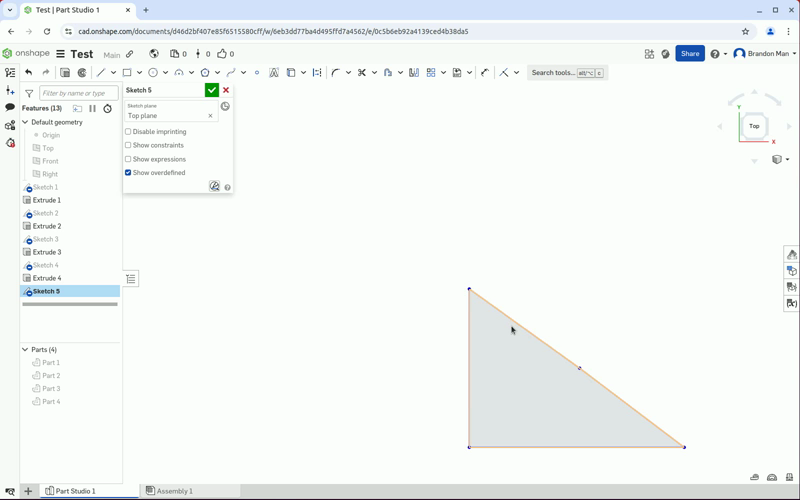
scroll(6)
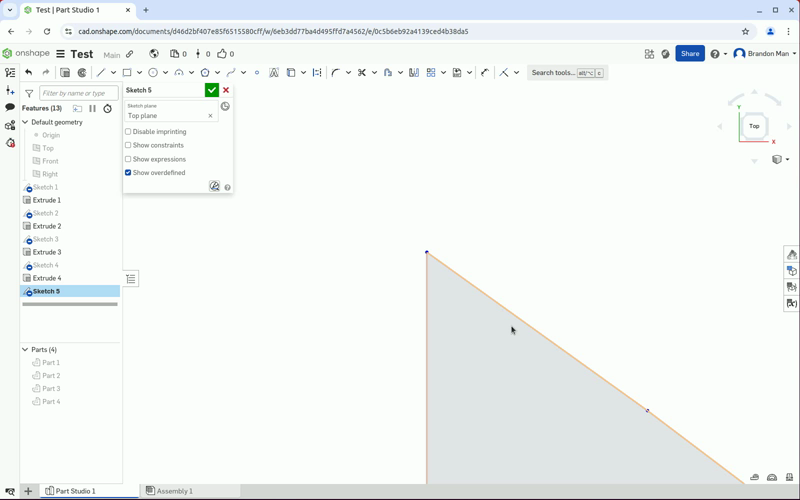
click(511, 325)
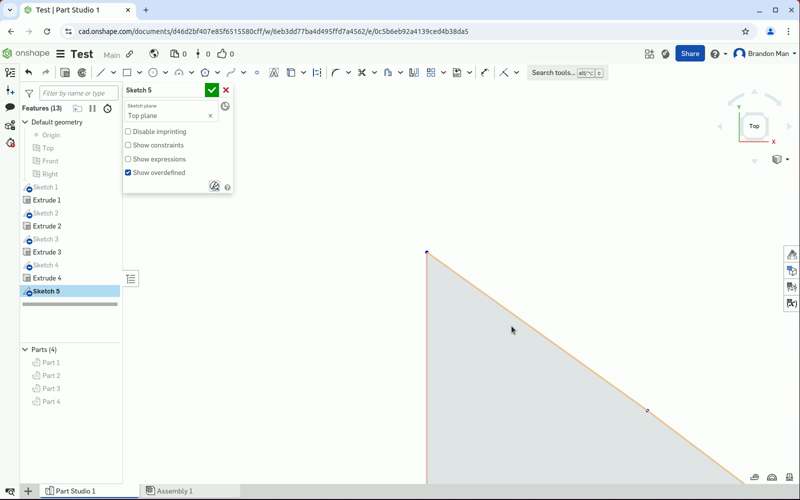
scroll(-6)
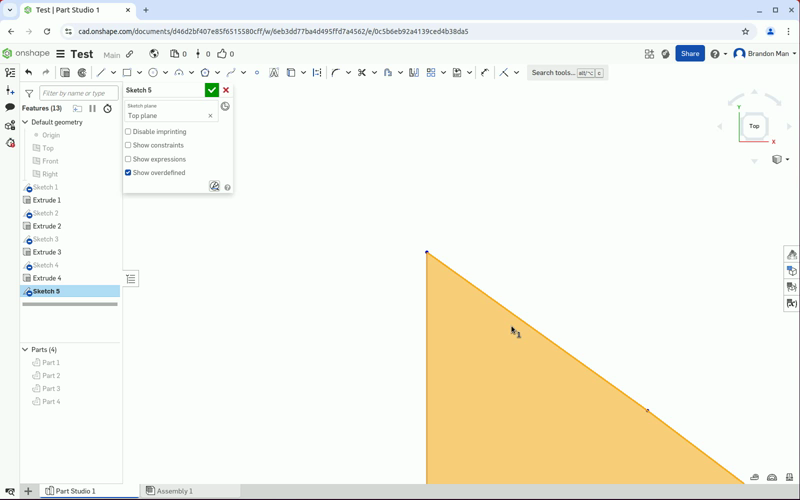
scroll(-6)
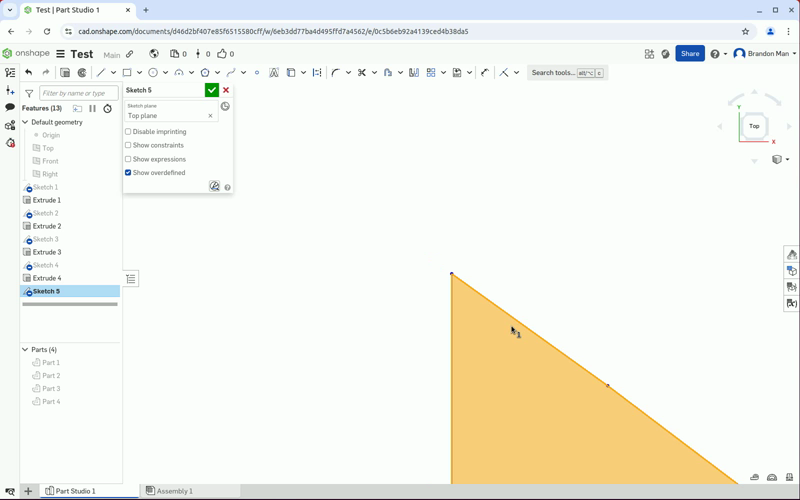
scroll(-6)
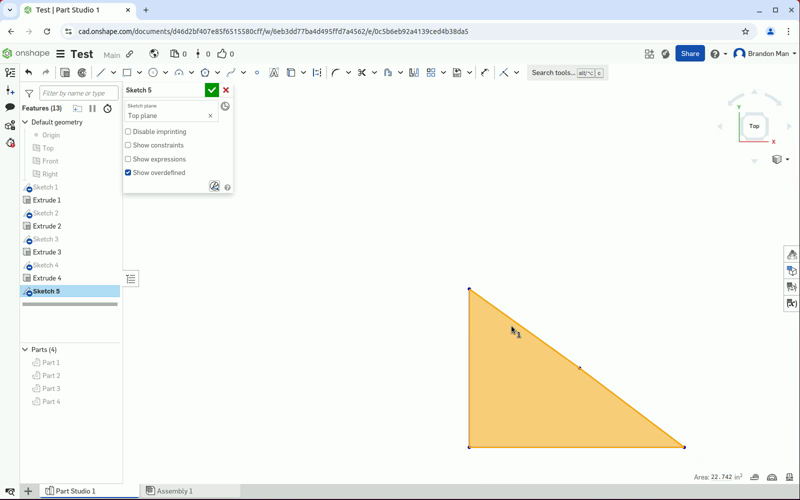
scroll(-6)
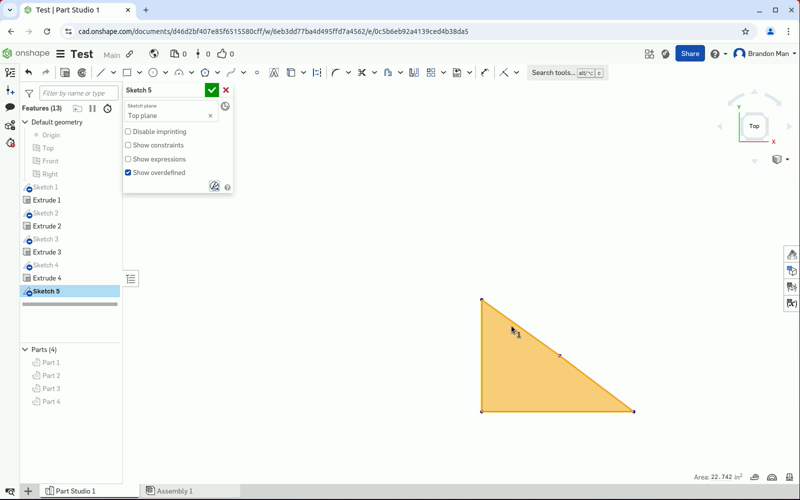
scroll(-6)
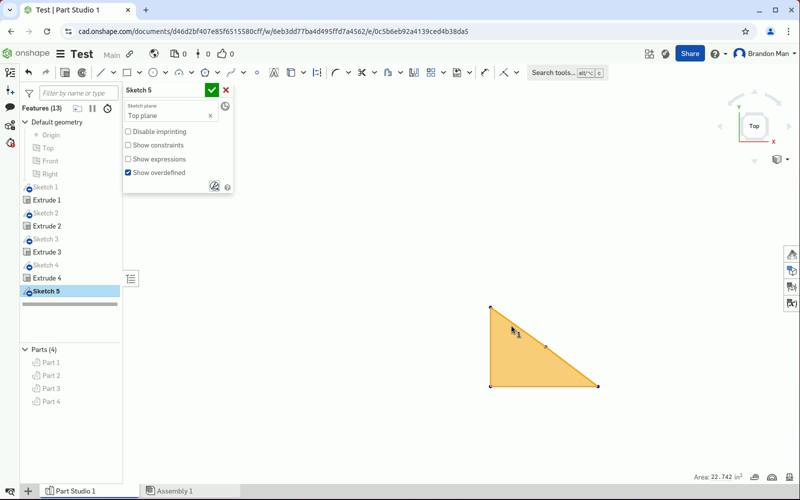
scroll(-6)
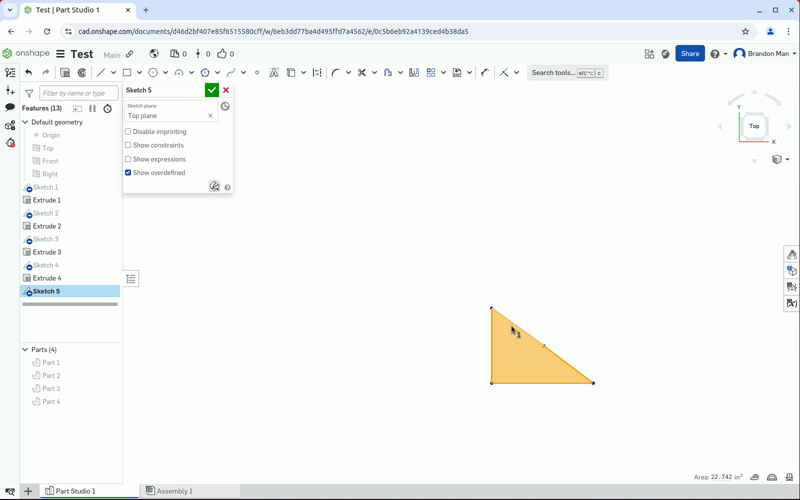
scroll(-6)
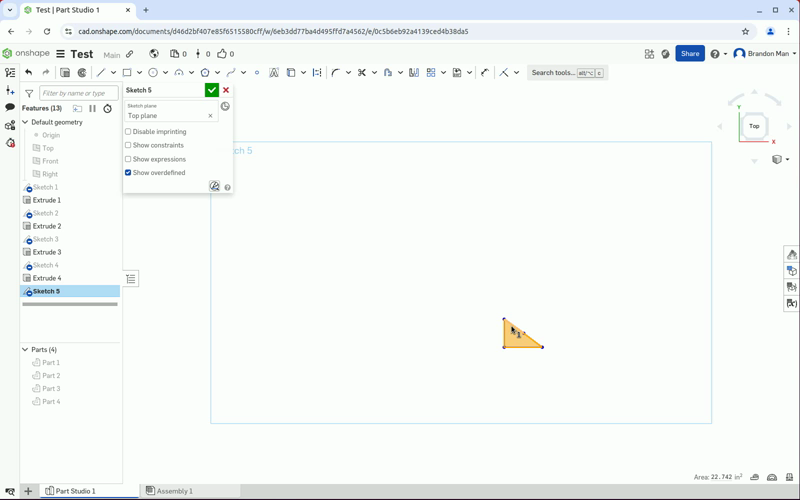
mouse_move(73, 352)
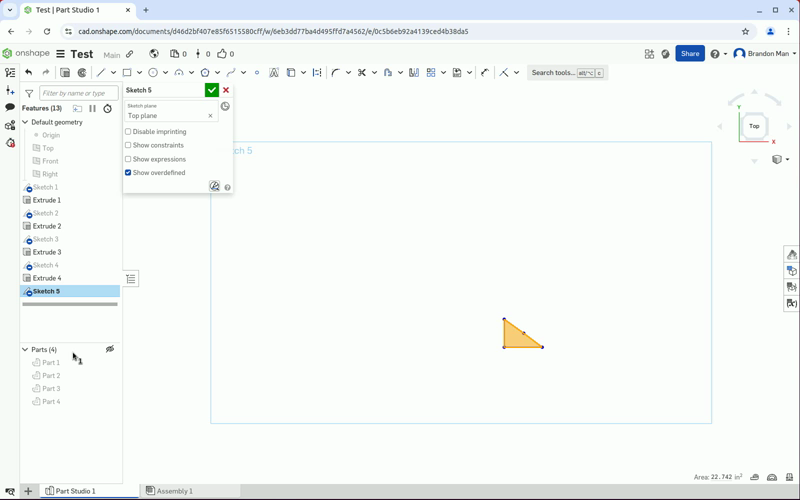
key(shift+y)
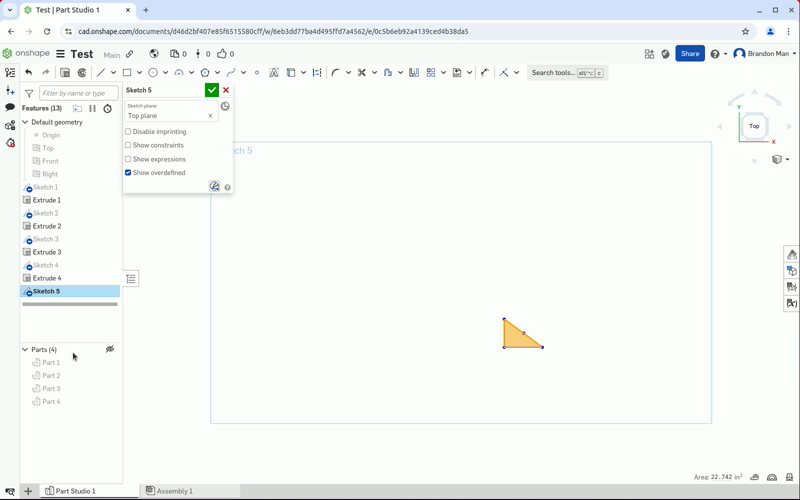
key(shift+e)
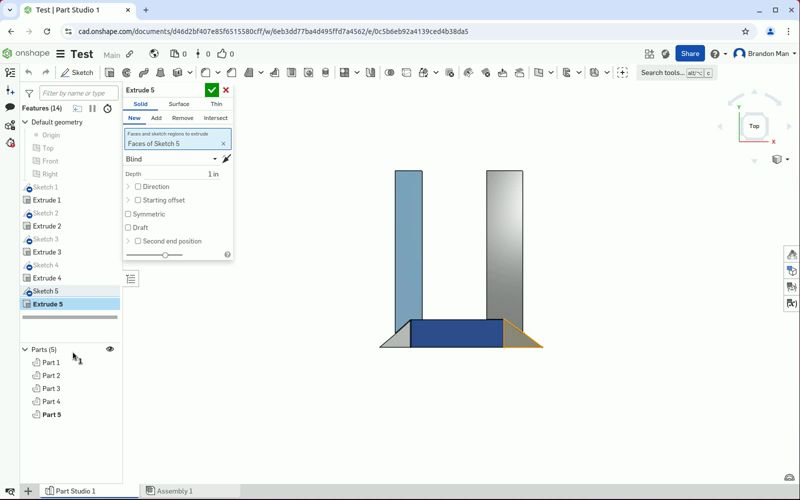
mouse_move(143, 106)
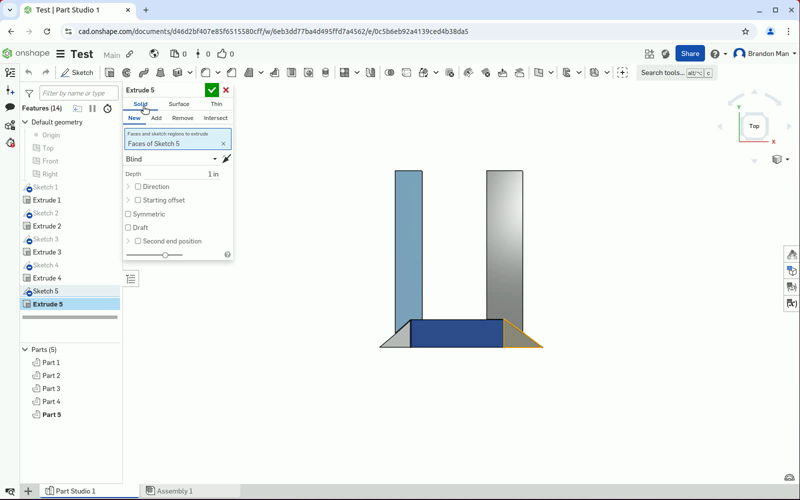
click(143, 106)
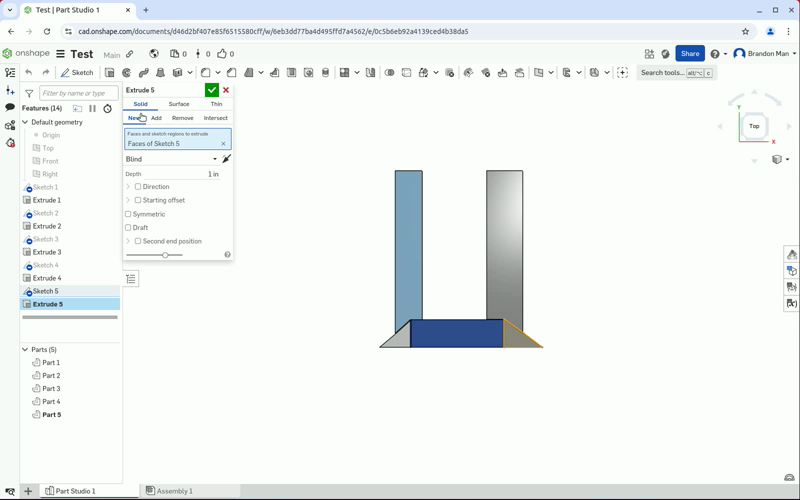
mouse_move(137, 120)
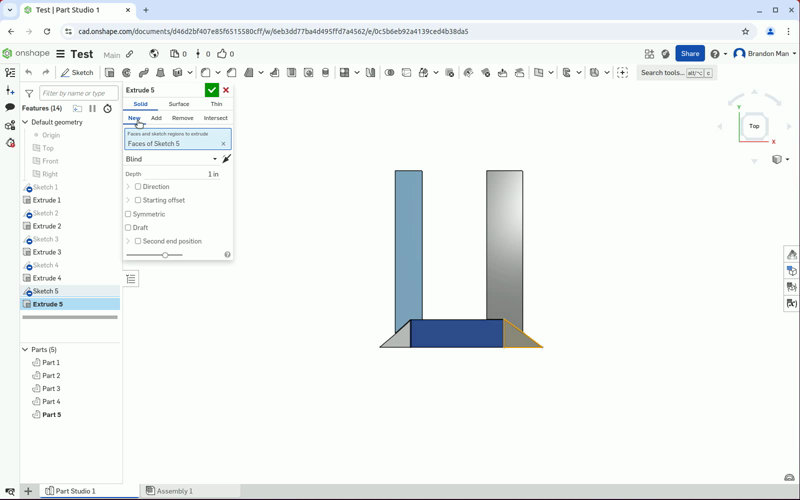
click(137, 120)
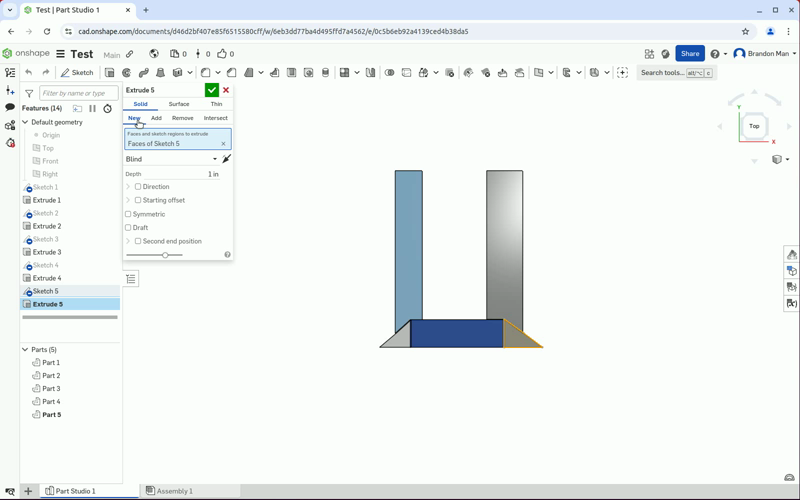
key(tab, 4)
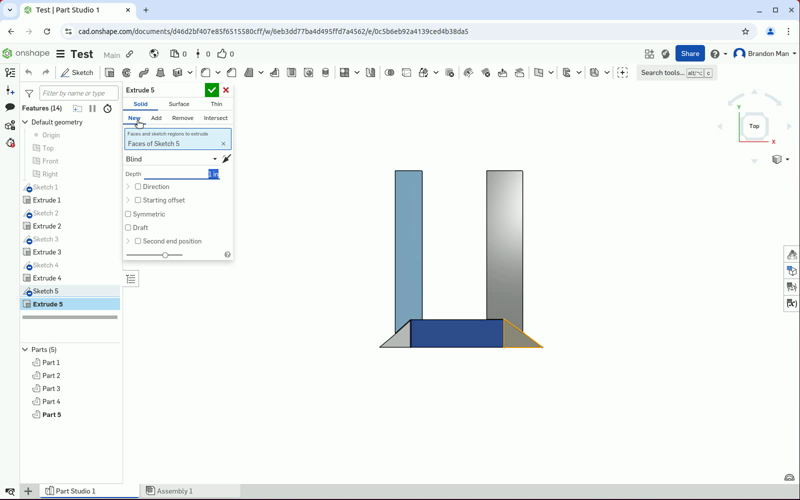
text(11.554)
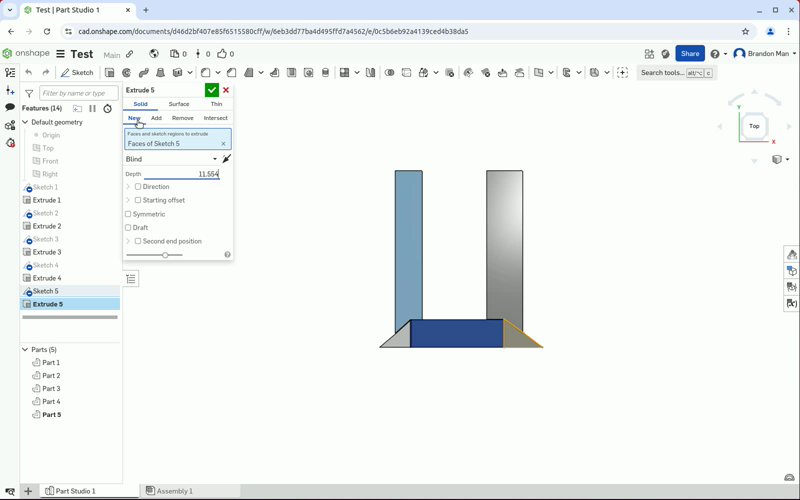
key(enter)
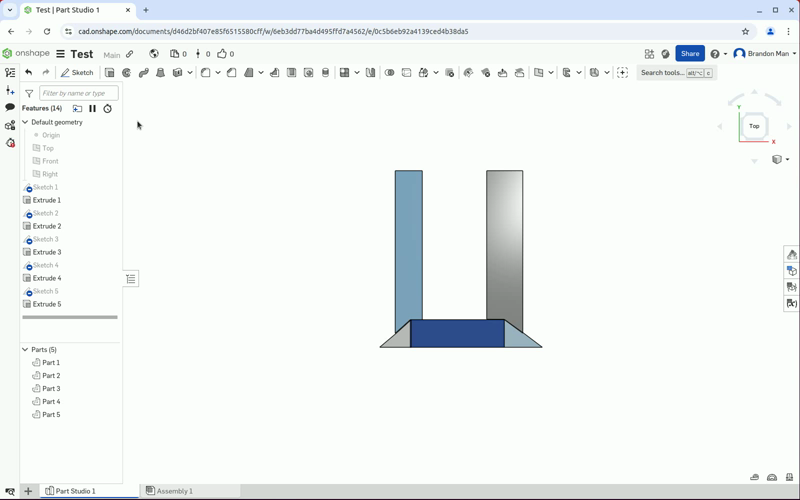
key(shift+h)
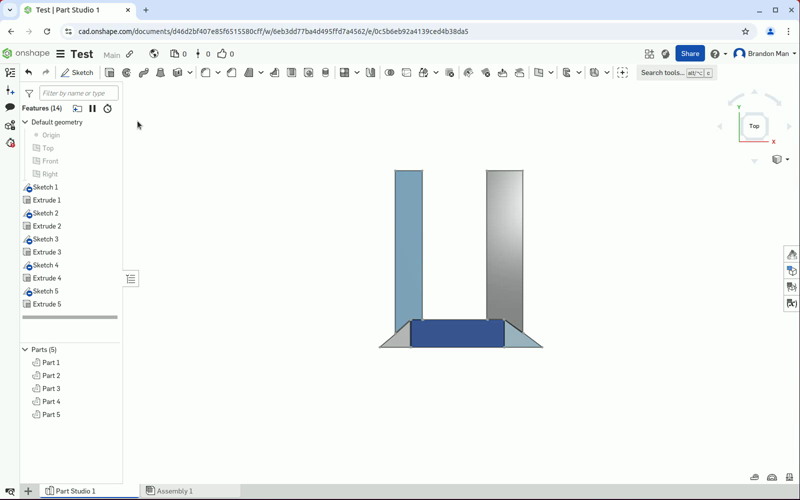
key(shift+h)
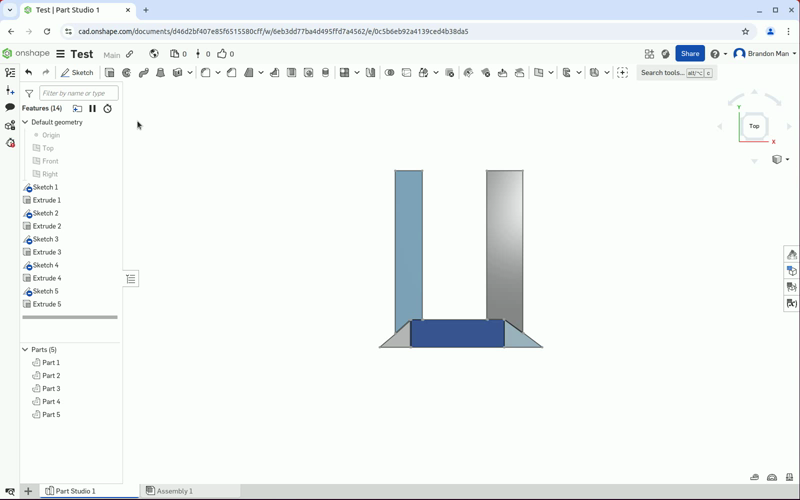
key(shift+7)
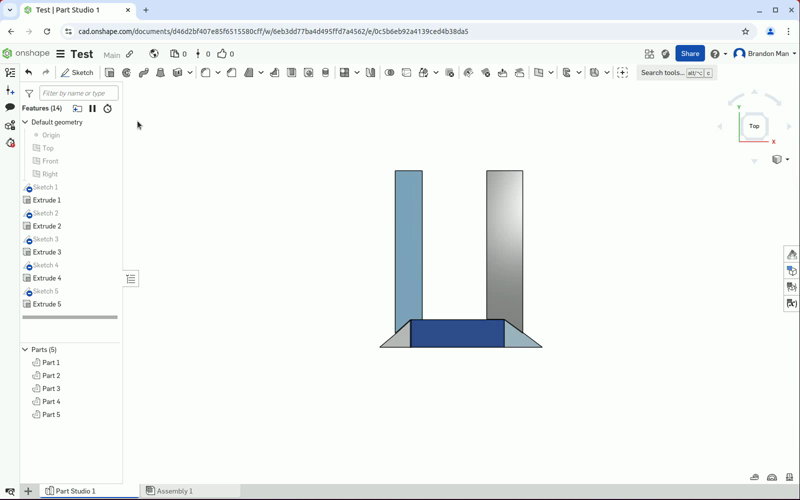
key(up, 3)
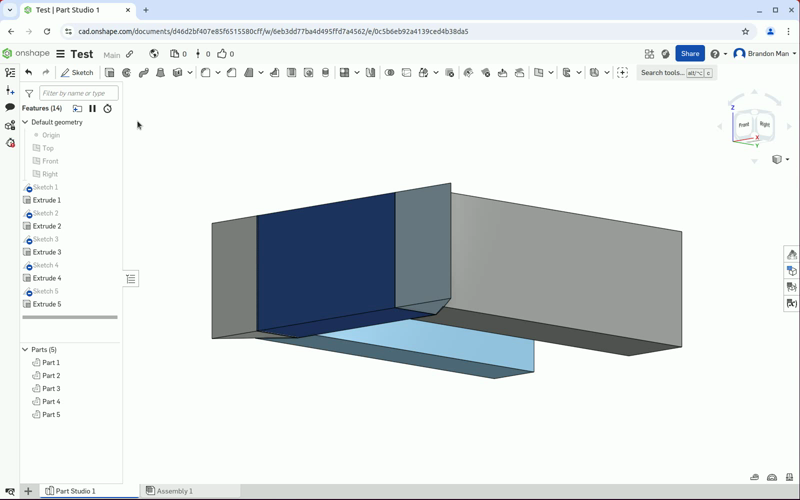
key(left, 3)
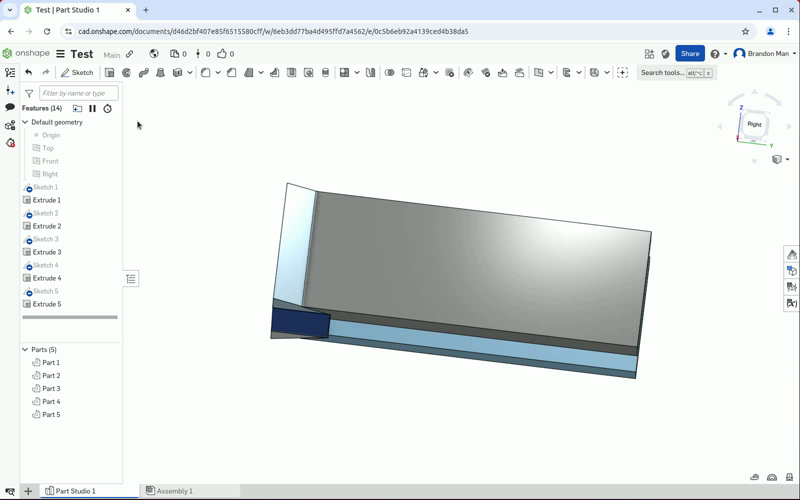
key(right, 3)
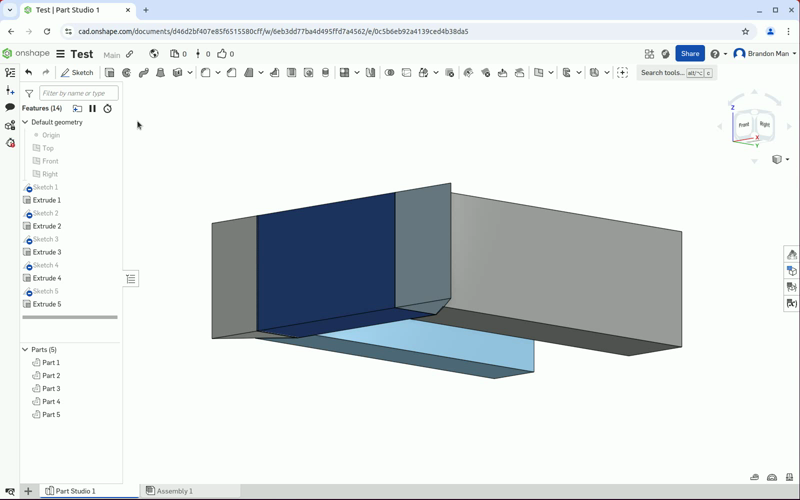
key(down, 3)
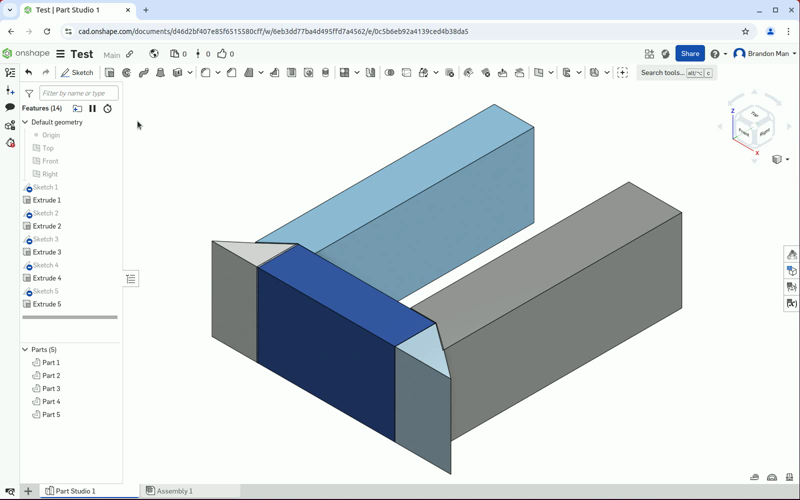
mouse_move(73, 189)
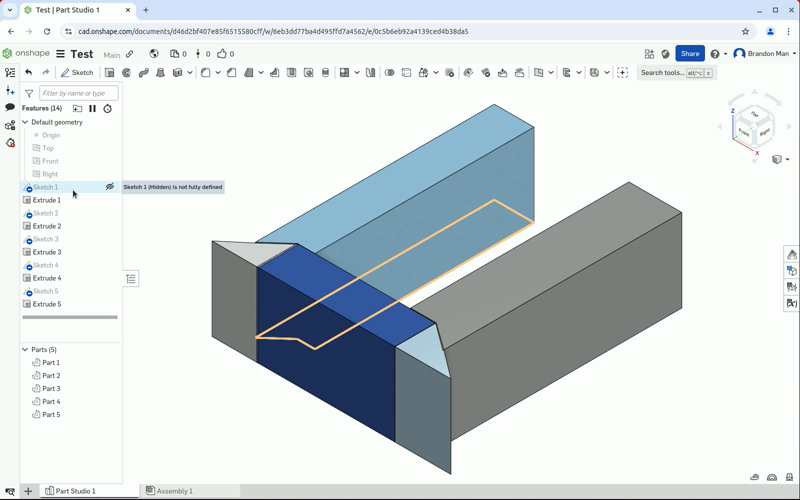
click(73, 189)